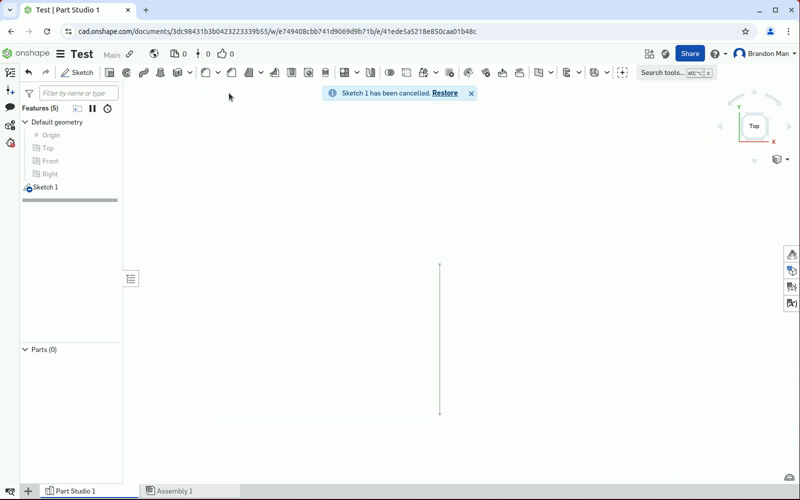
key(shift+h)
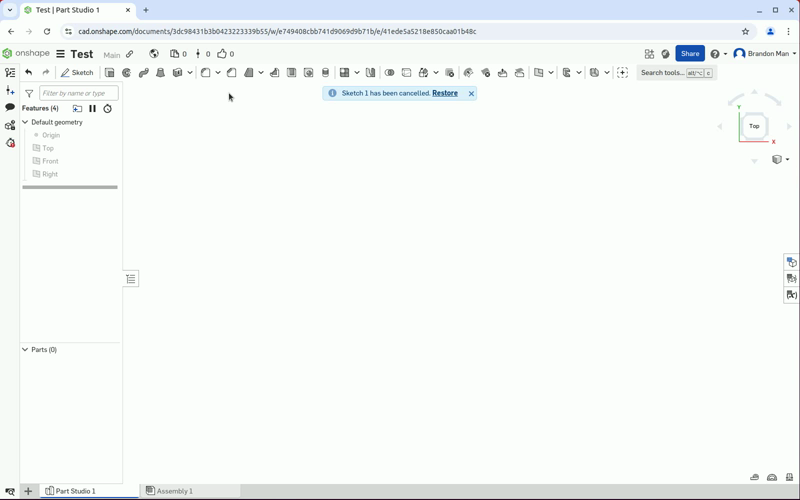
mouse_move(73, 352)
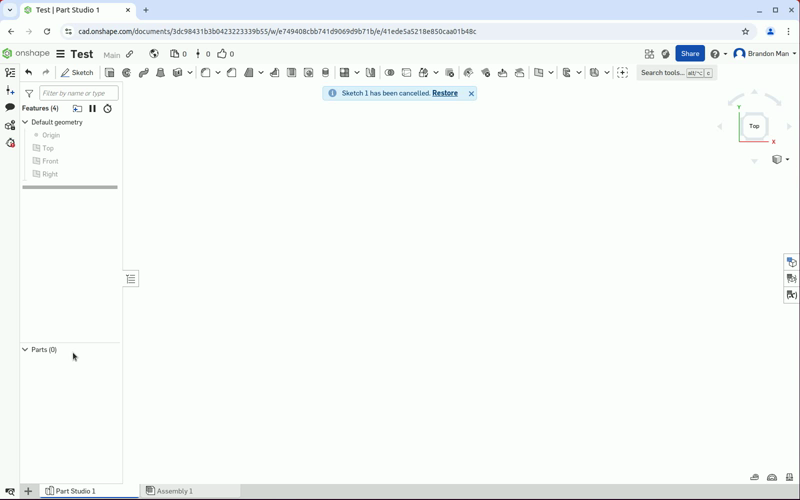
key(y)
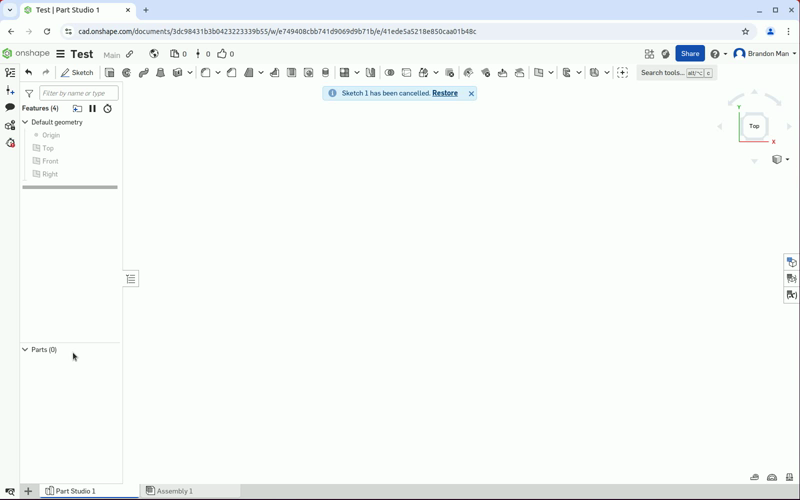
key(shift+p)
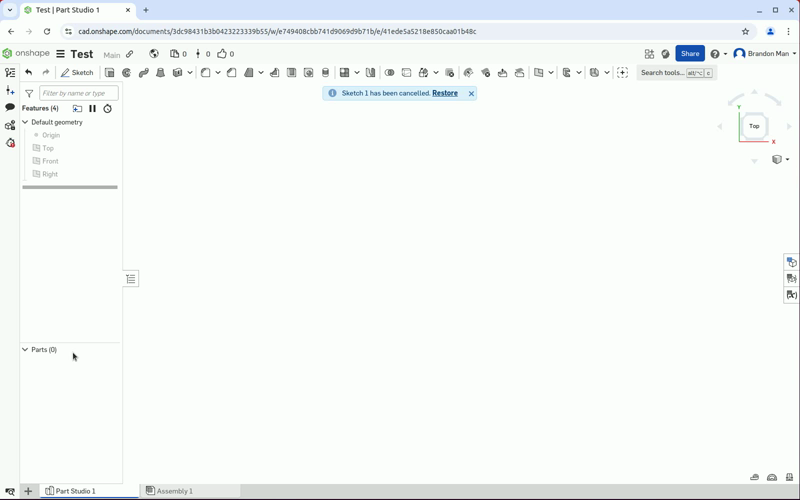
key(space)
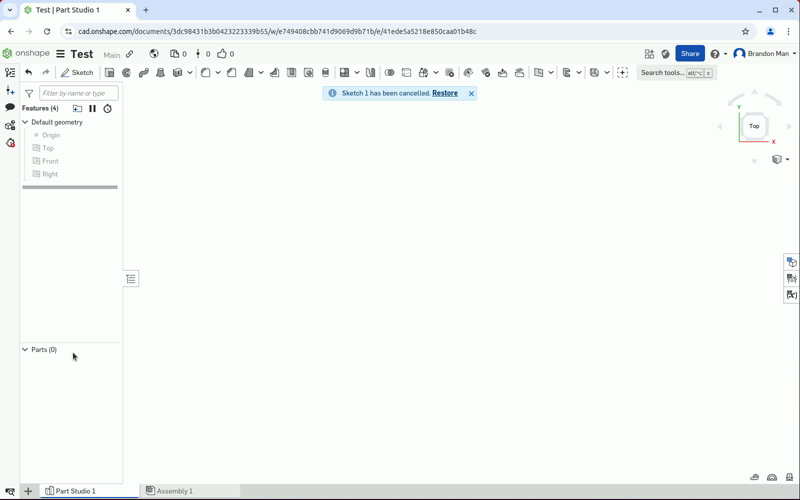
key_down(shift)
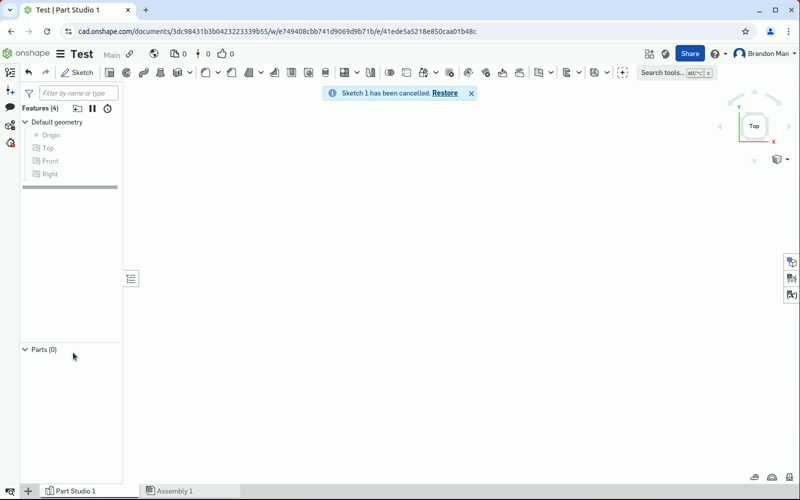
key(up)
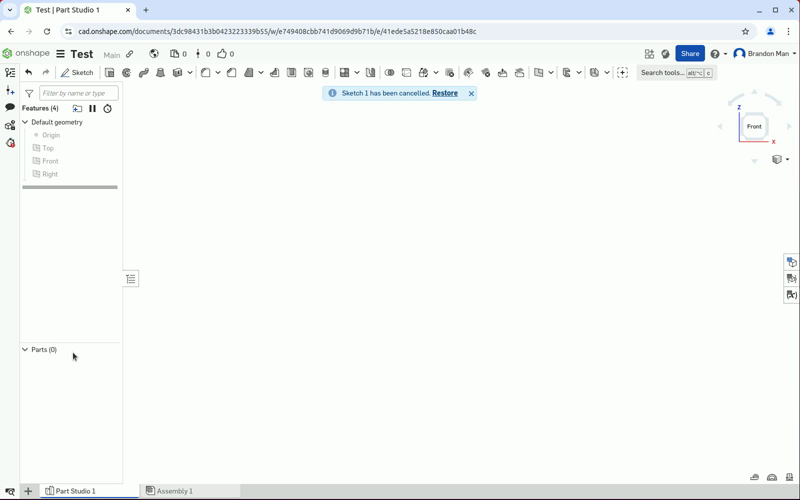
key_up(shift)
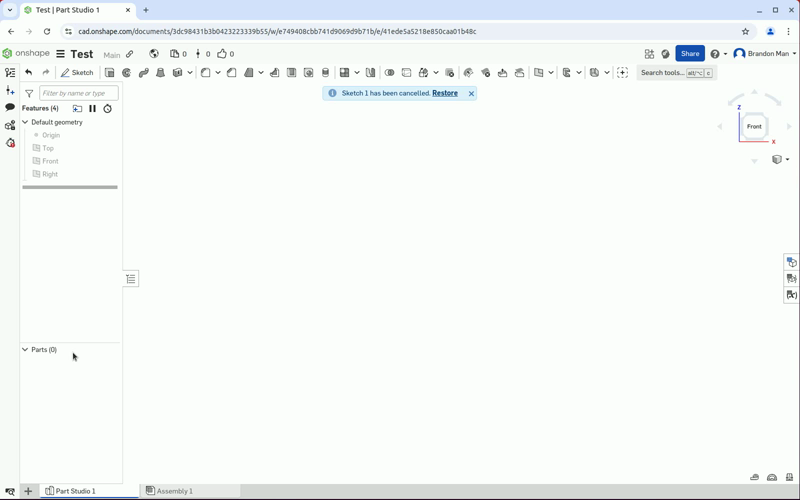
mouse_move(73, 352)
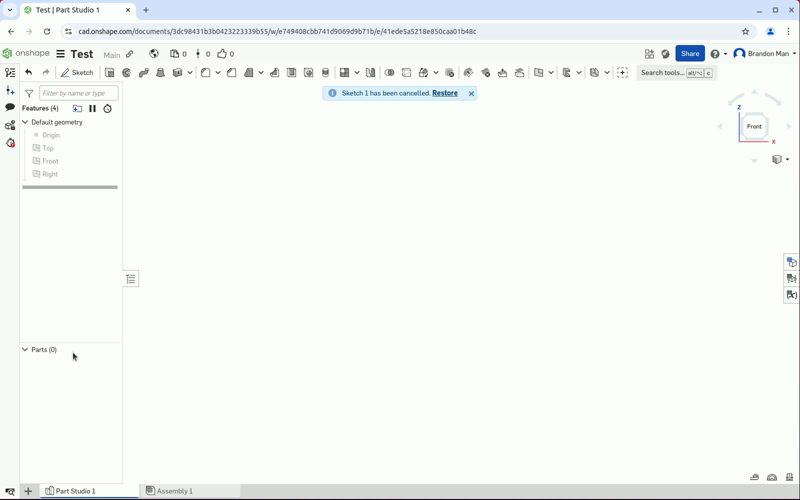
key(shift+y)
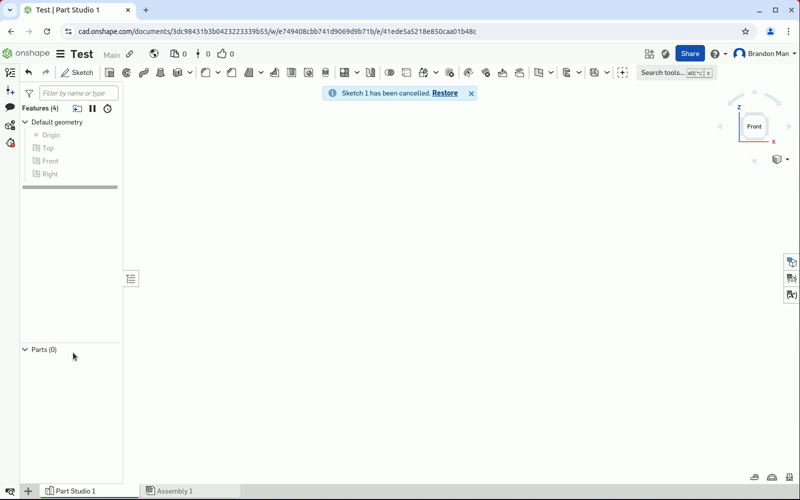
key(shift+s)
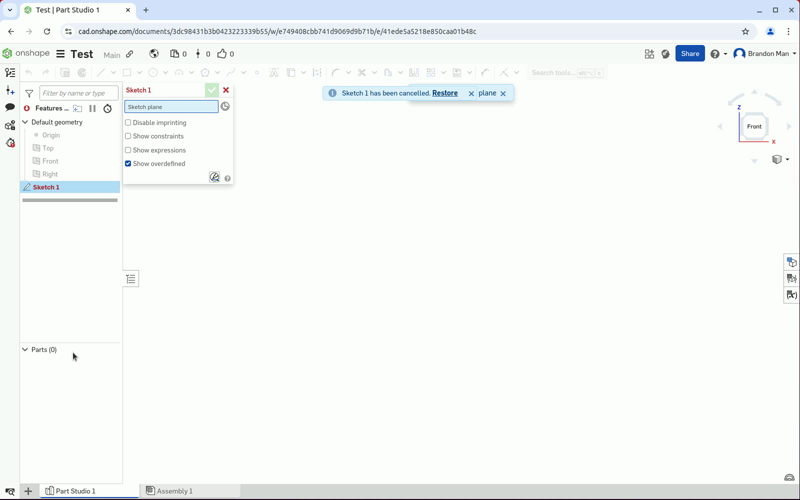
mouse_move(73, 163)
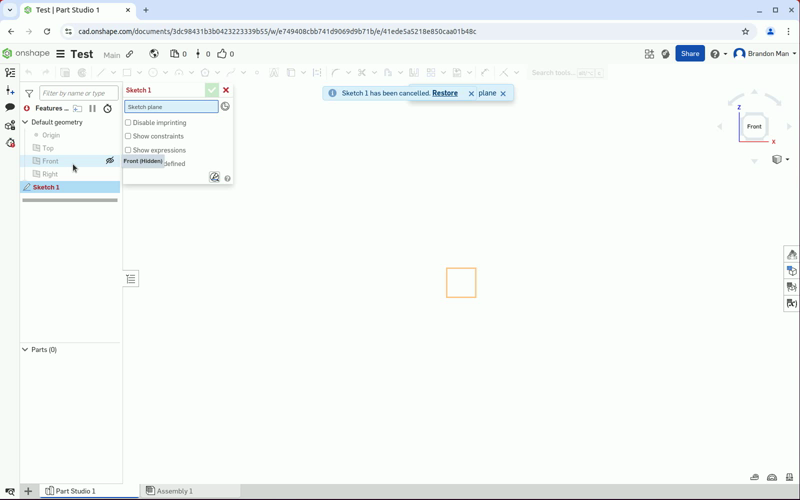
click(73, 163)
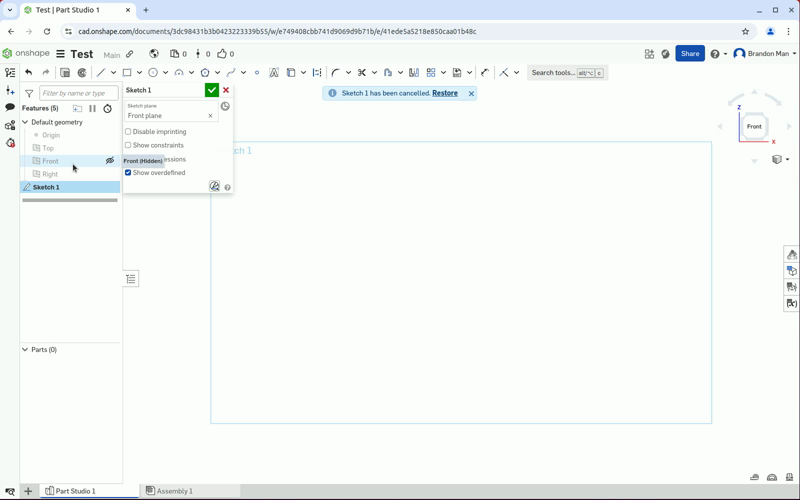
mouse_move(73, 352)
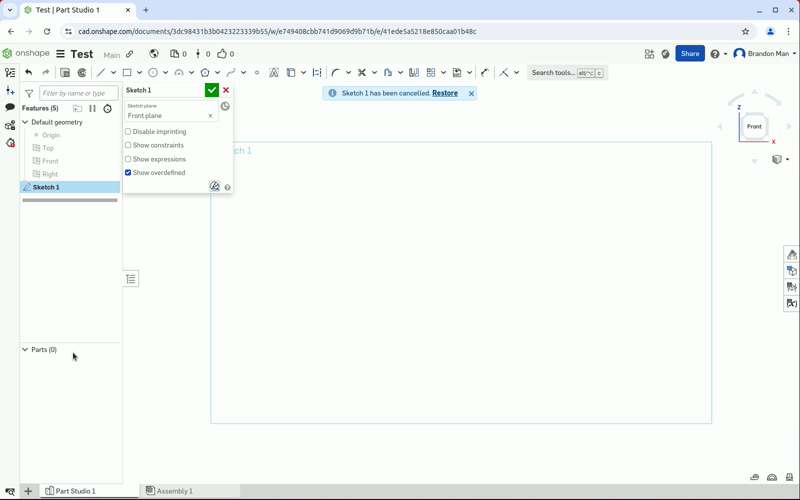
key(y)
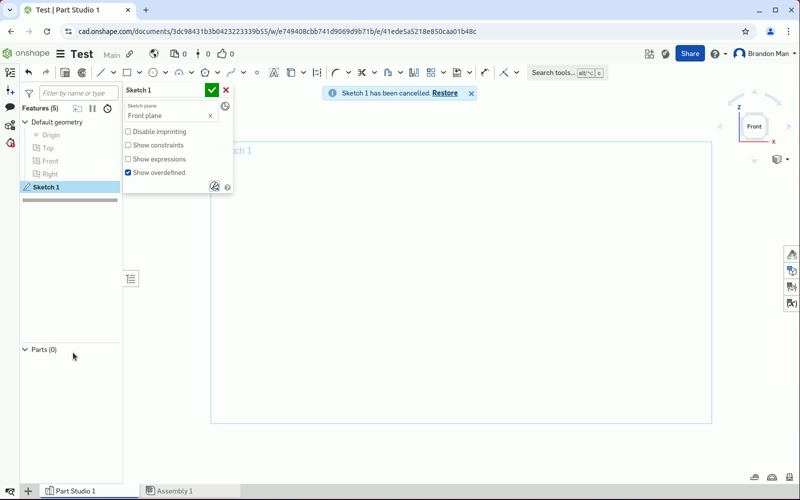
key(l)
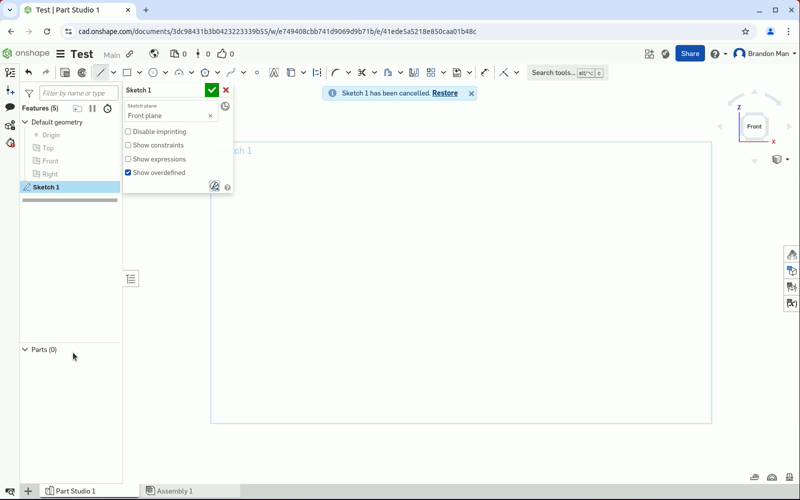
key_down(shift)
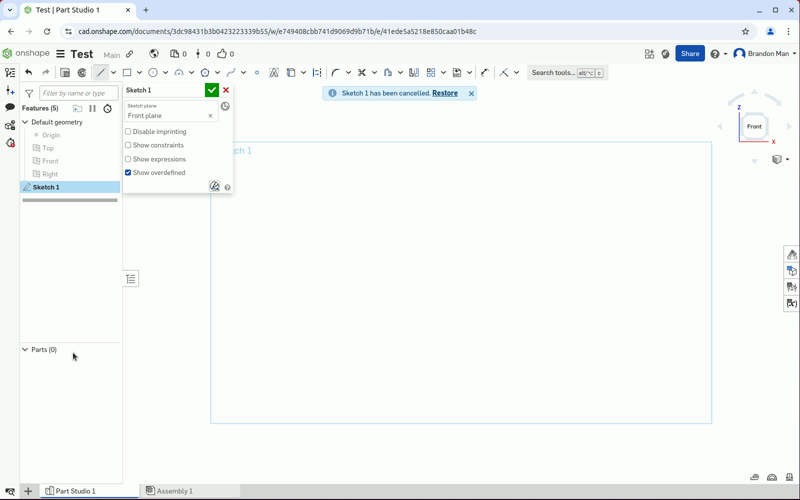
mouse_move(350, 395)
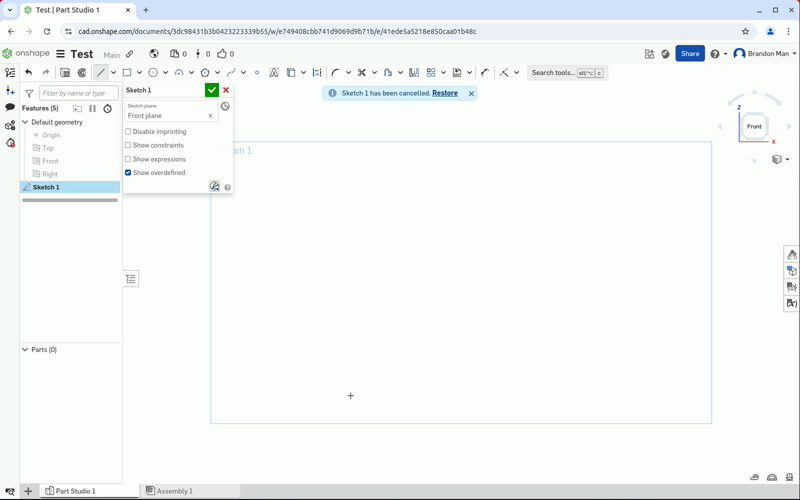
click(350, 395)
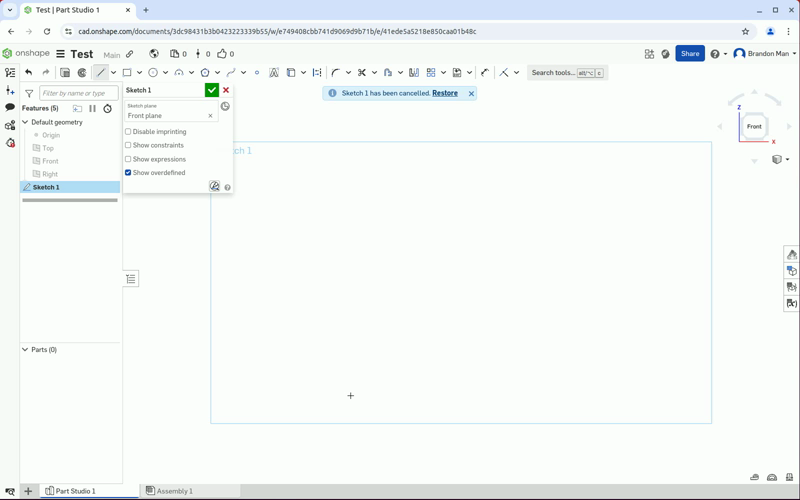
key_up(shift)
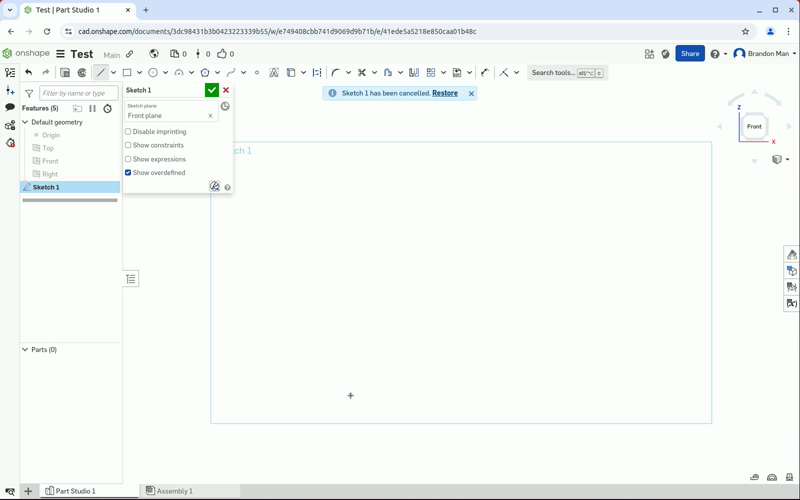
key_down(shift)
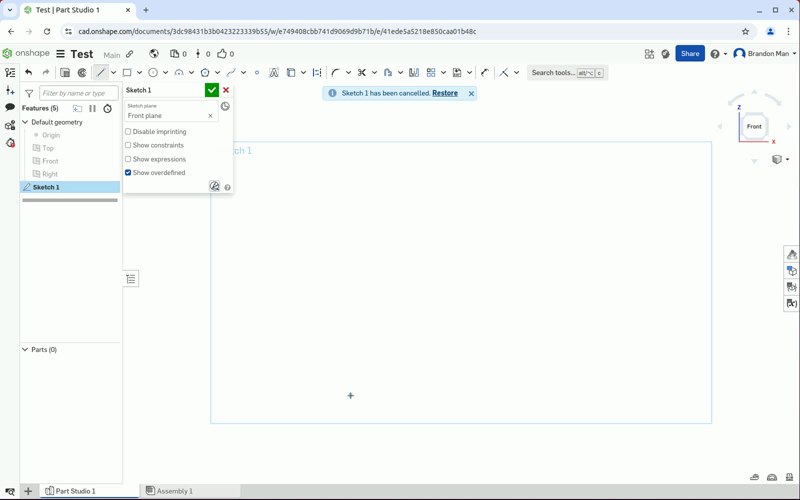
mouse_move(570, 395)
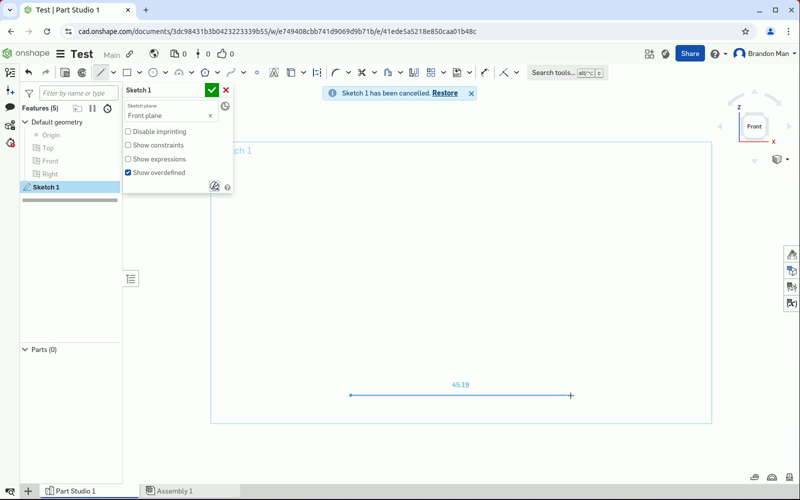
click(570, 395)
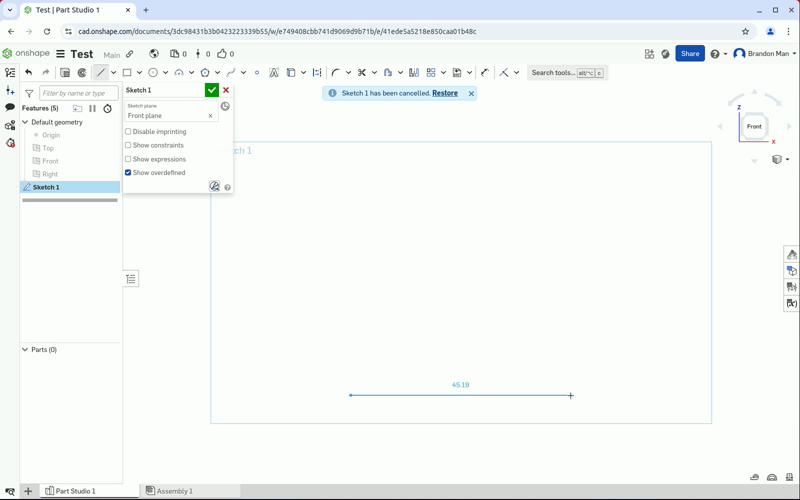
key_up(shift)
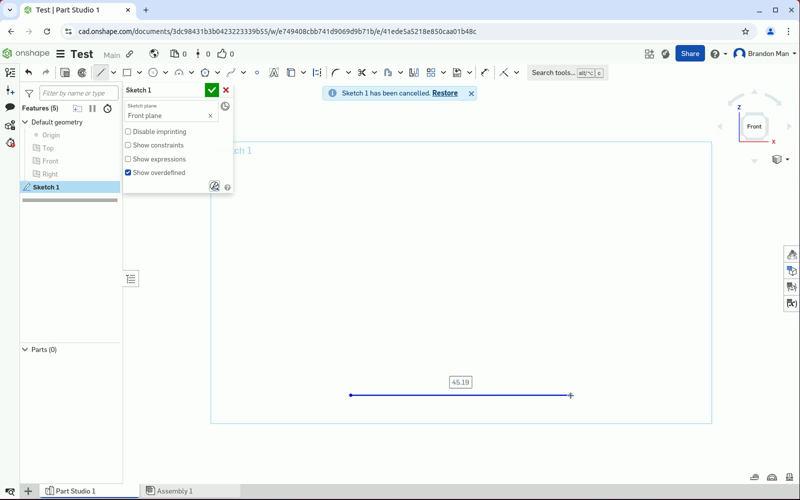
key_down(shift)
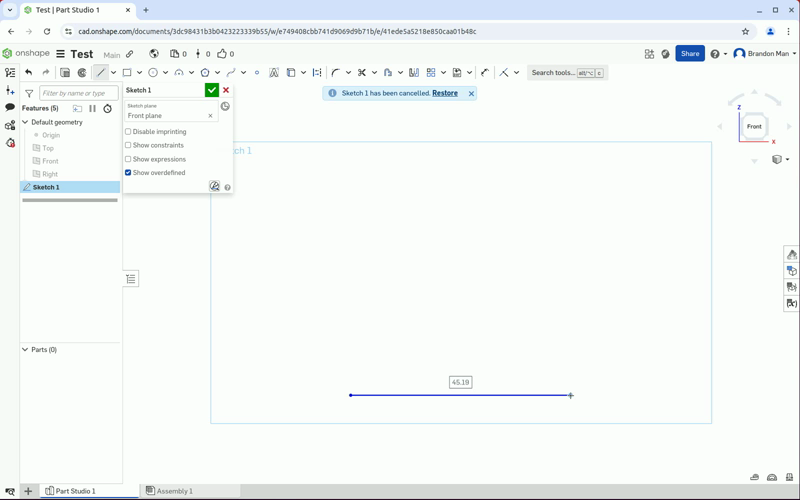
mouse_move(570, 291)
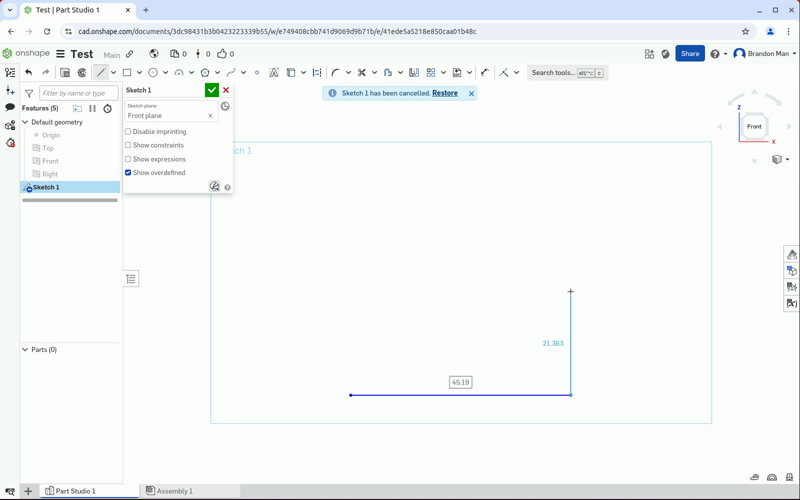
click(570, 291)
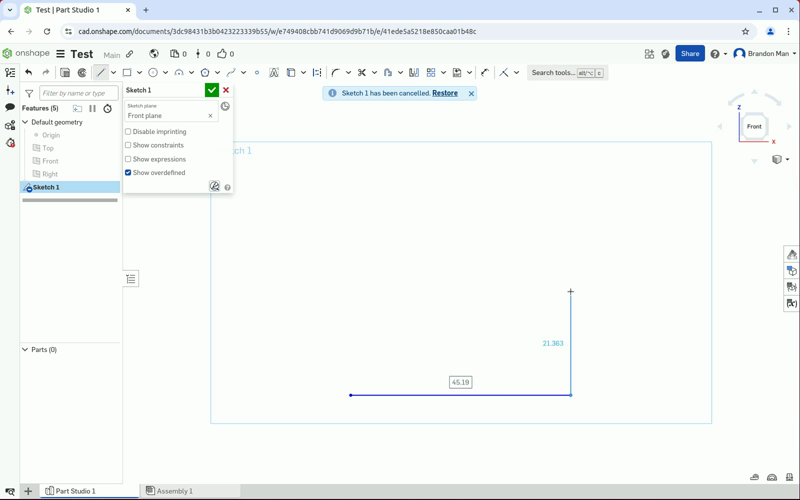
key_up(shift)
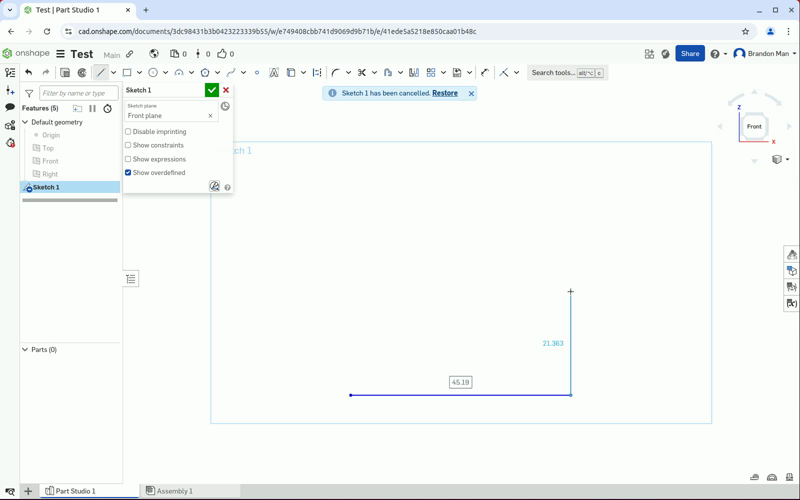
key_down(shift)
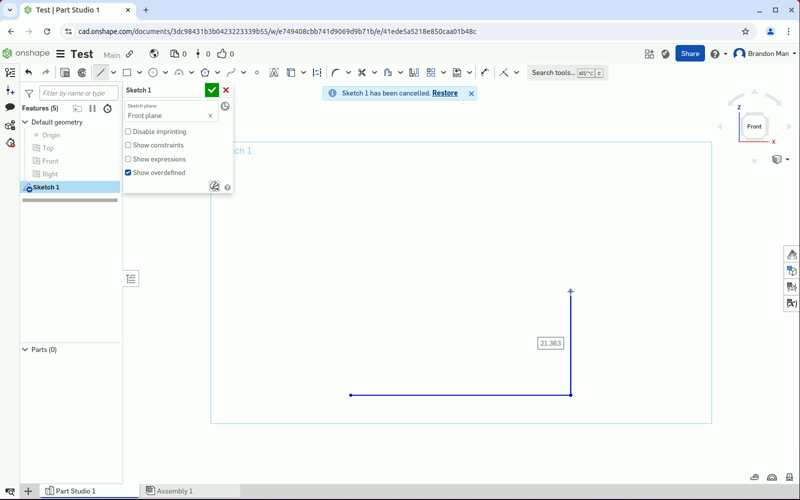
mouse_move(589, 291)
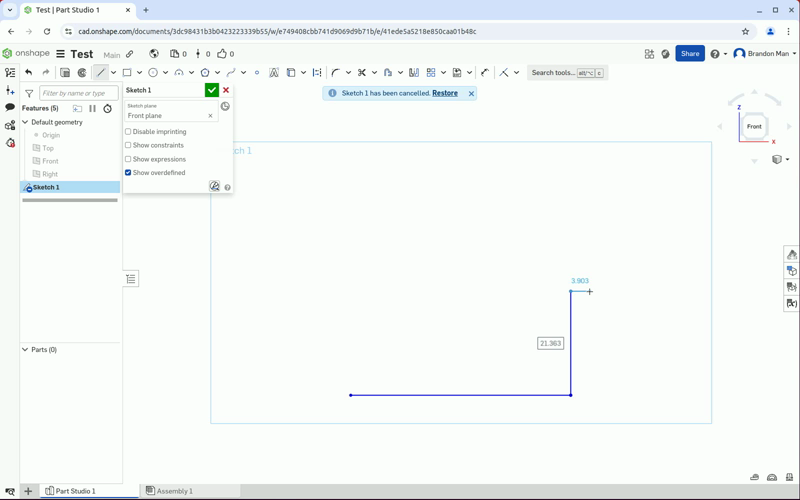
mouse_move(552, 291)
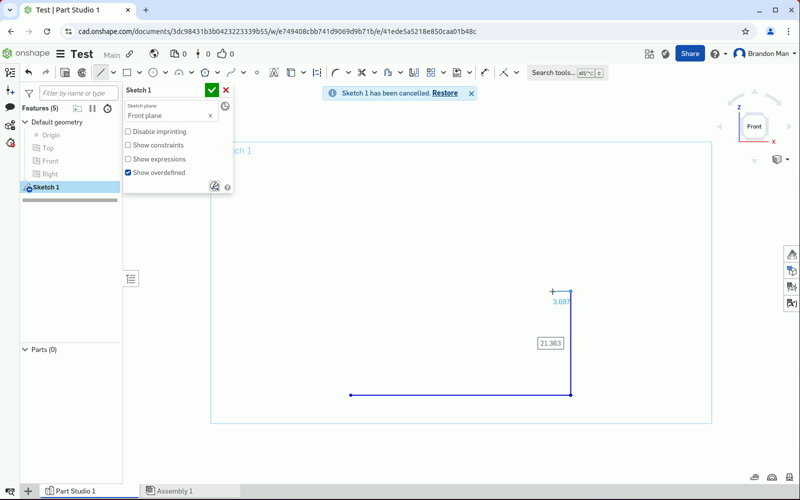
click(552, 291)
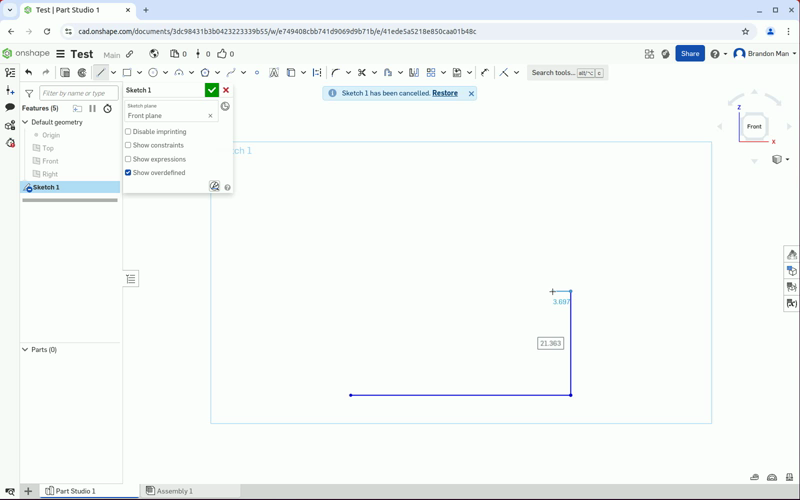
key_up(shift)
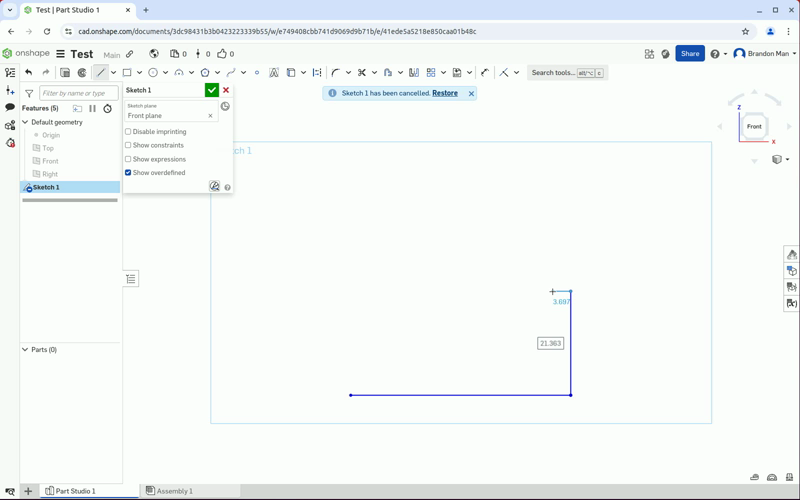
key(esc)
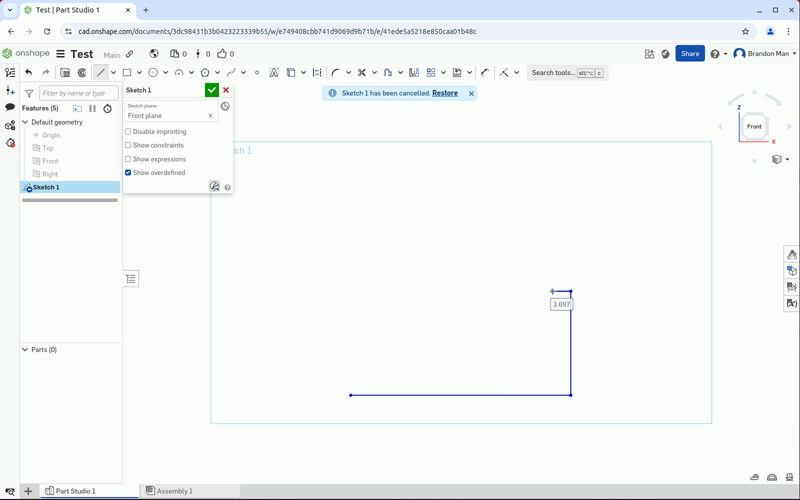
key(a)
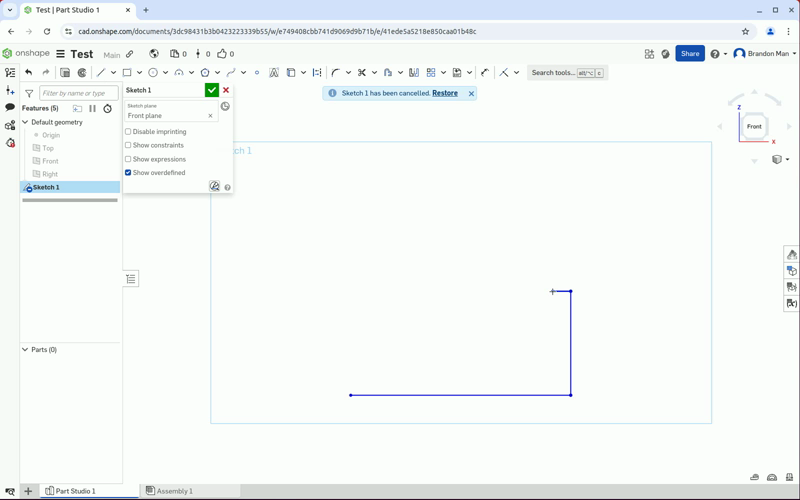
mouse_move(552, 291)
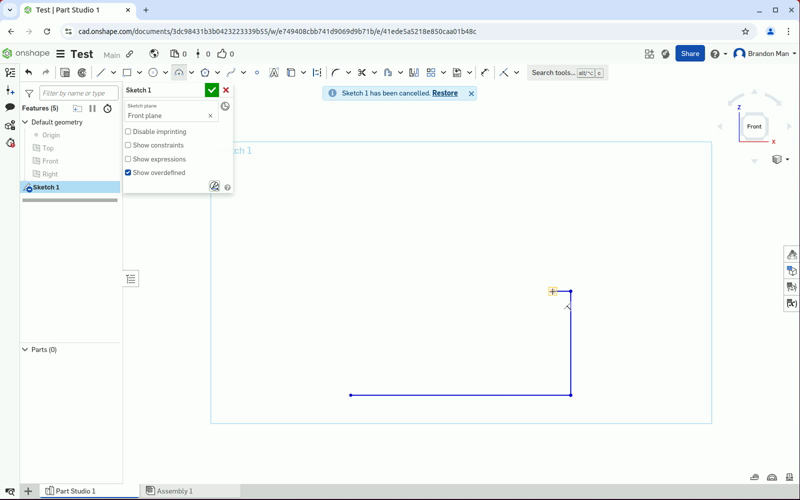
click(552, 291)
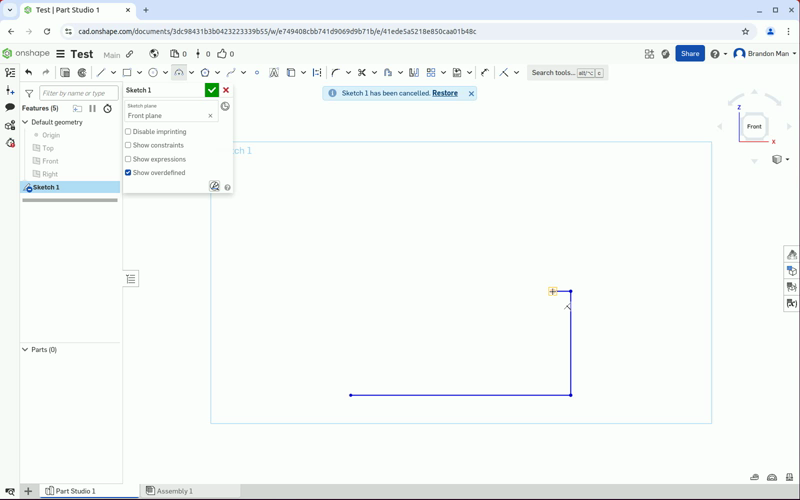
key_down(shift)
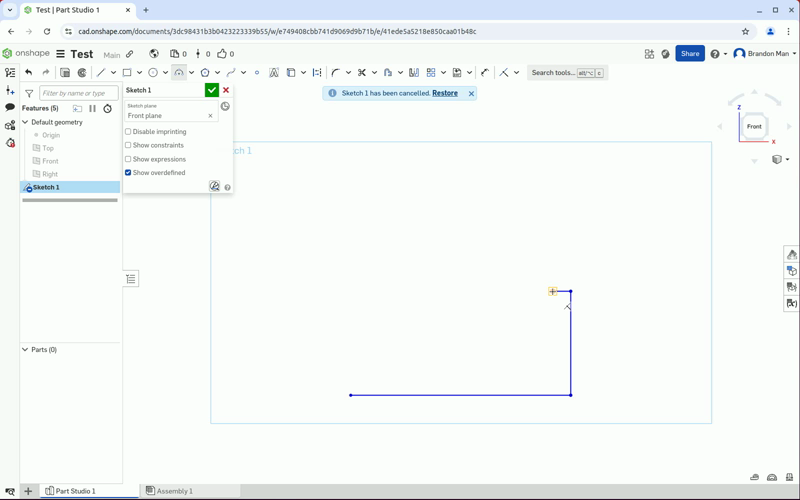
mouse_move(536, 277)
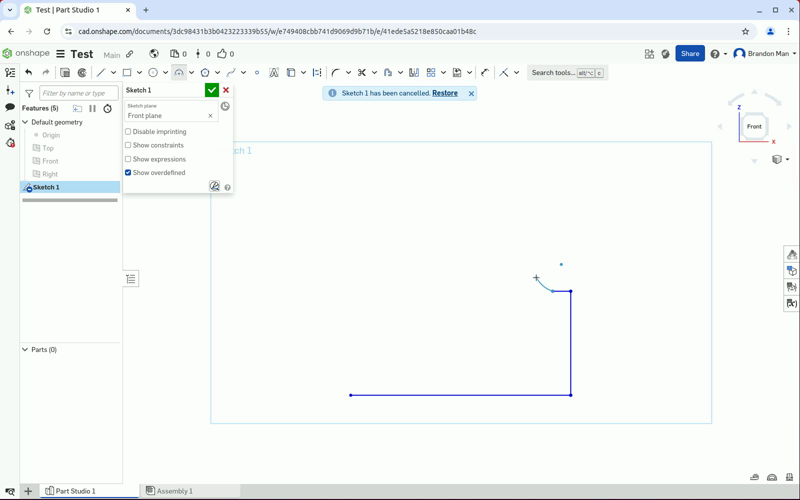
click(536, 277)
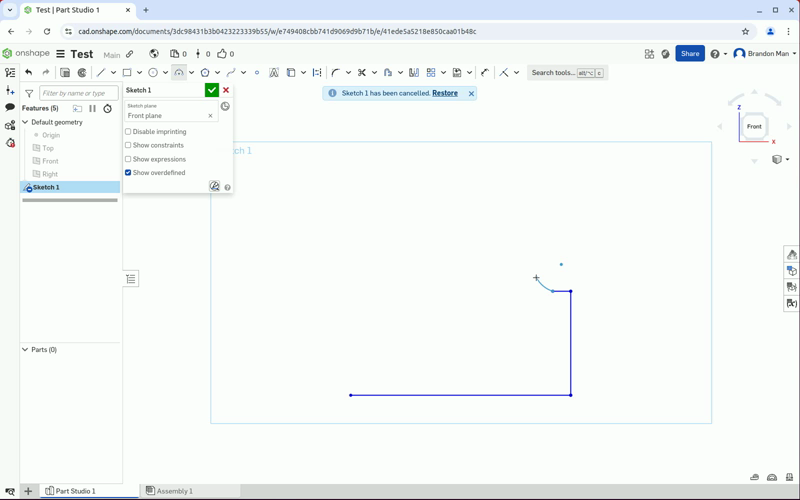
mouse_move(541, 287)
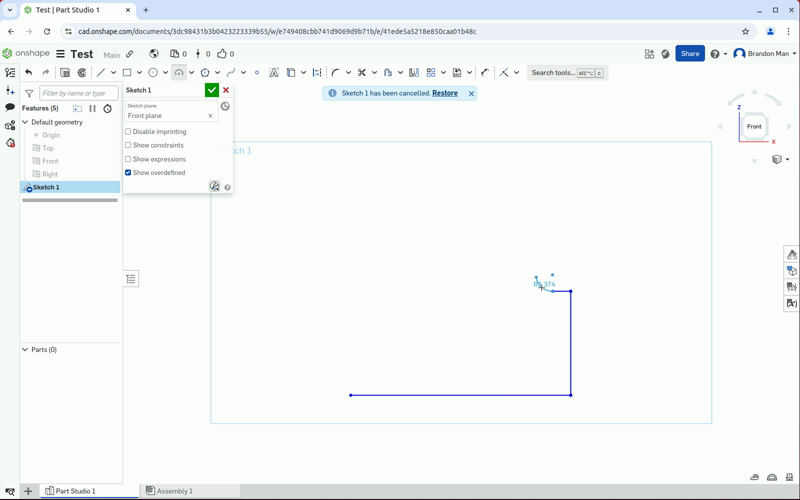
click(541, 287)
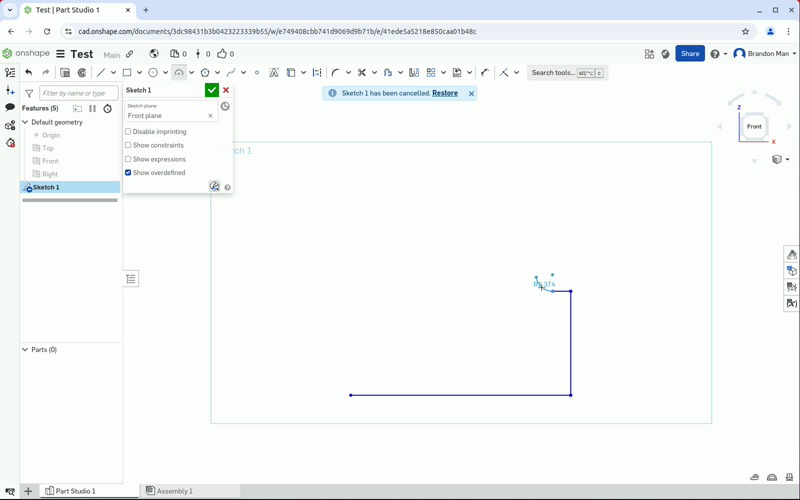
key_up(shift)
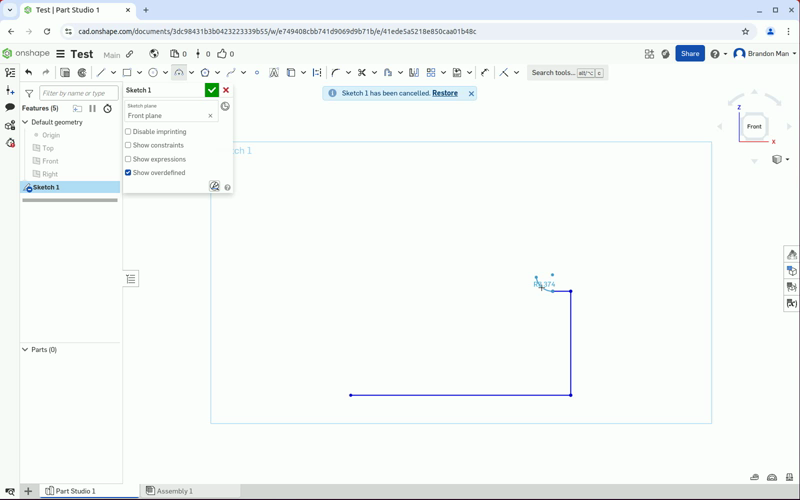
mouse_move(536, 277)
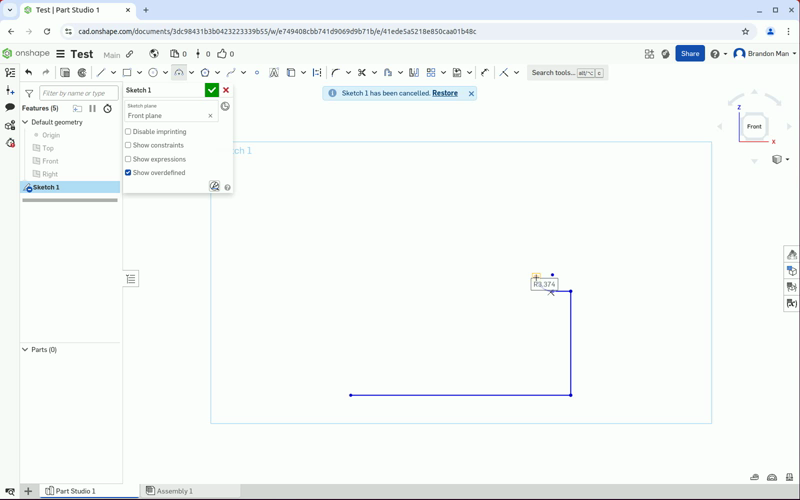
click(536, 277)
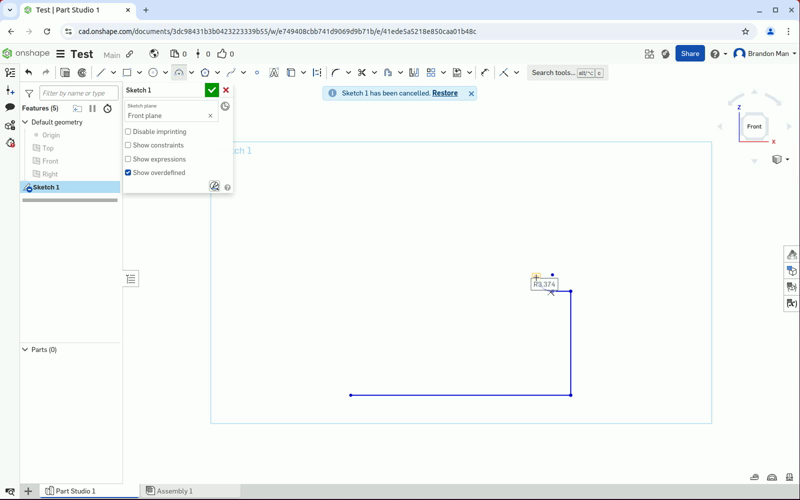
key_down(shift)
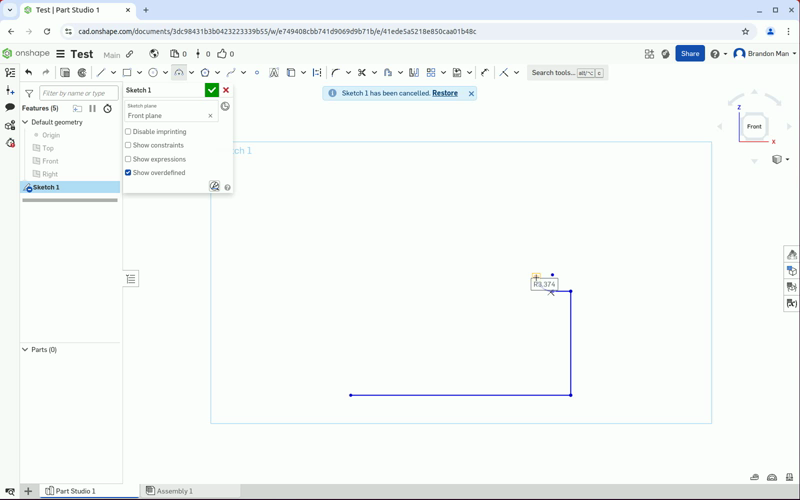
mouse_move(385, 277)
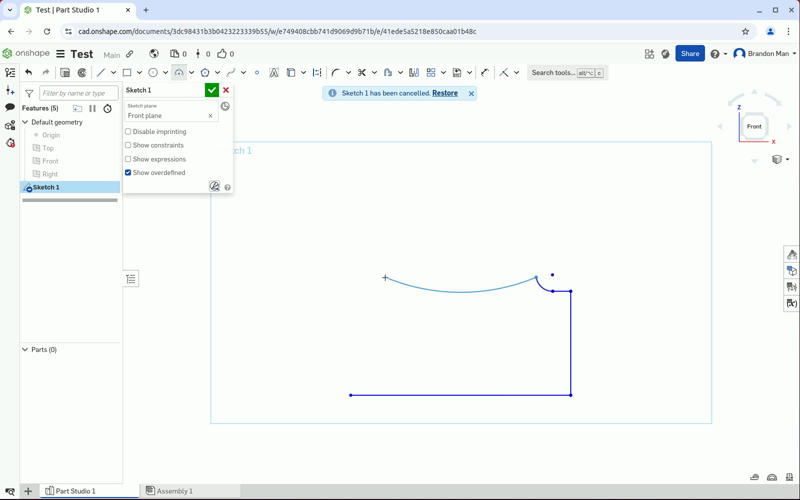
click(385, 277)
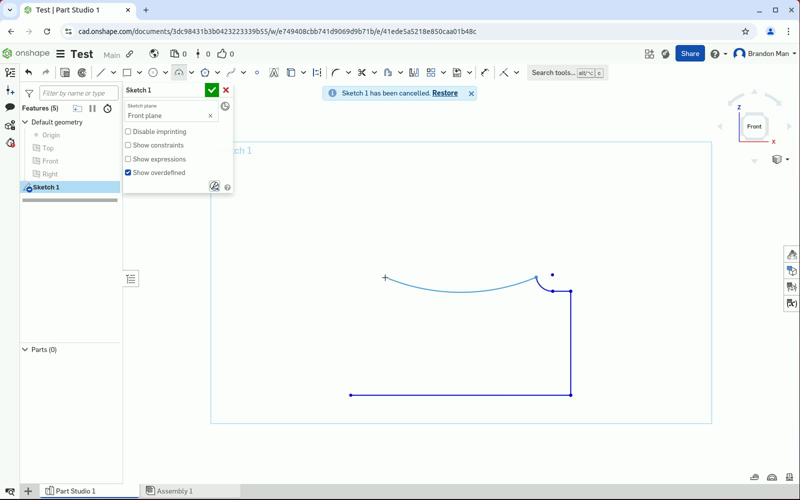
mouse_move(460, 207)
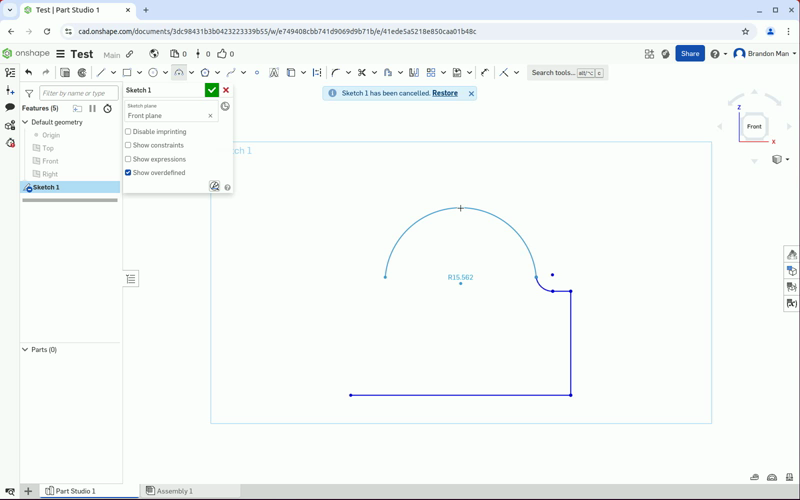
click(460, 207)
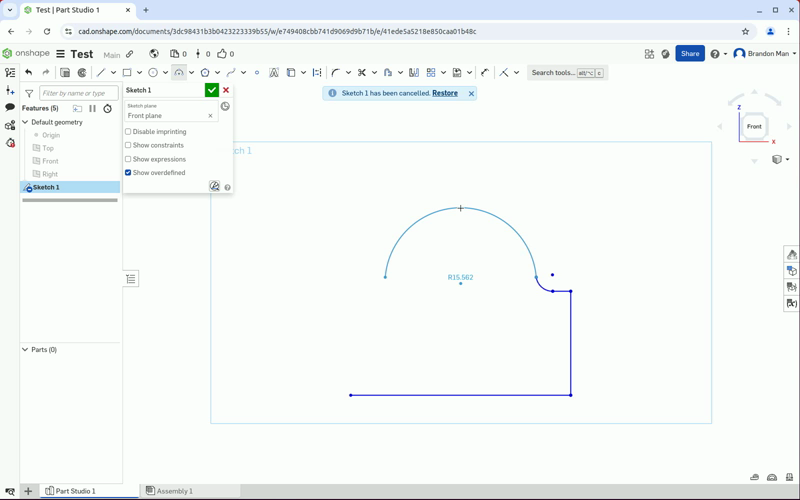
key_up(shift)
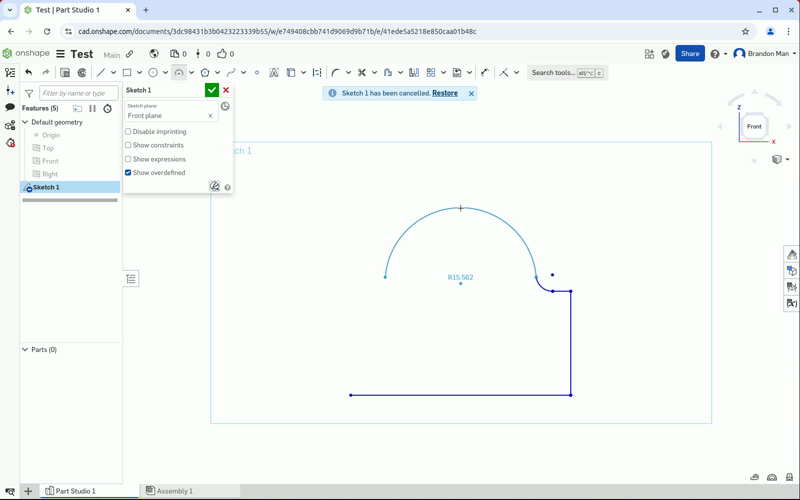
mouse_move(385, 277)
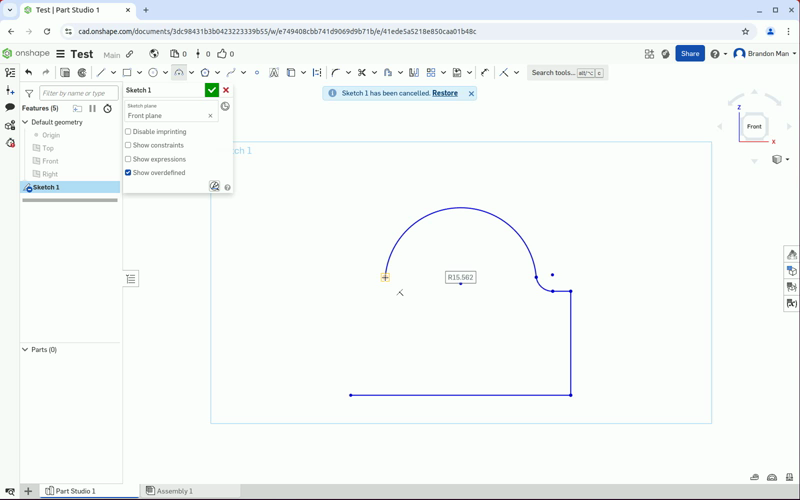
click(385, 277)
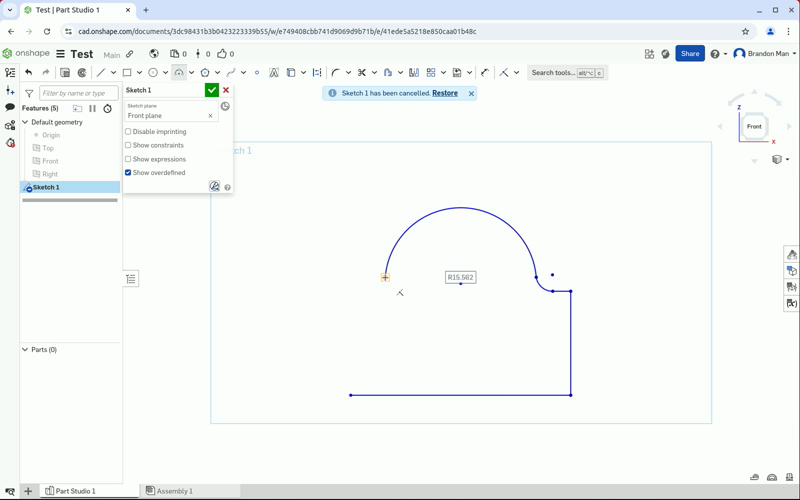
key_down(shift)
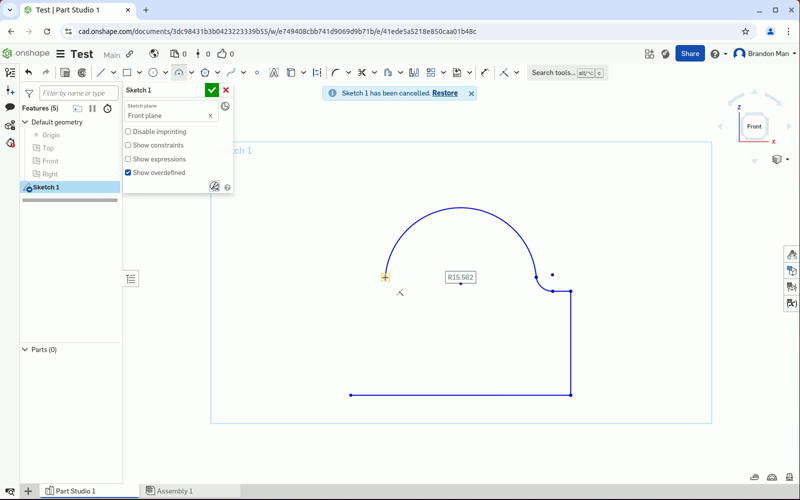
mouse_move(369, 291)
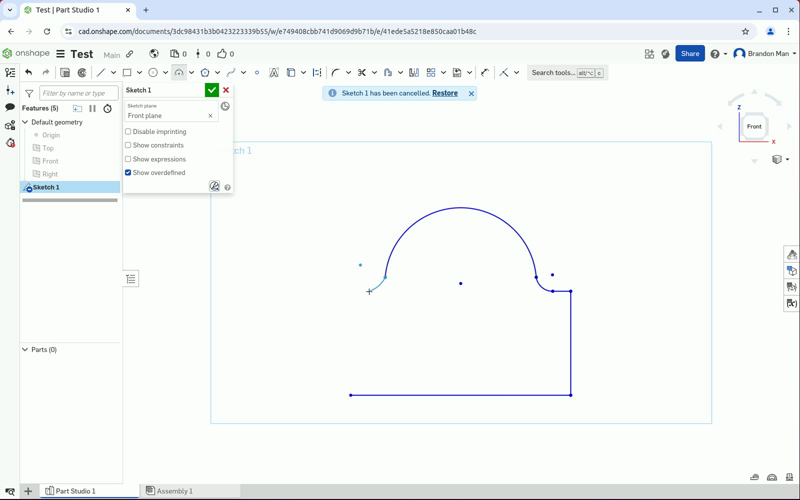
click(369, 291)
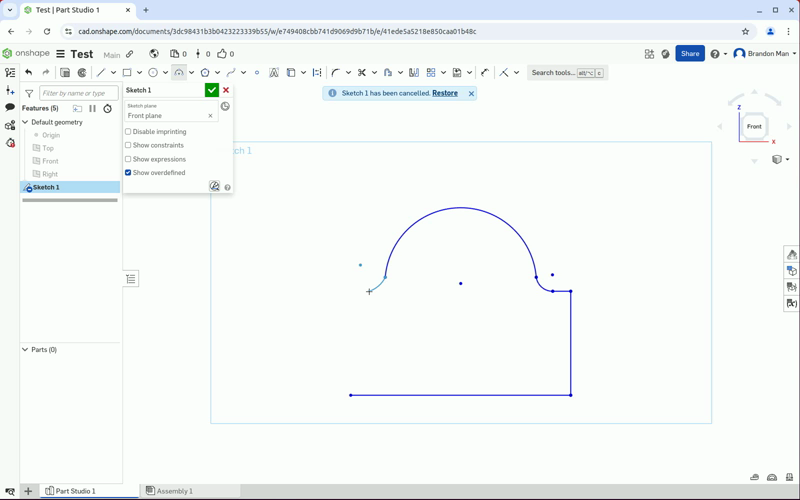
mouse_move(380, 287)
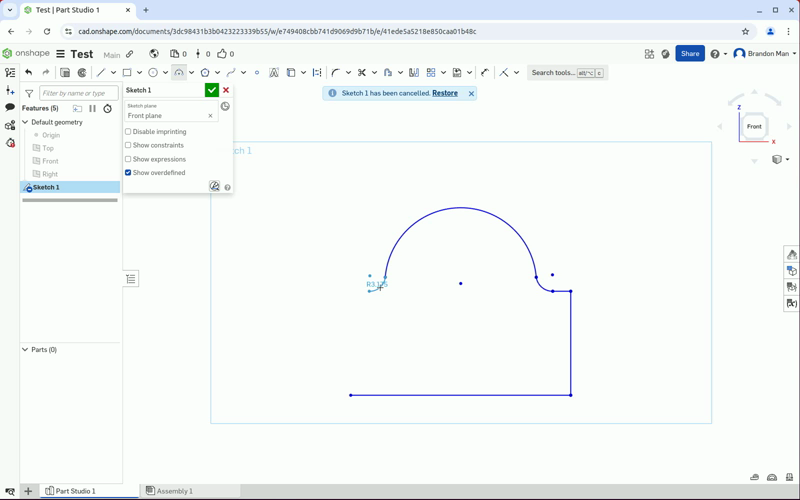
click(380, 287)
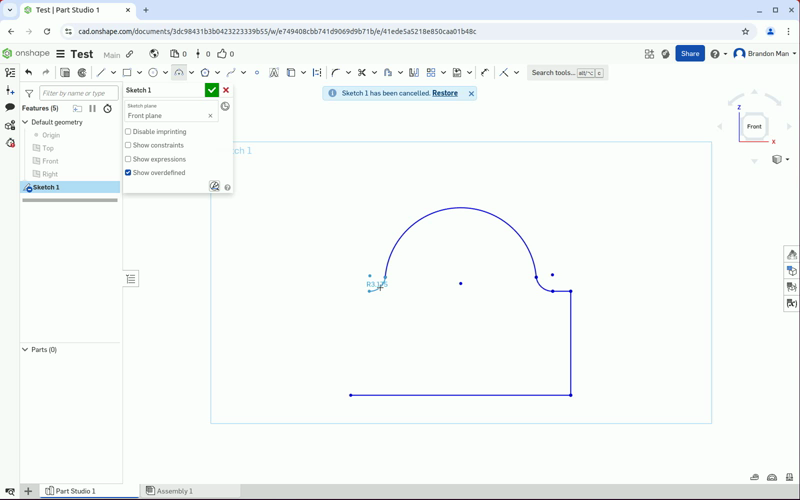
key_up(shift)
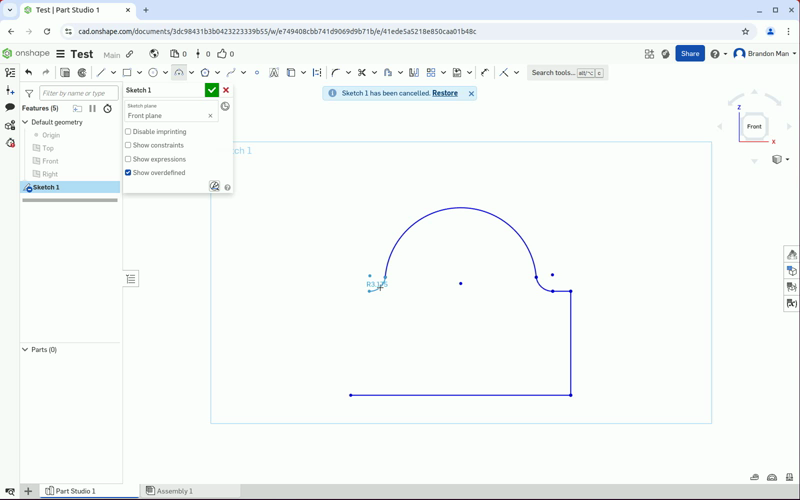
key(esc)
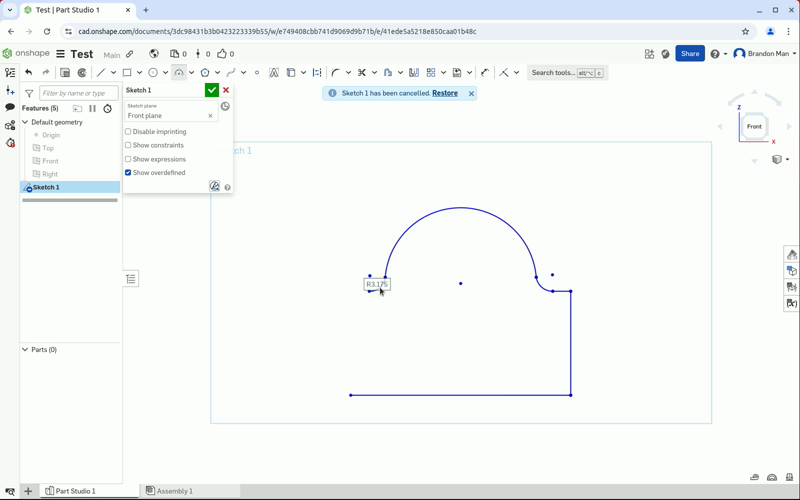
key(l)
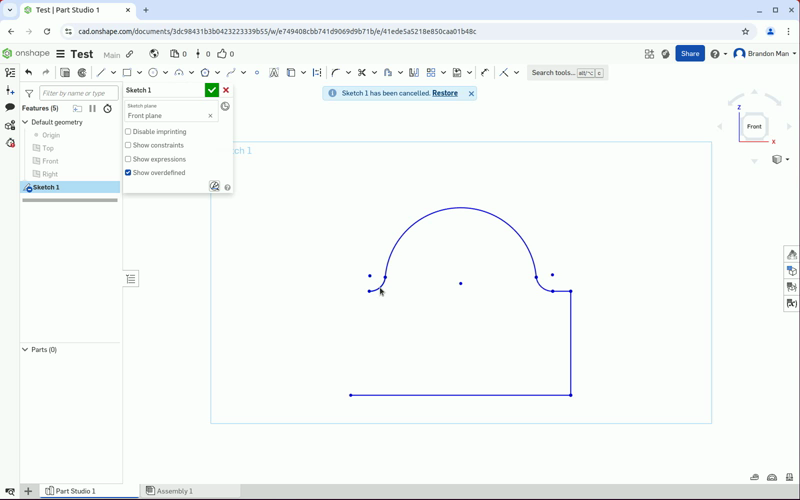
mouse_move(369, 291)
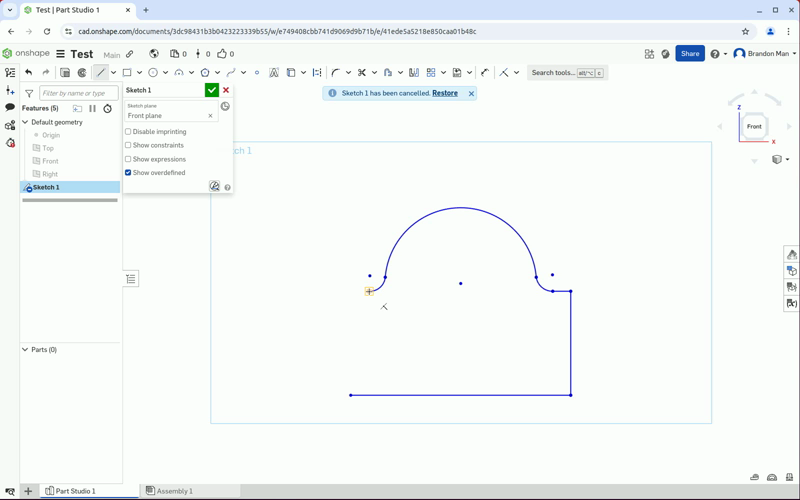
click(369, 291)
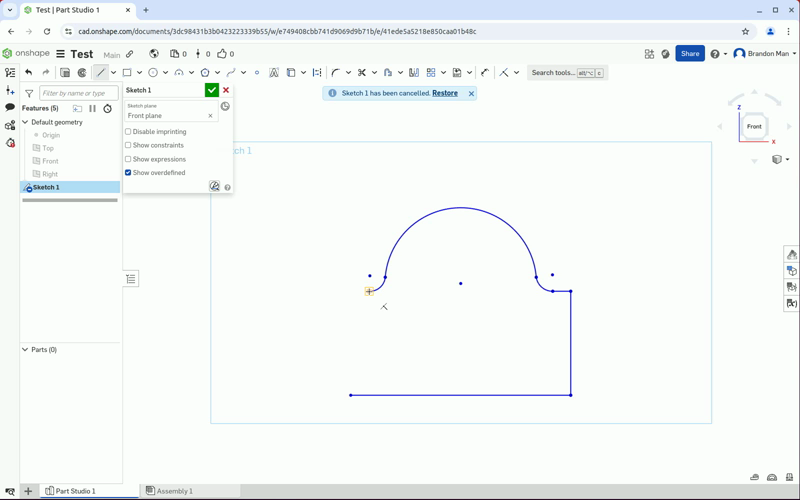
key_down(shift)
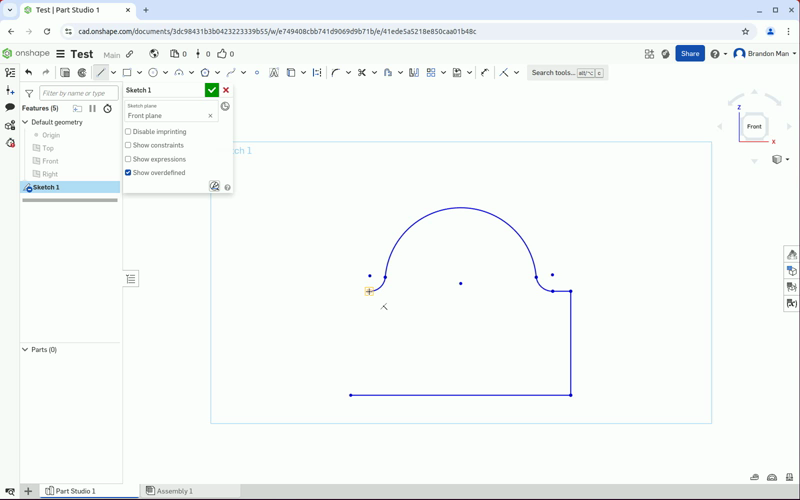
mouse_move(399, 291)
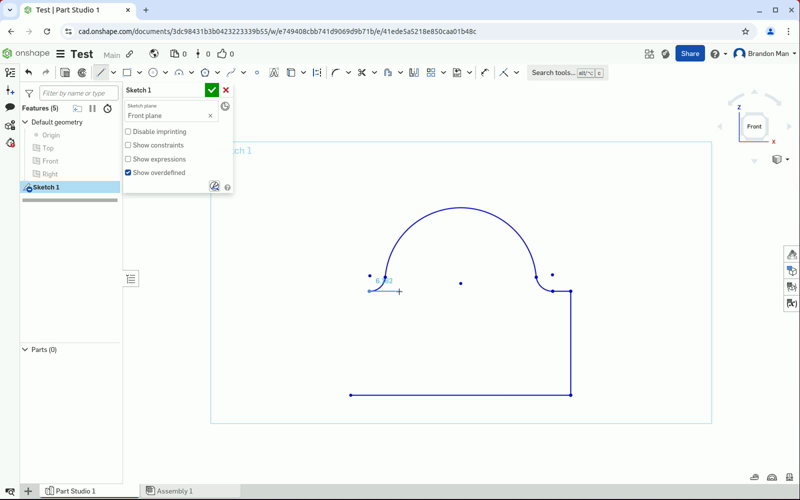
mouse_move(350, 291)
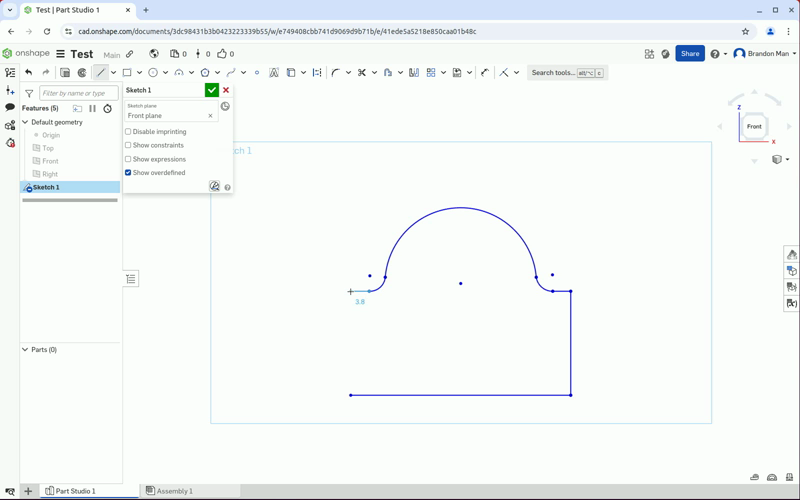
click(350, 291)
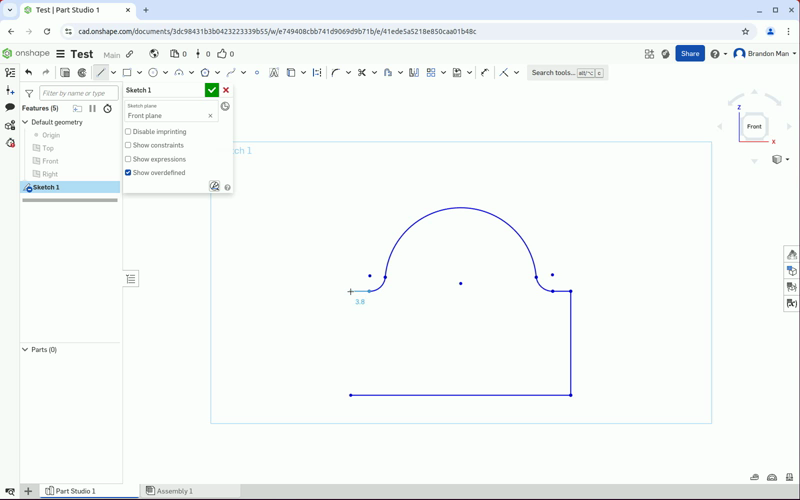
key_up(shift)
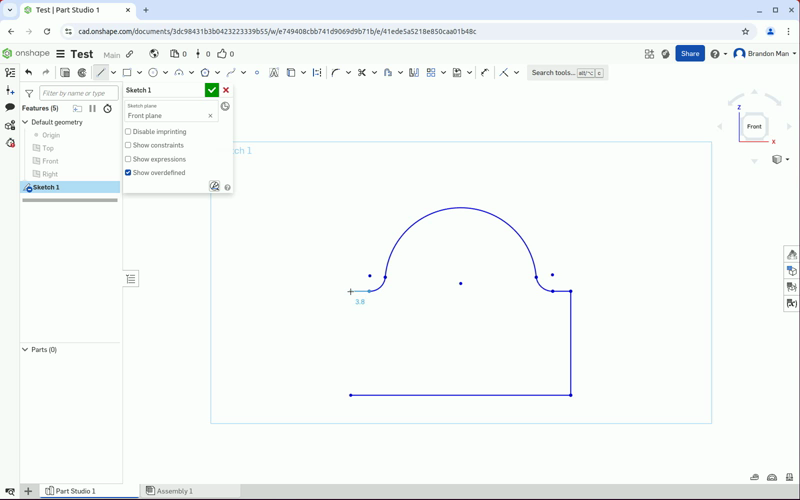
key_down(shift)
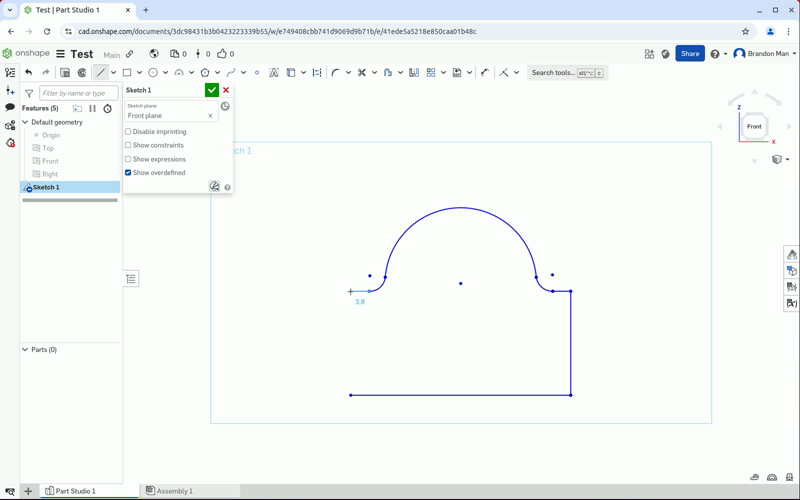
mouse_move(380, 291)
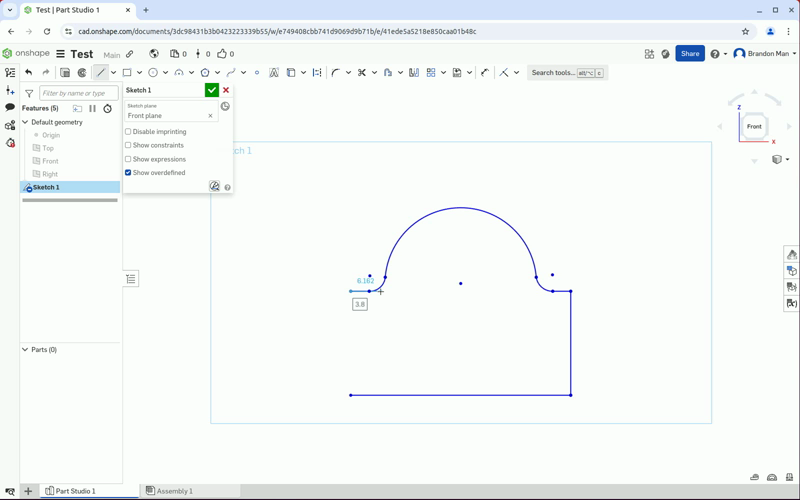
mouse_move(350, 309)
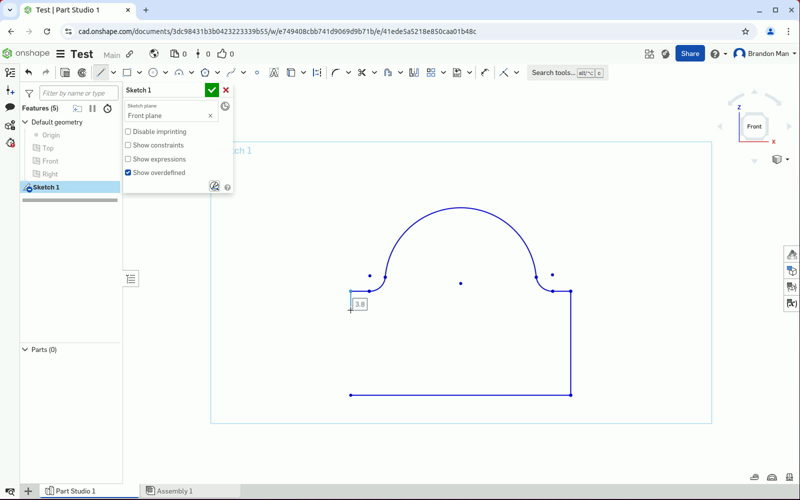
click(350, 309)
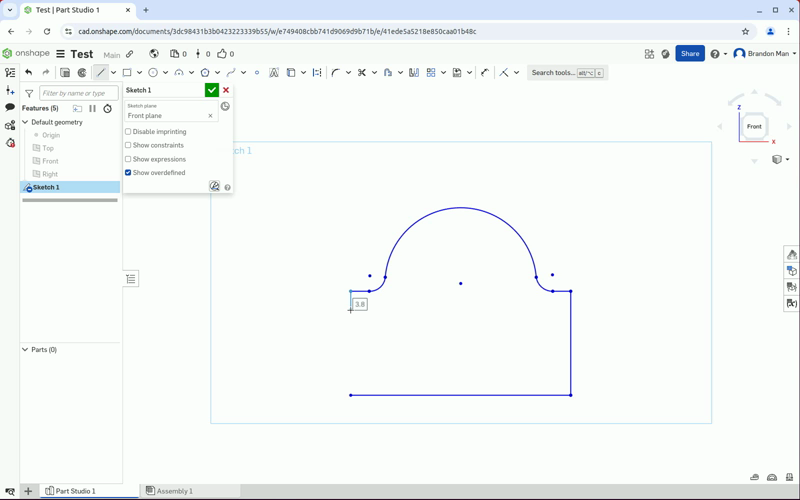
key_up(shift)
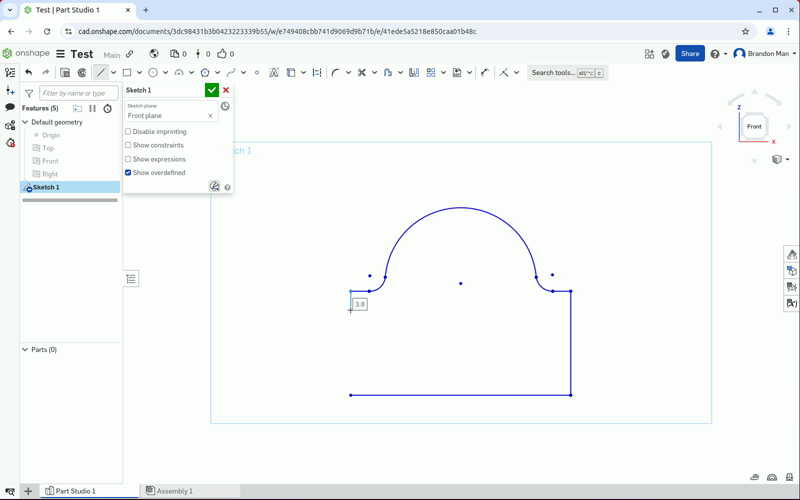
key_down(shift)
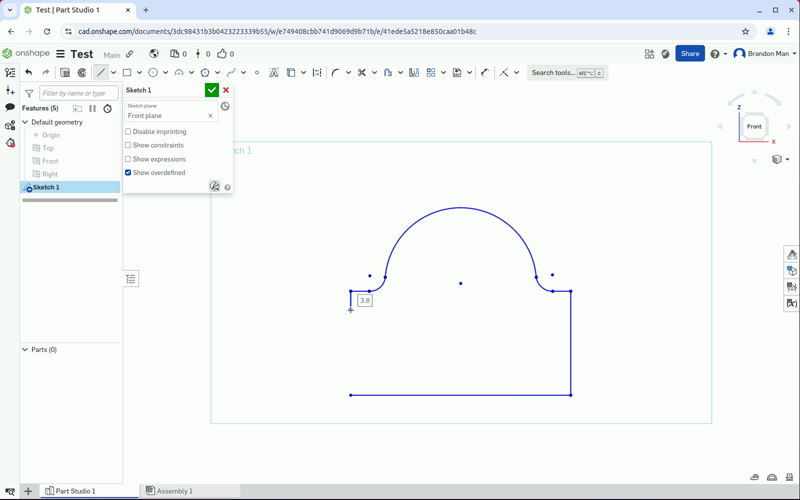
mouse_move(380, 309)
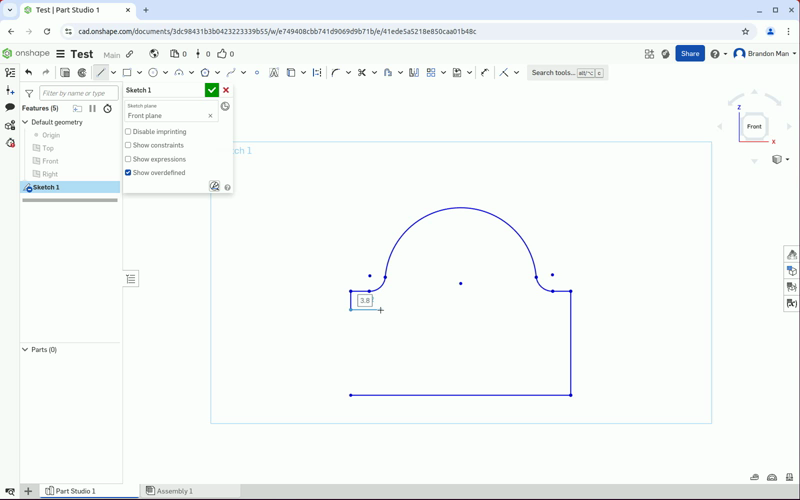
mouse_move(406, 309)
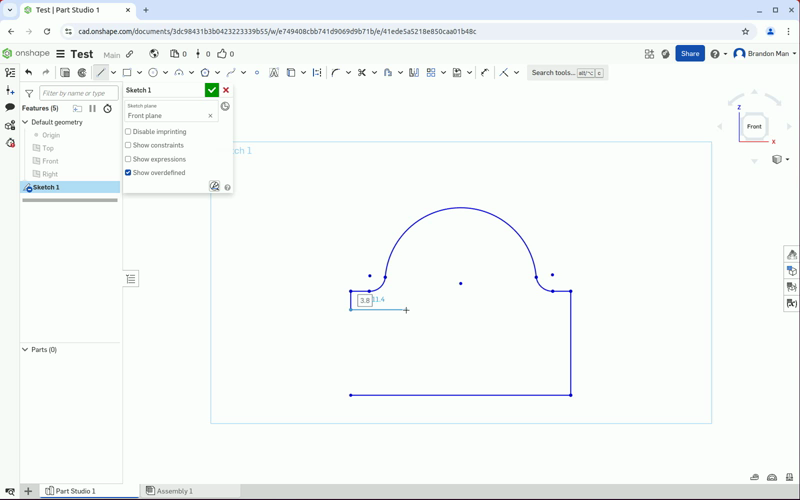
click(406, 309)
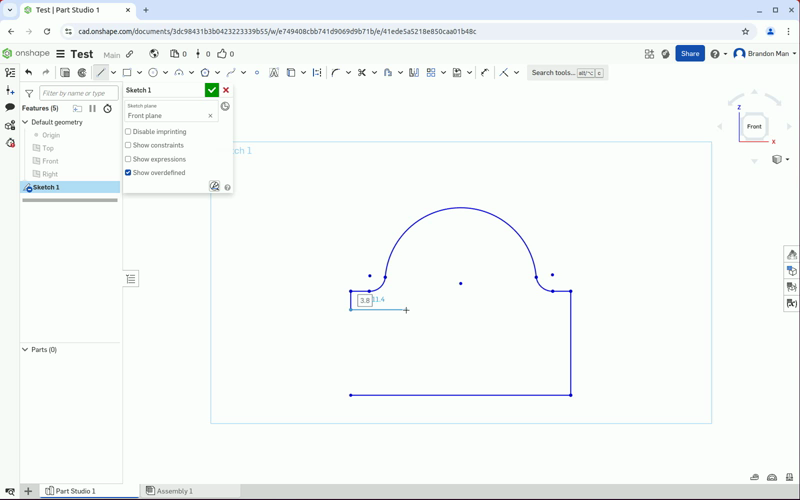
key_up(shift)
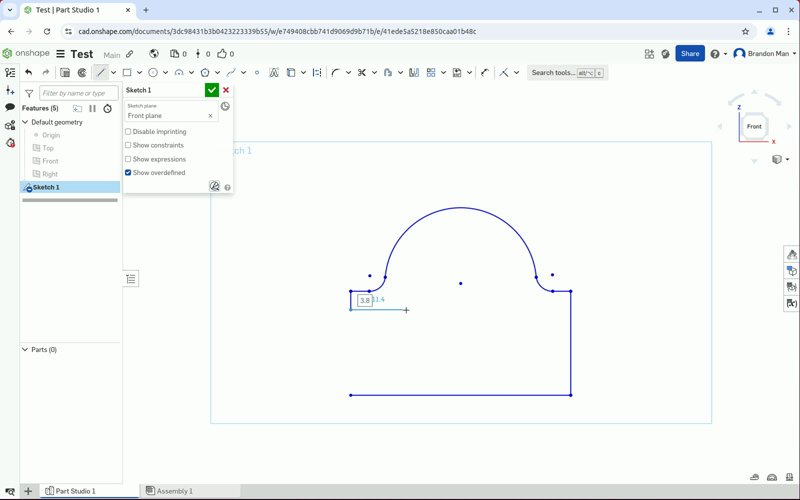
key(esc)
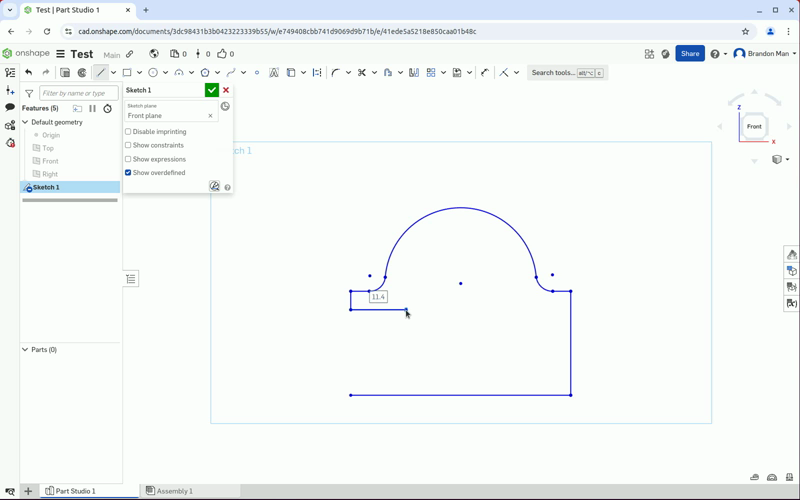
key(a)
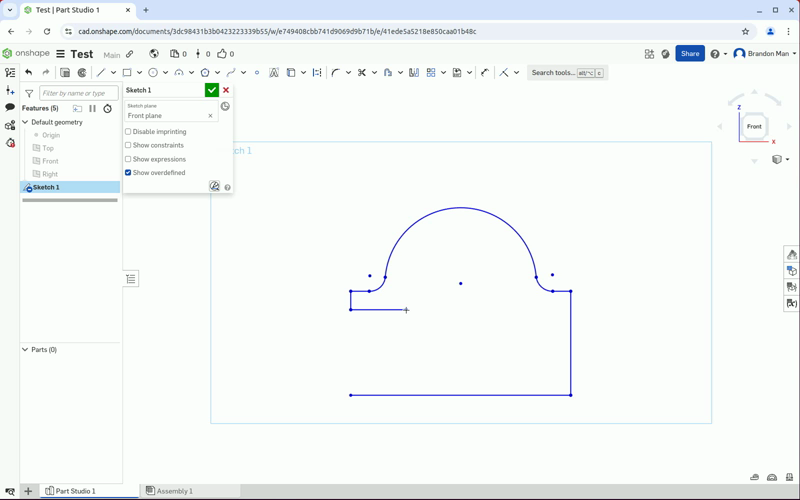
mouse_move(406, 309)
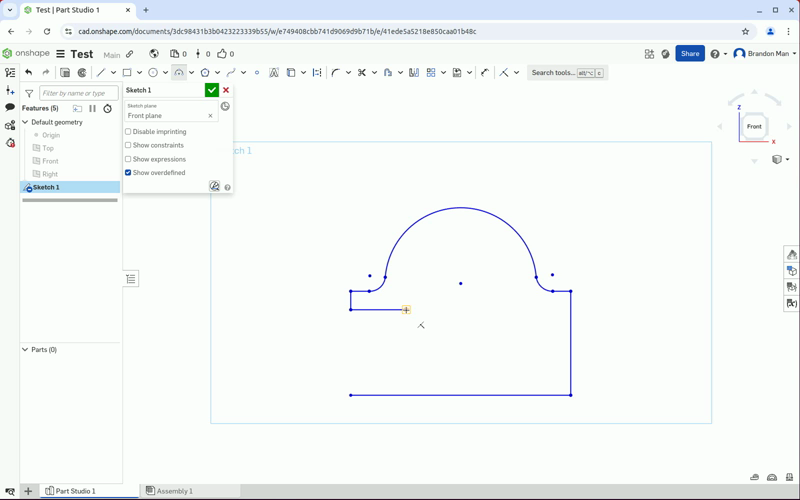
click(406, 309)
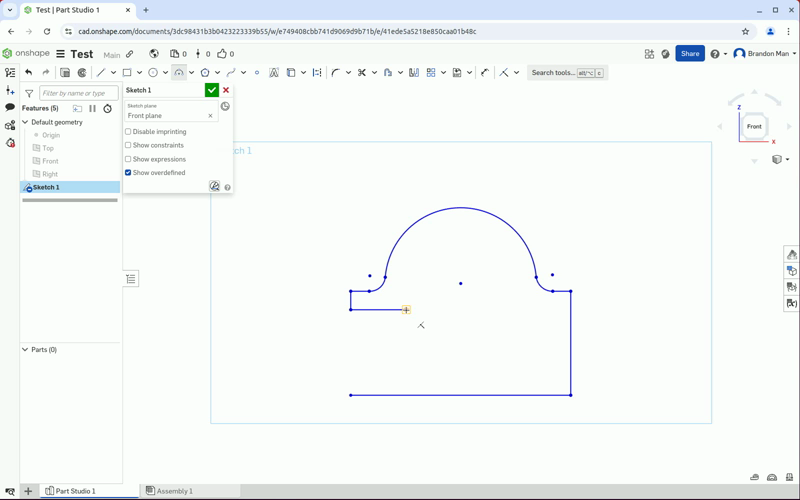
key_down(shift)
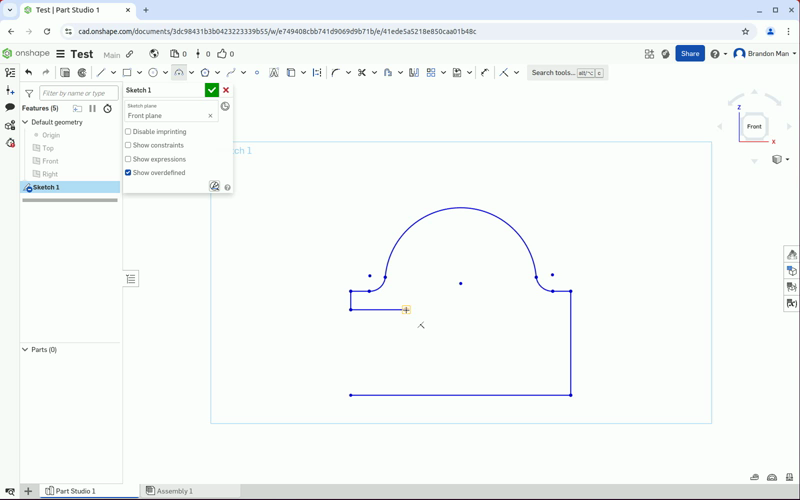
mouse_move(410, 316)
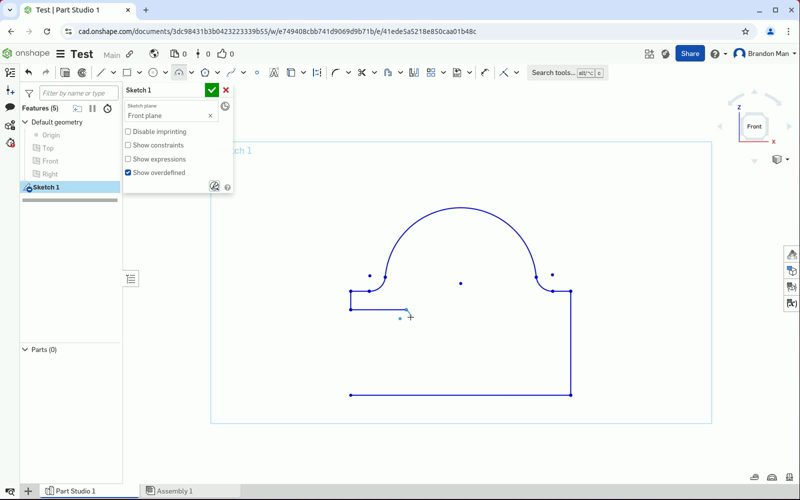
click(410, 316)
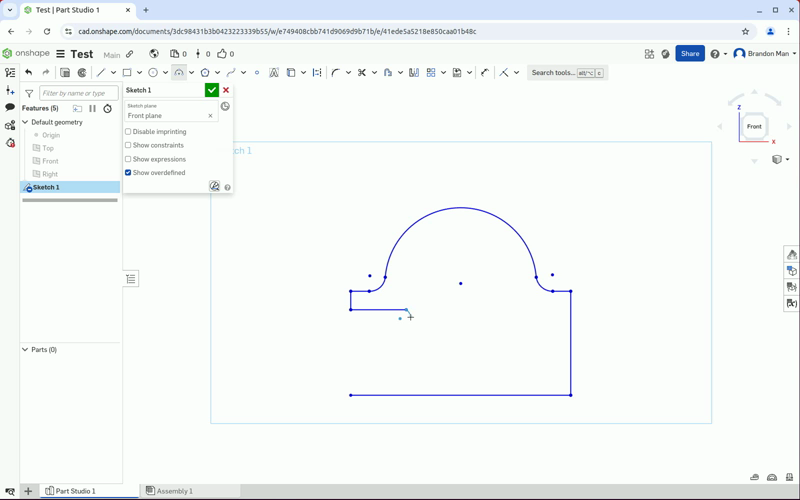
mouse_move(503, 250)
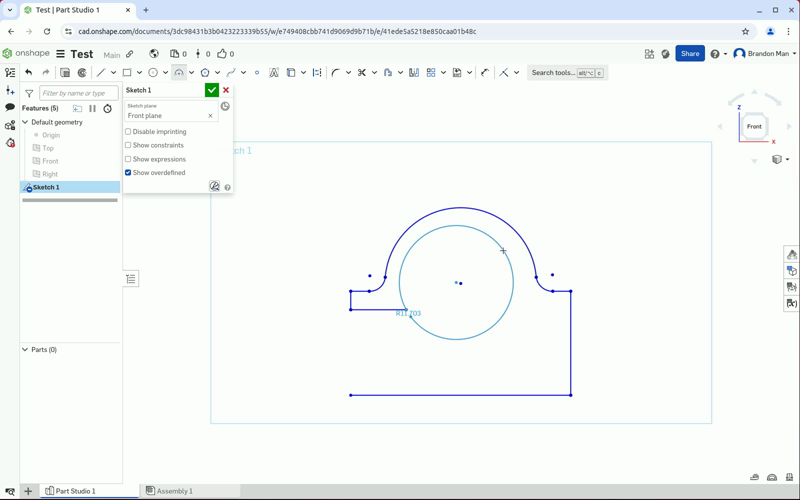
click(503, 250)
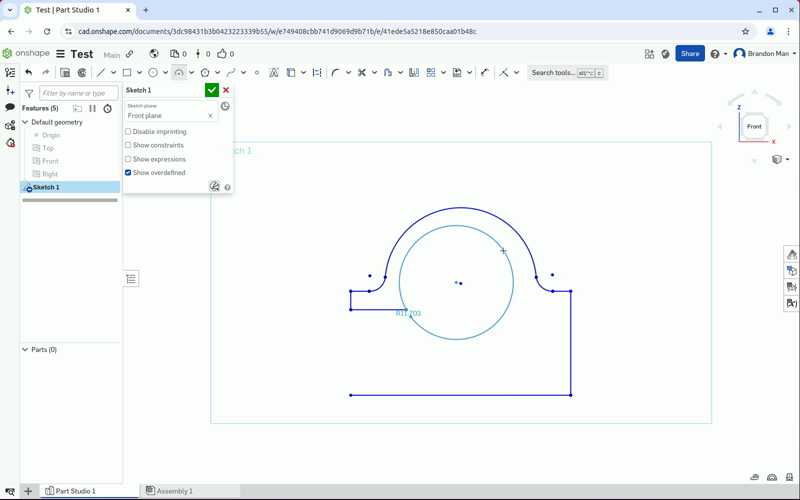
key_up(shift)
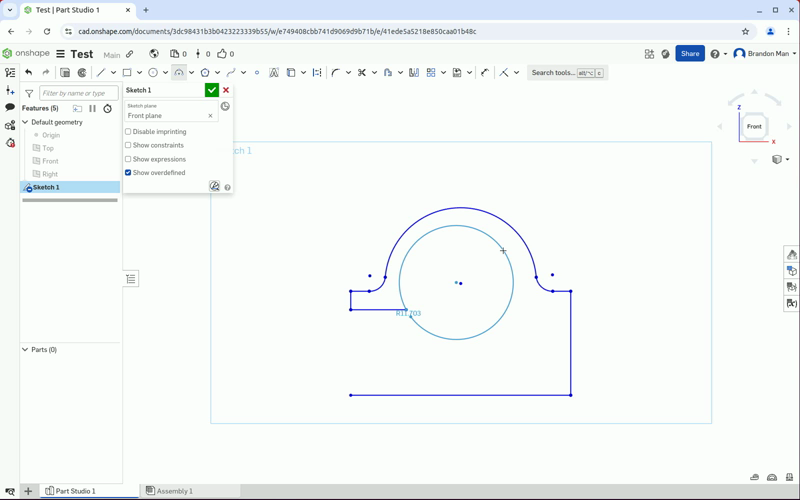
key(esc)
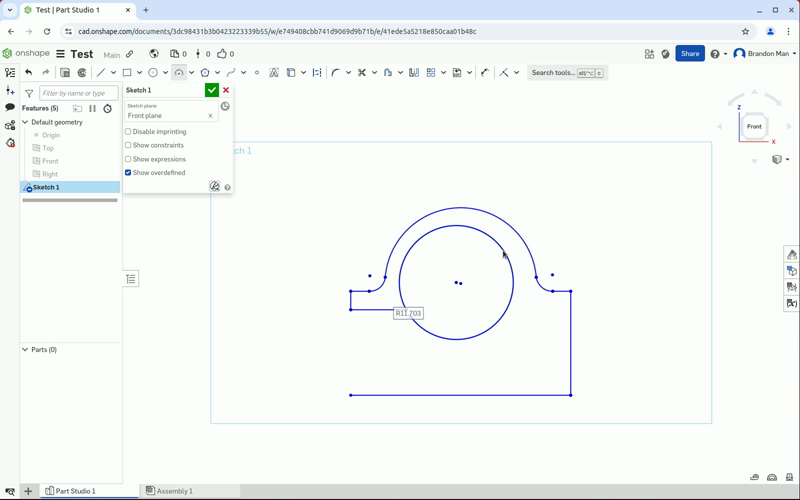
key(l)
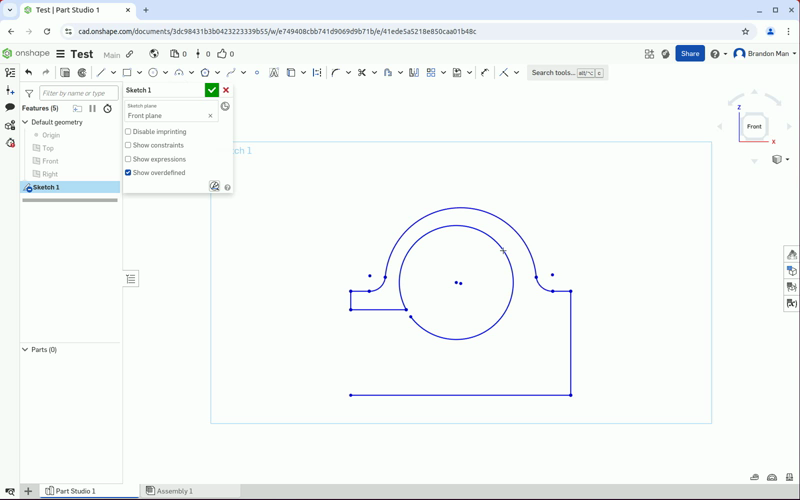
mouse_move(410, 316)
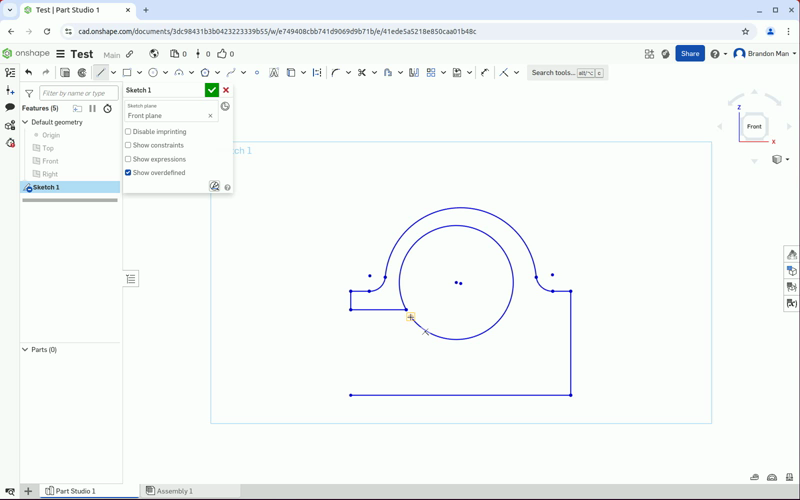
click(410, 316)
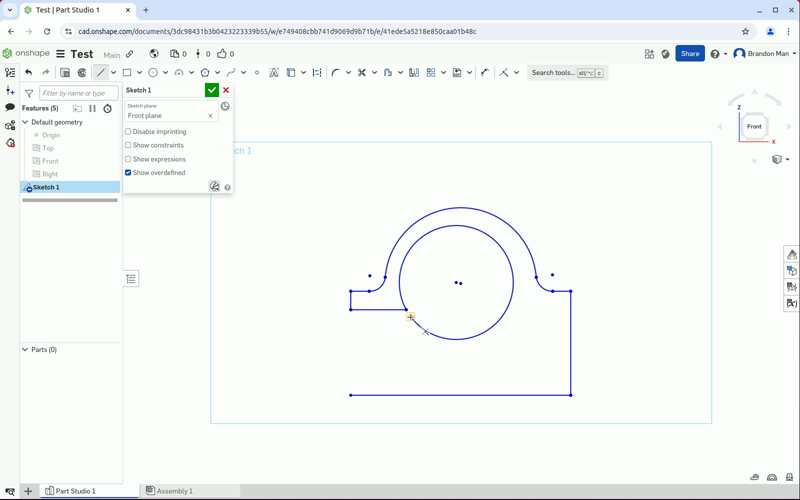
key_down(shift)
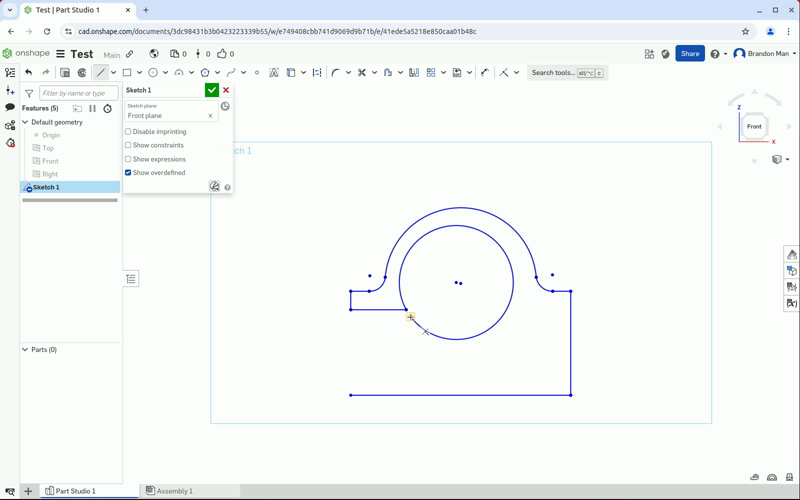
mouse_move(350, 316)
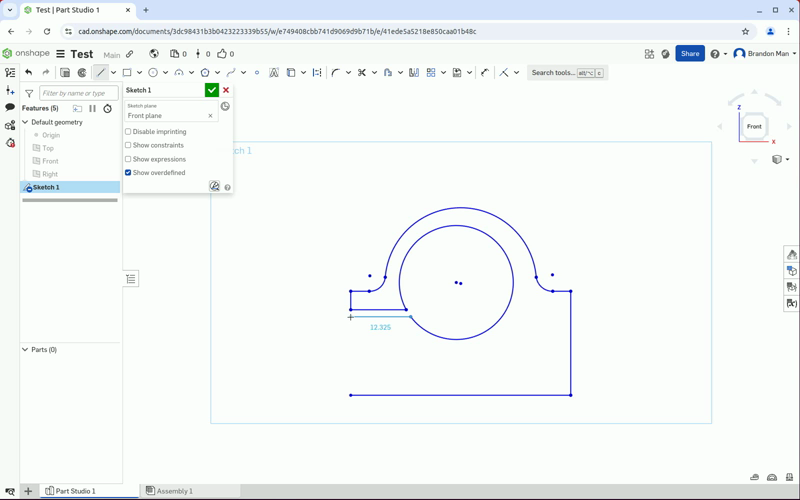
click(350, 316)
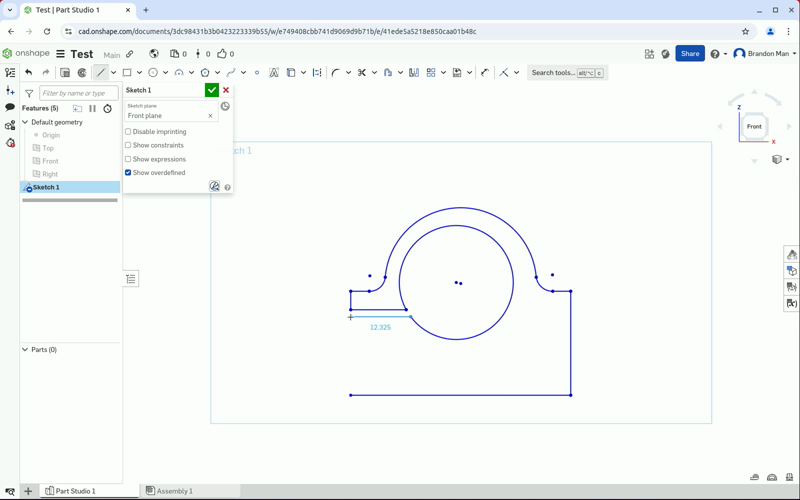
key_up(shift)
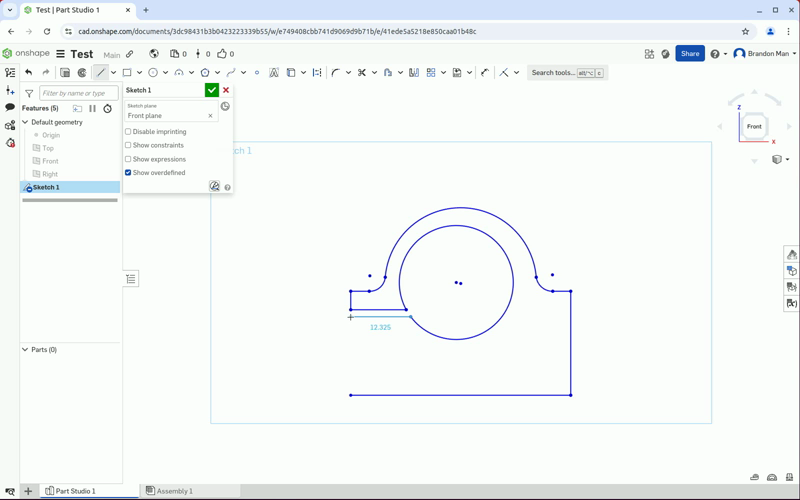
key_down(shift)
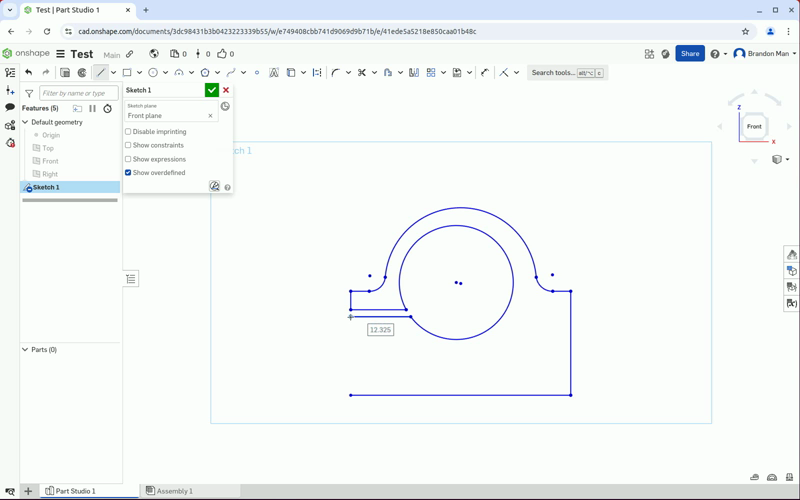
mouse_move(350, 395)
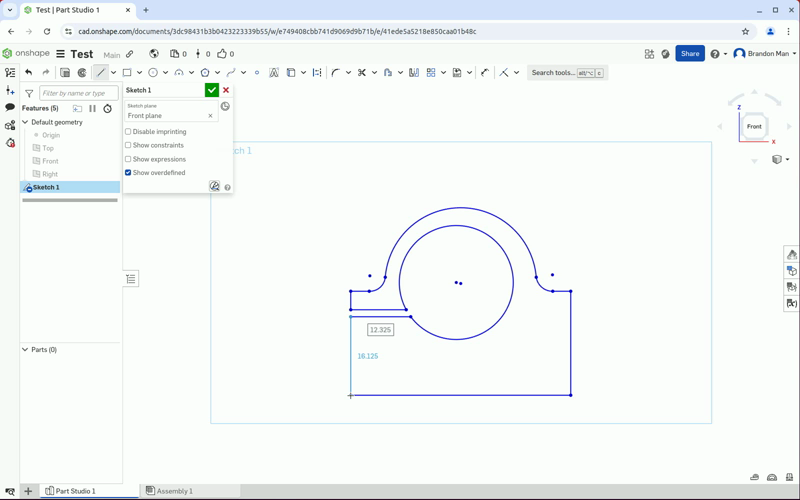
key_up(shift)
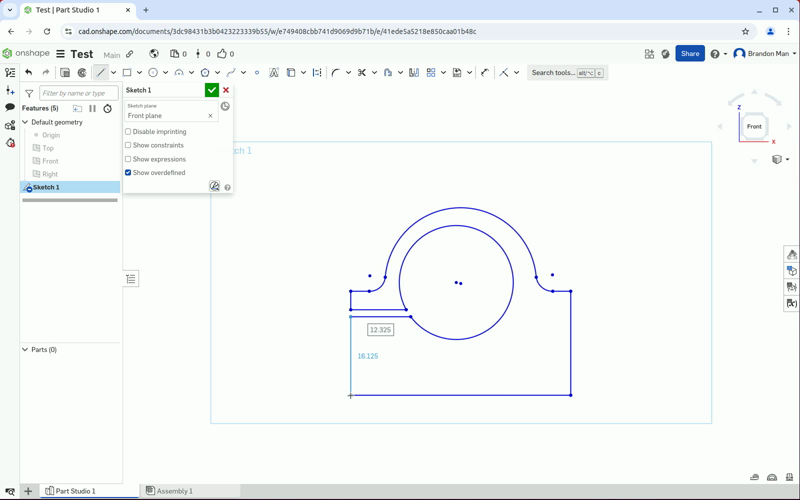
click(350, 395)
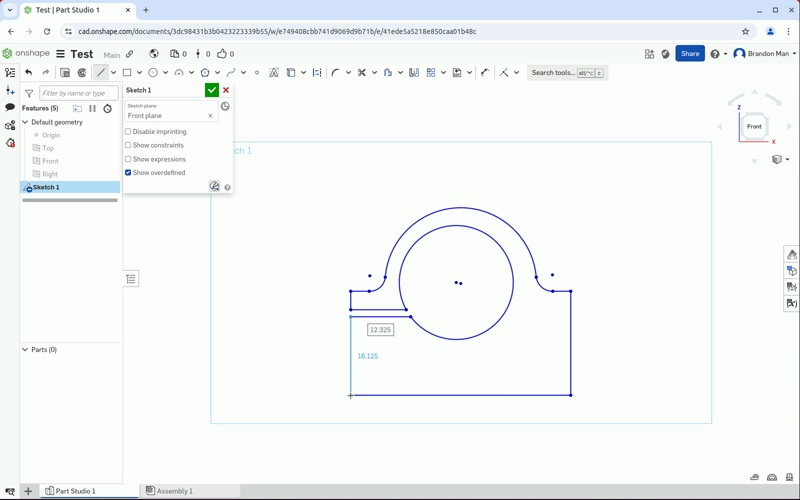
key(esc)
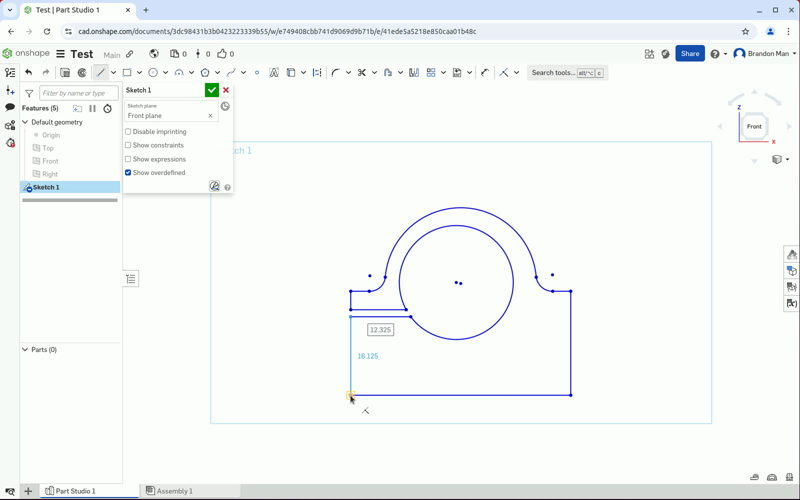
key(c)
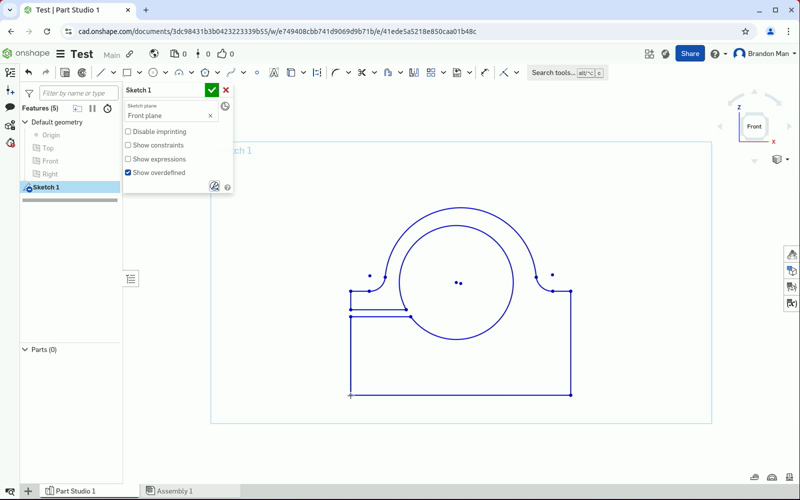
key_down(shift)
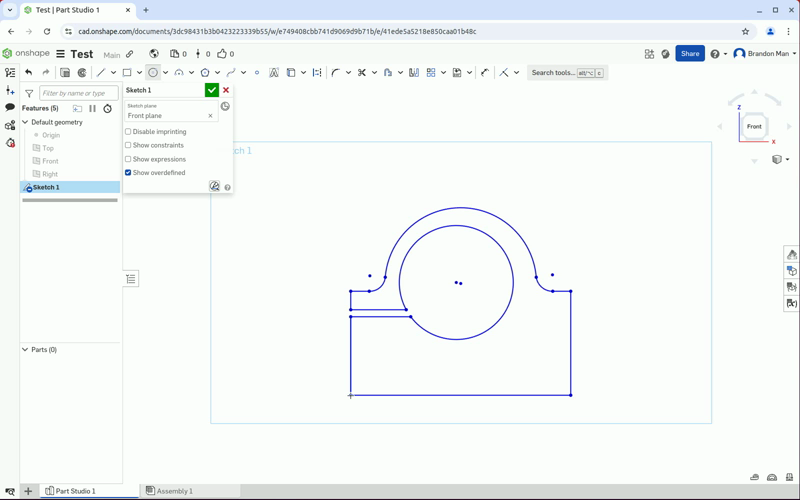
mouse_move(397, 348)
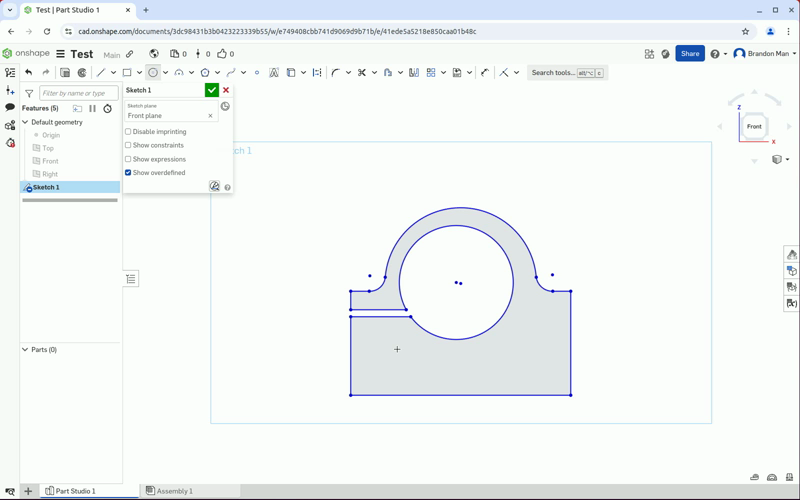
click(397, 348)
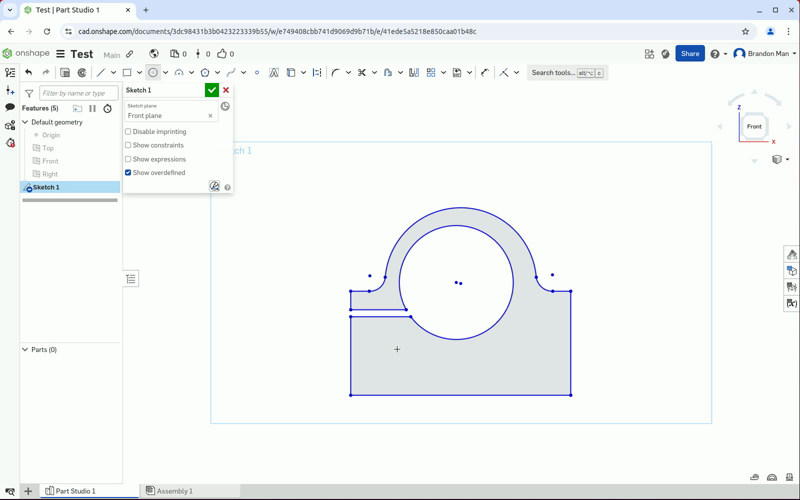
key_up(shift)
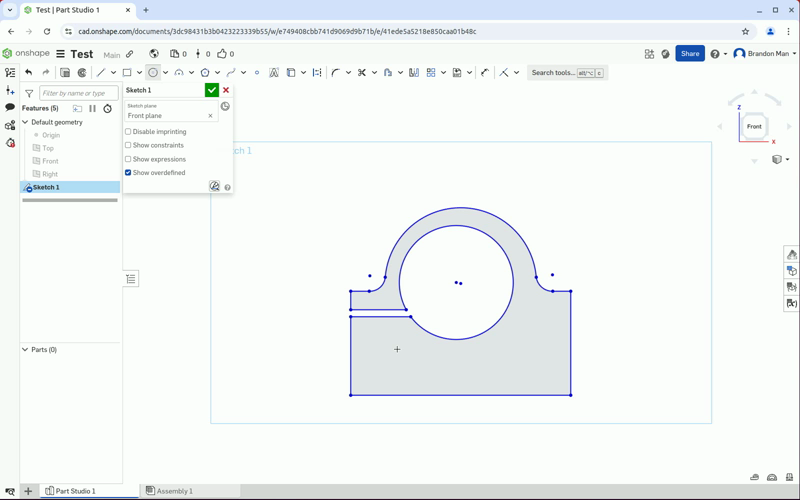
mouse_move(408, 348)
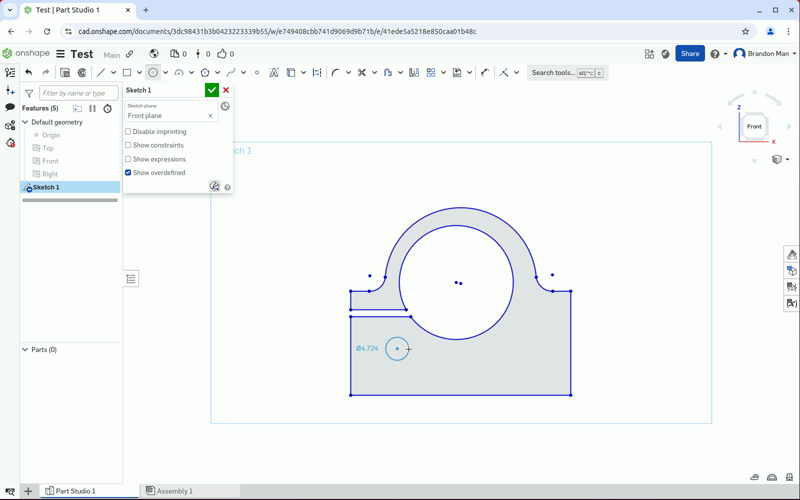
click(408, 348)
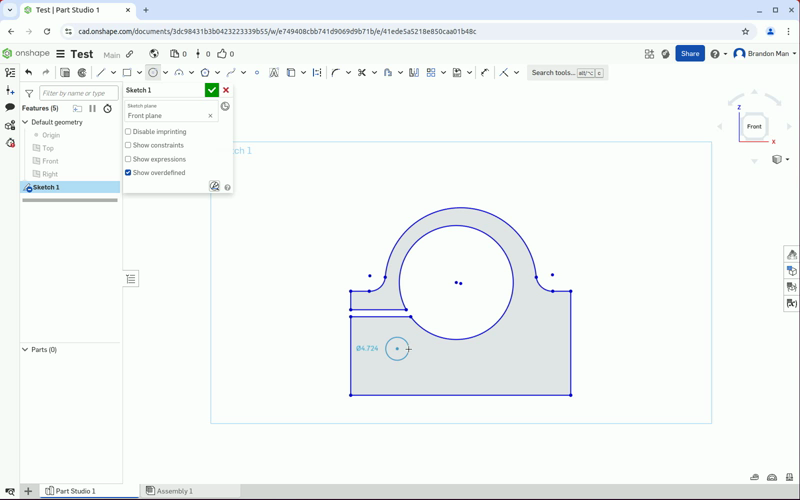
key(esc)
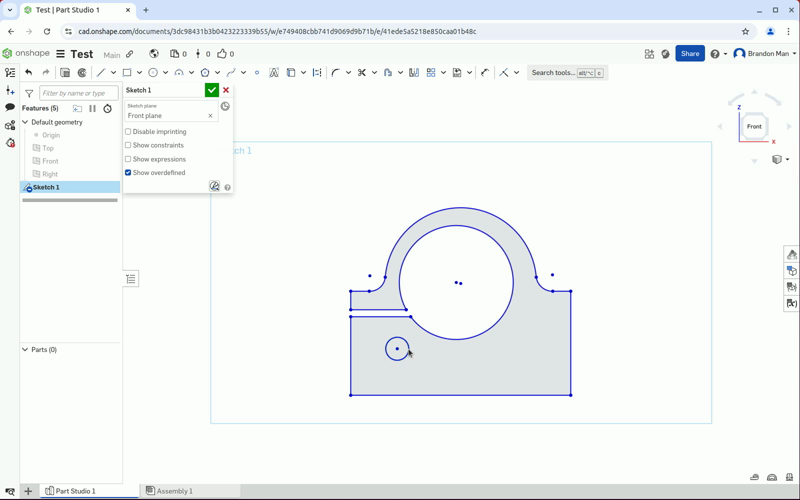
key(c)
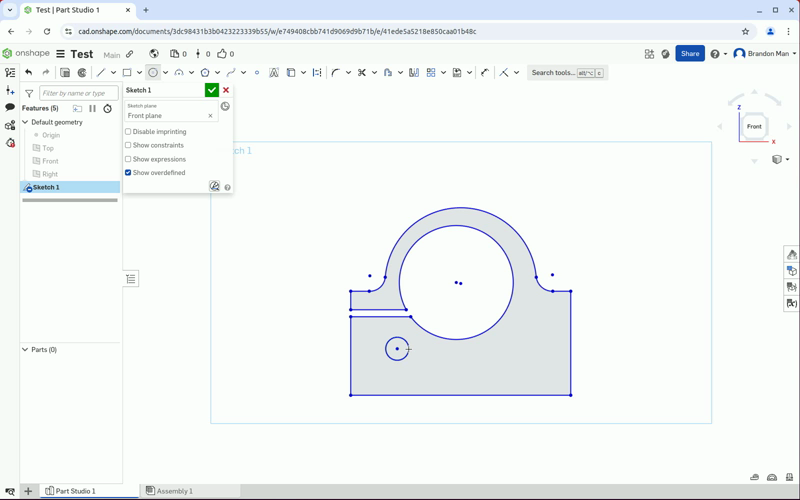
key_down(shift)
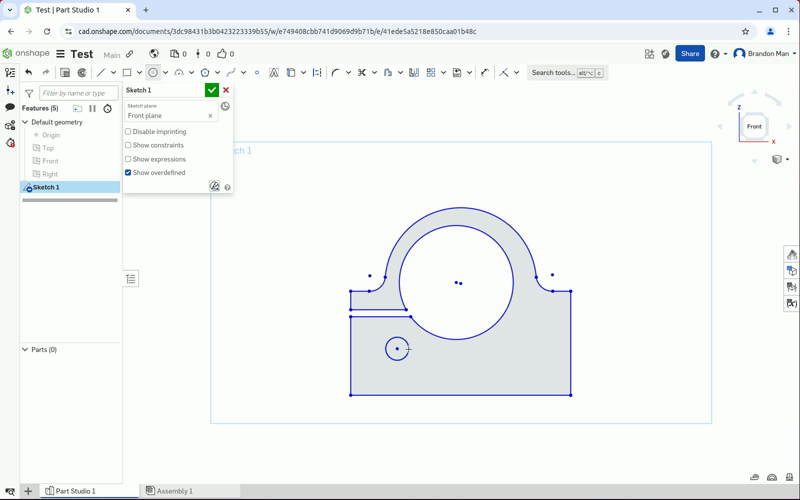
mouse_move(524, 348)
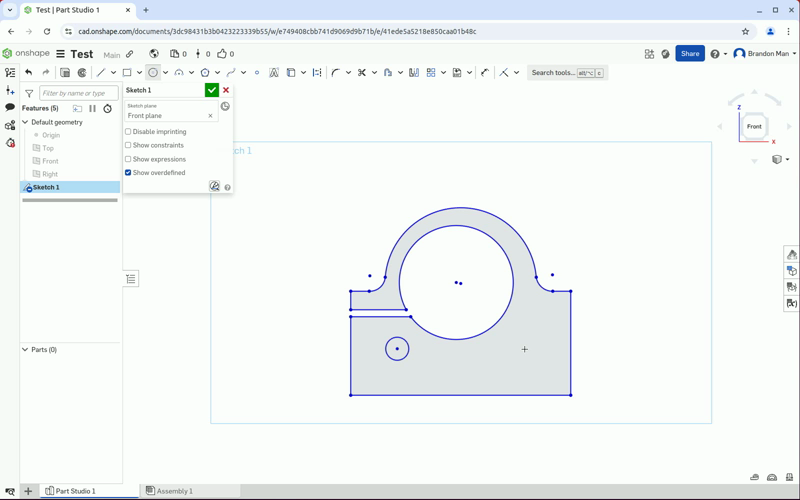
click(524, 348)
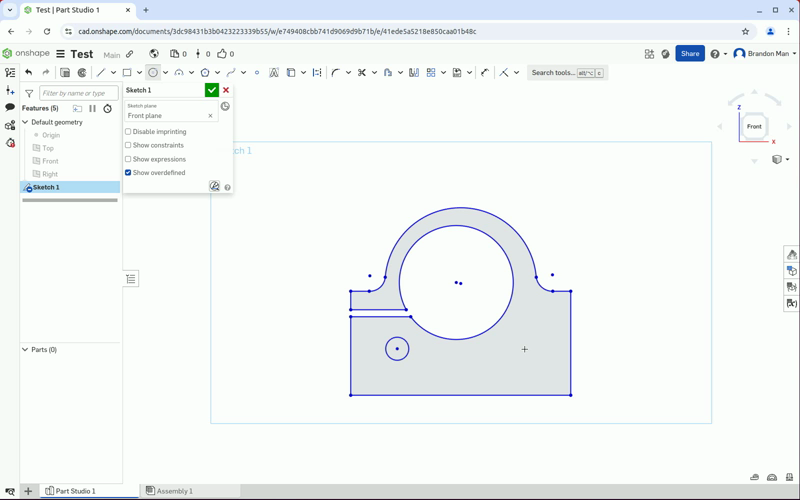
key_up(shift)
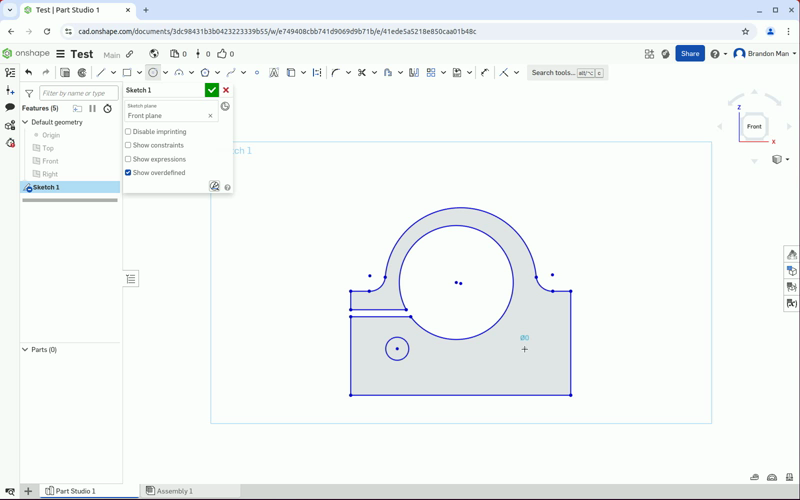
mouse_move(536, 348)
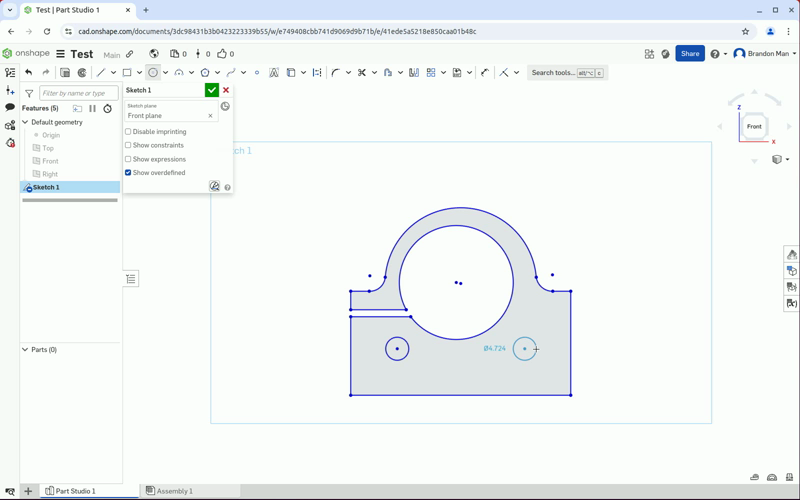
click(536, 348)
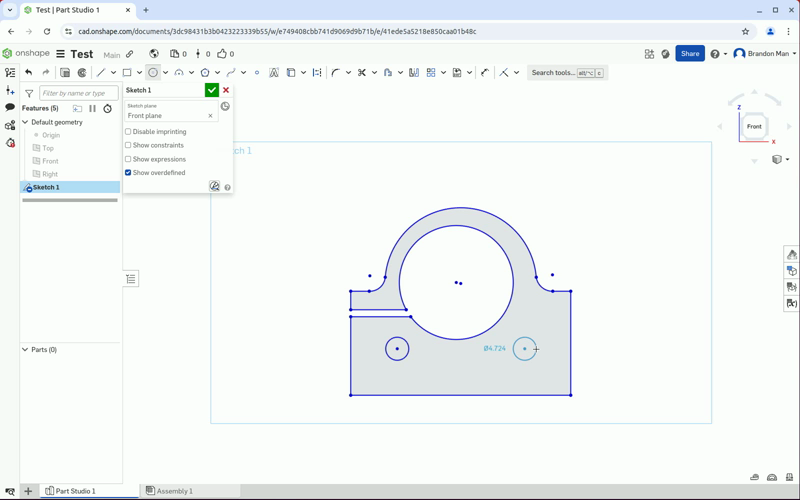
key(esc)
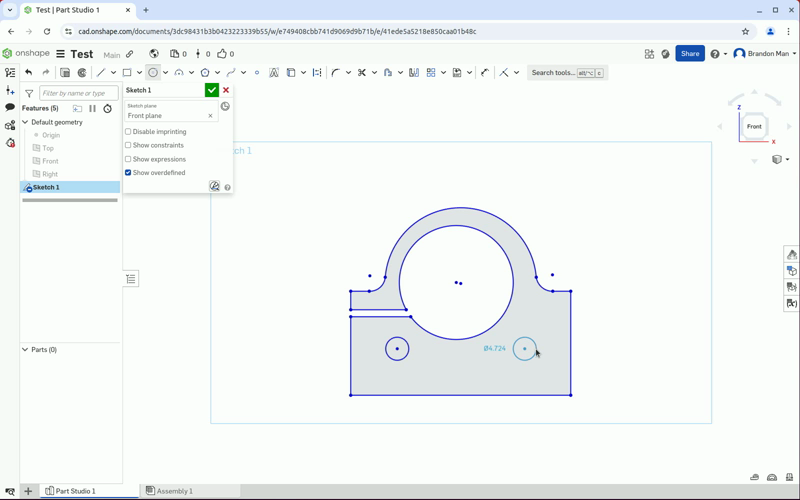
mouse_move(547, 335)
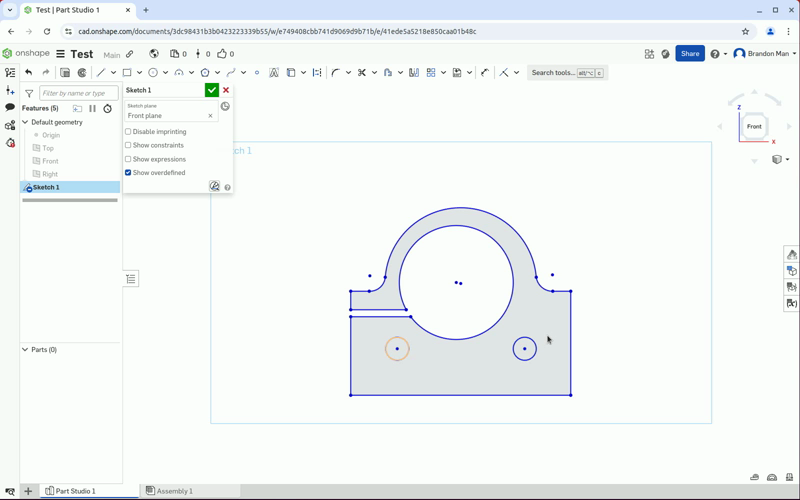
click(547, 335)
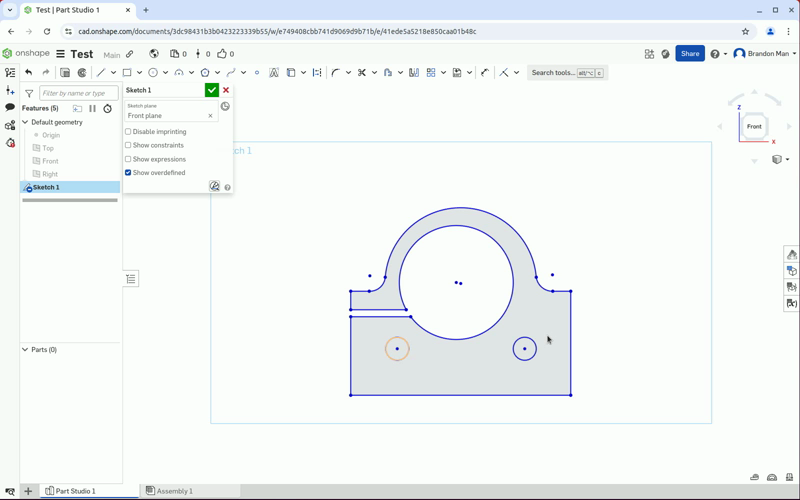
mouse_move(73, 352)
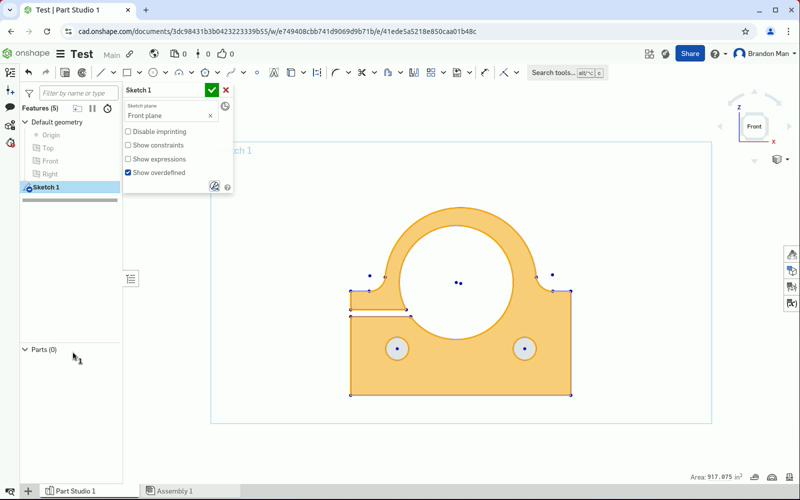
key(shift+y)
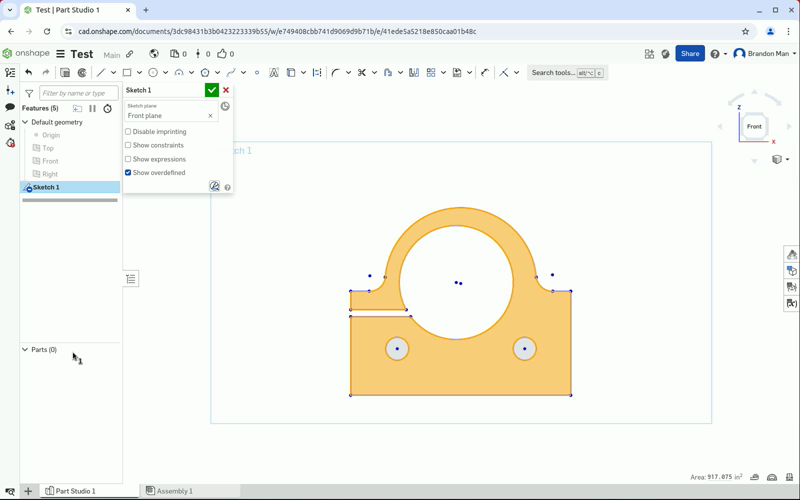
key(shift+e)
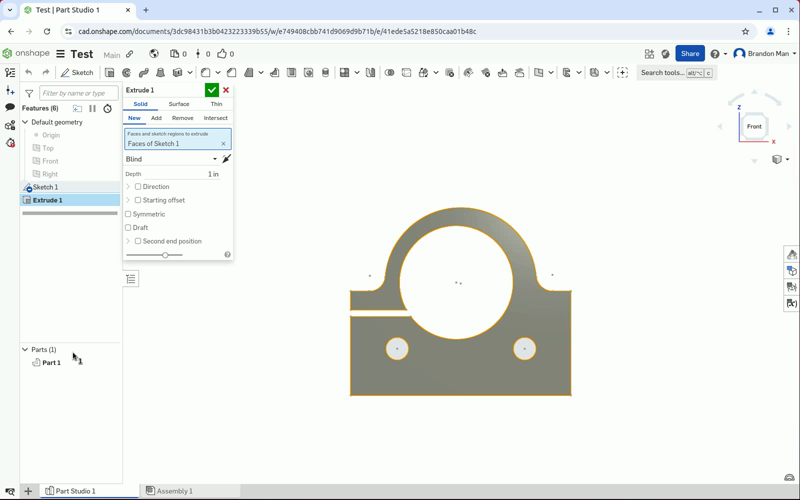
mouse_move(143, 106)
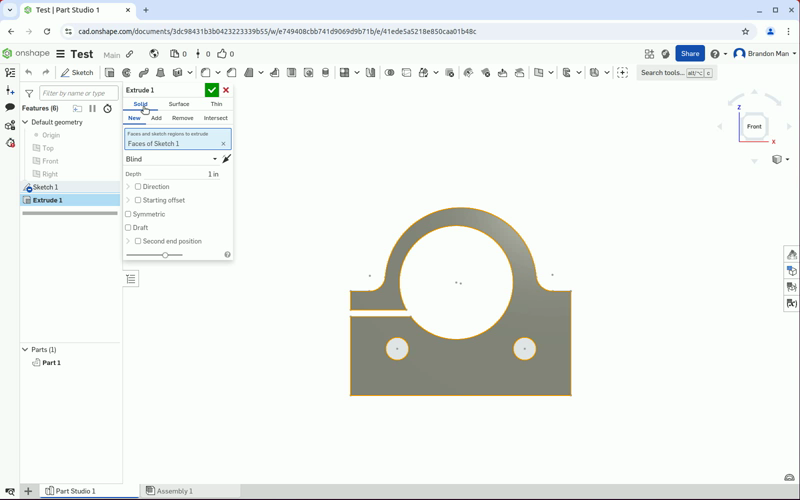
click(143, 106)
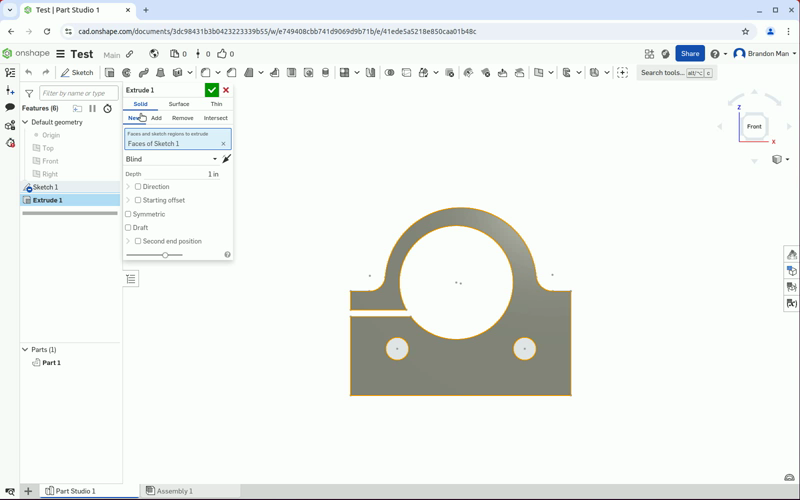
mouse_move(137, 120)
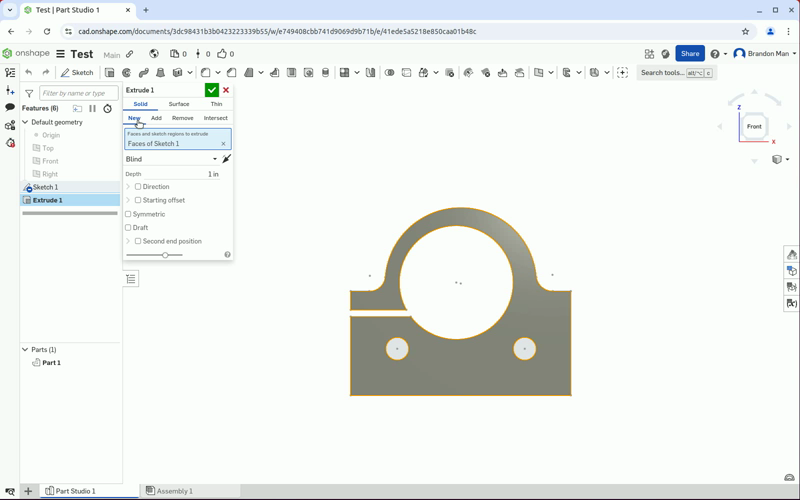
click(137, 120)
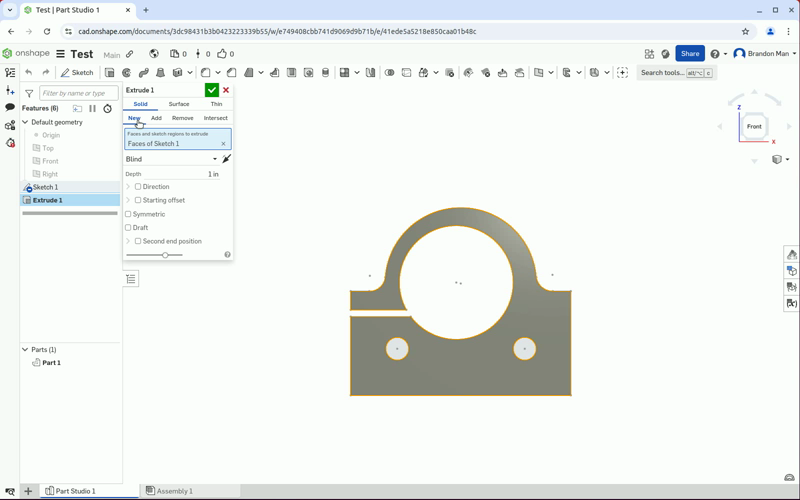
key(tab, 4)
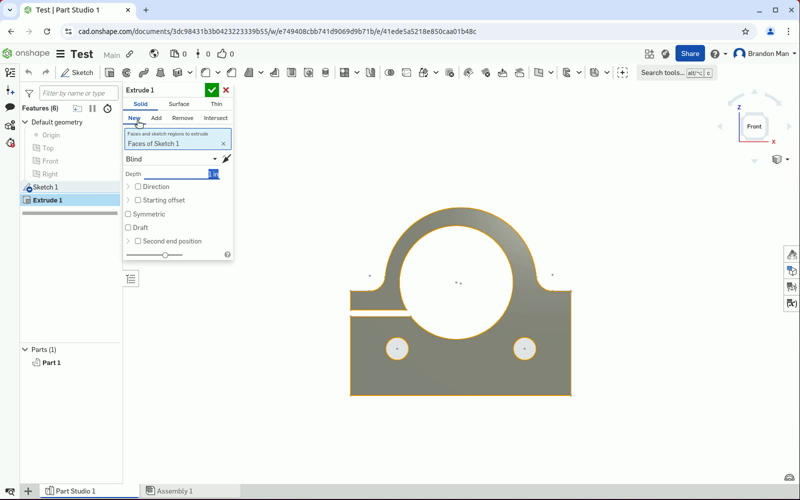
text(6.74)
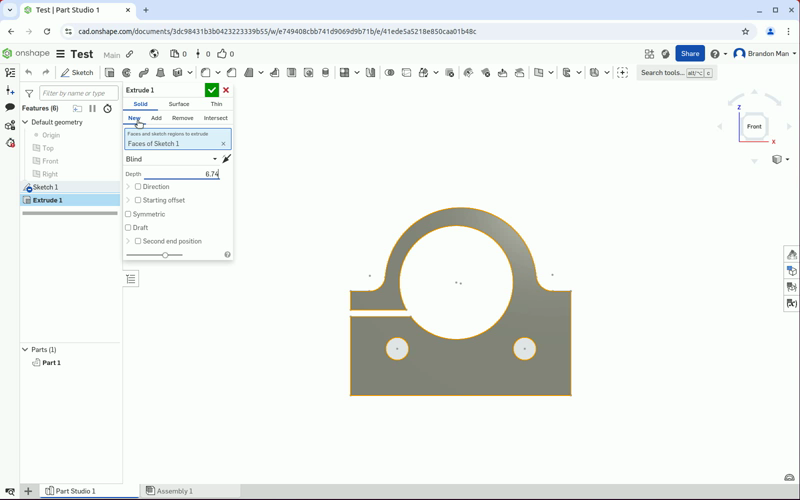
key(enter)
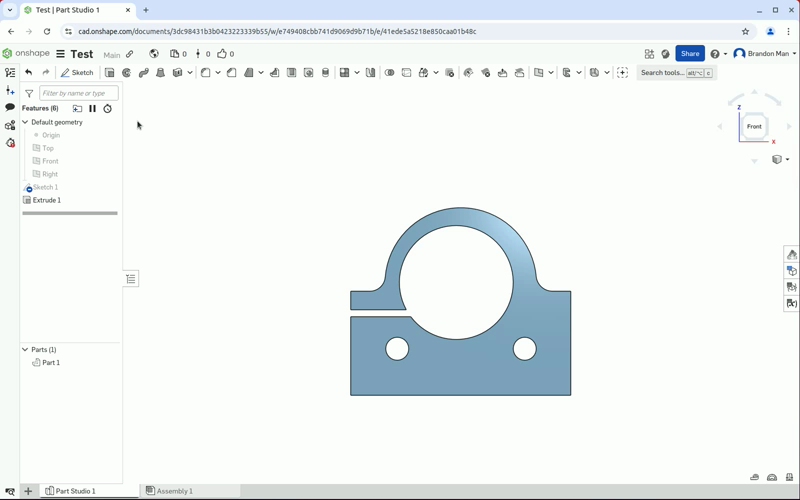
key(shift+h)
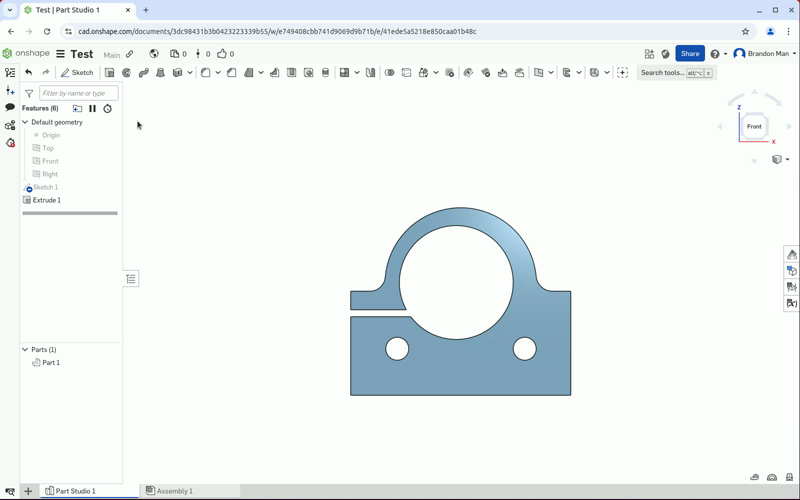
key(shift+h)
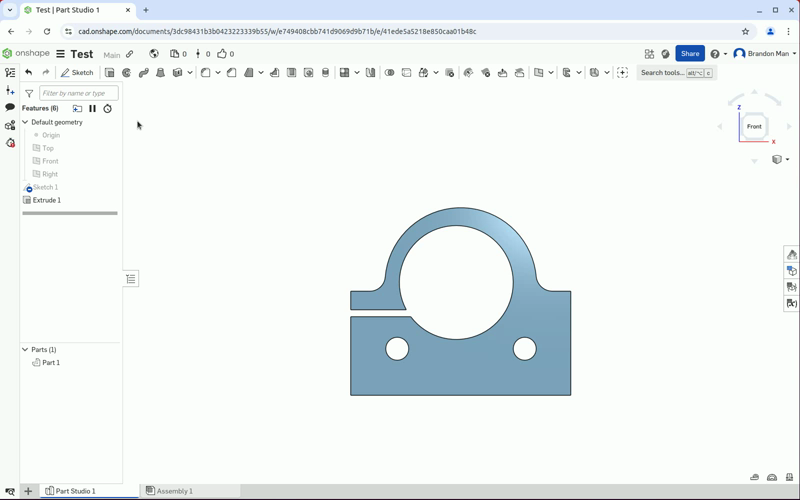
mouse_move(73, 189)
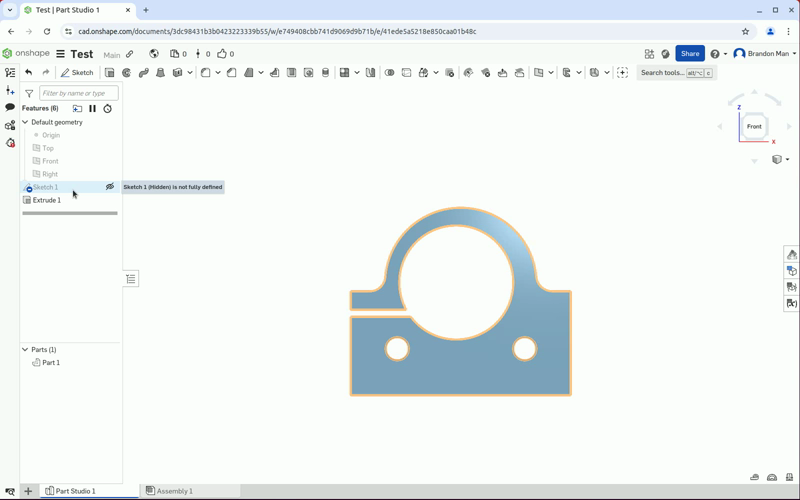
click(73, 189)
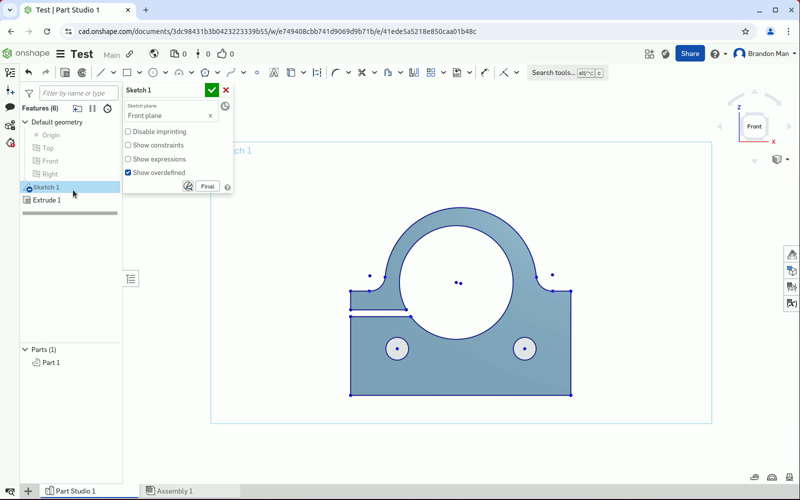
mouse_move(229, 92)
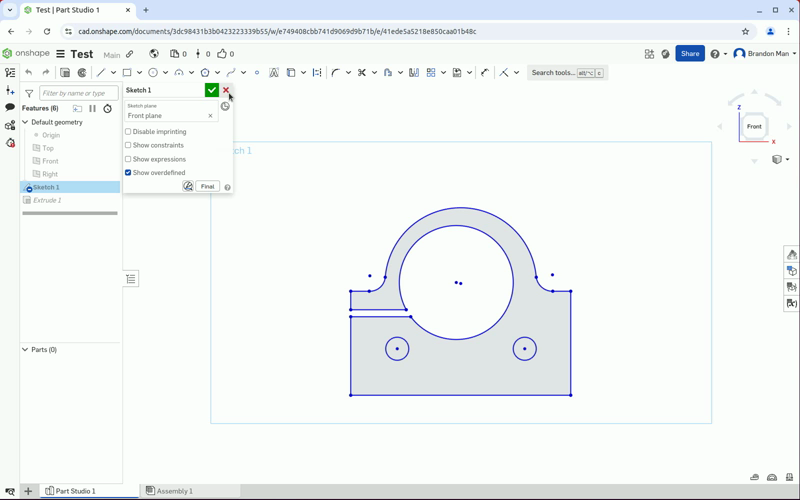
click(229, 92)
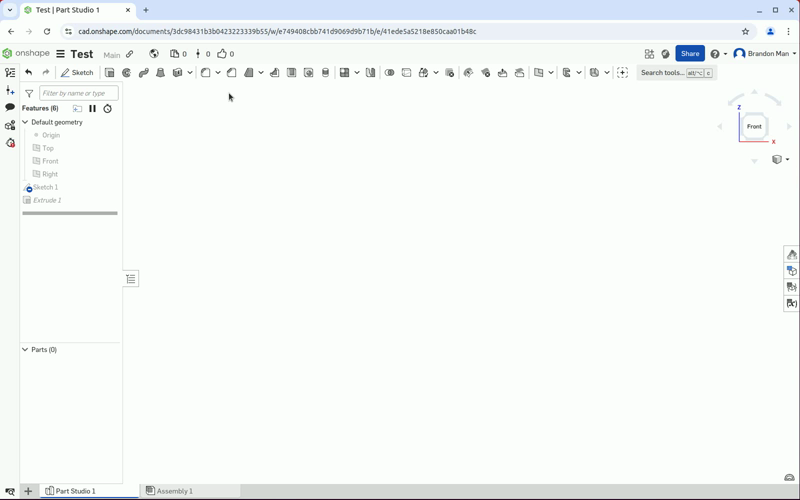
mouse_move(73, 352)
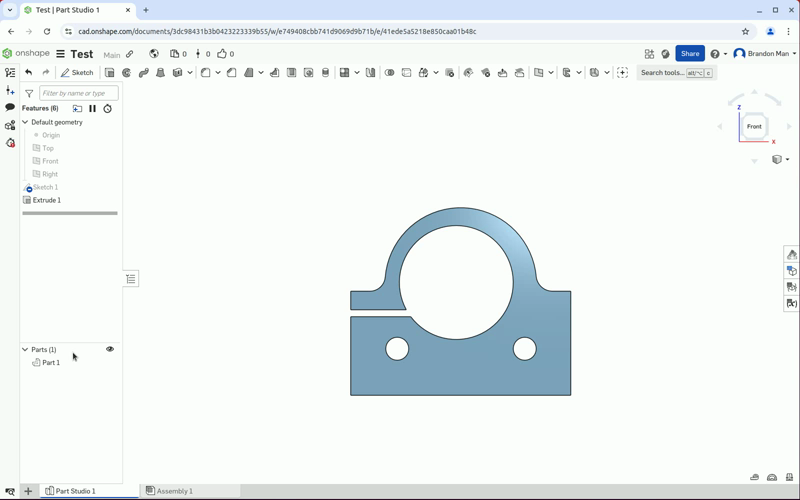
key(y)
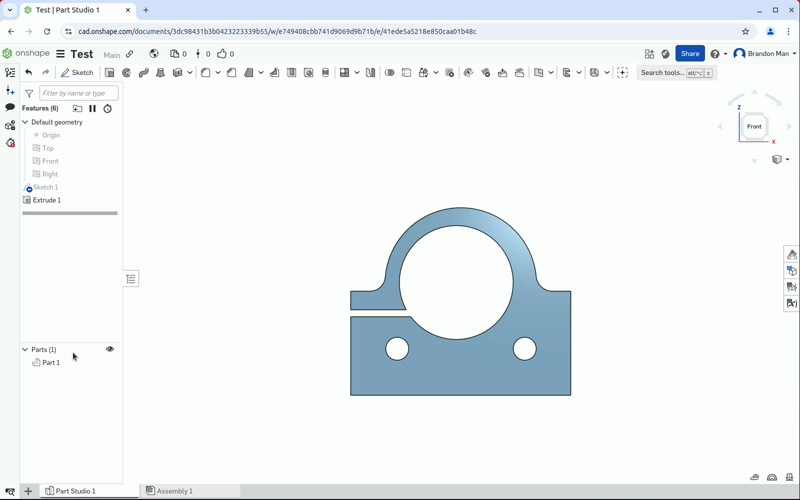
key(shift+p)
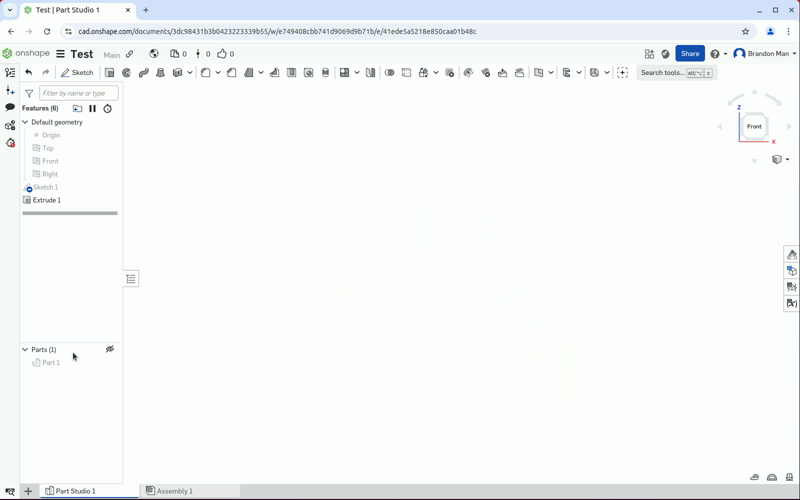
key(space)
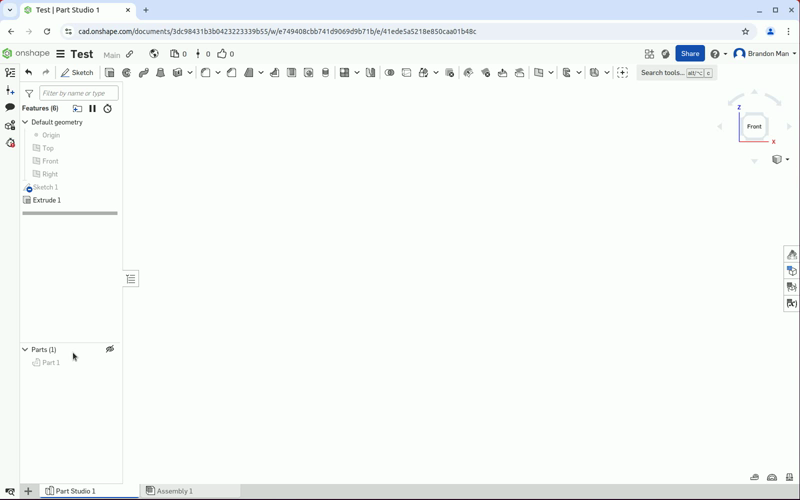
key_down(shift)
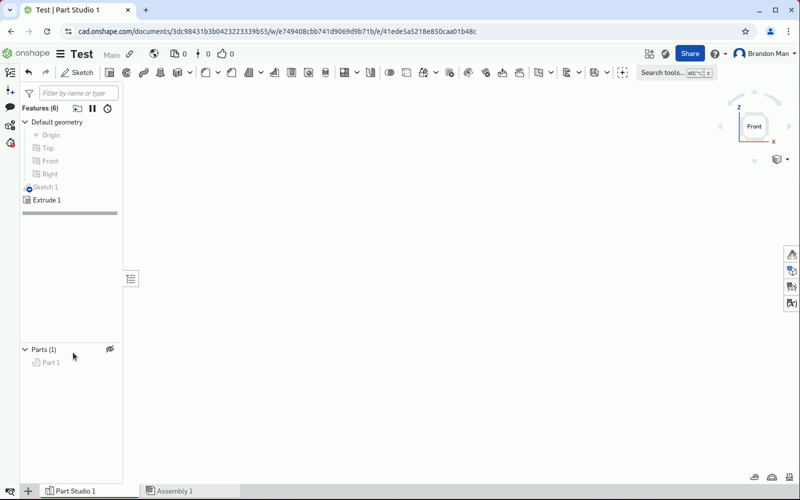
key(down)
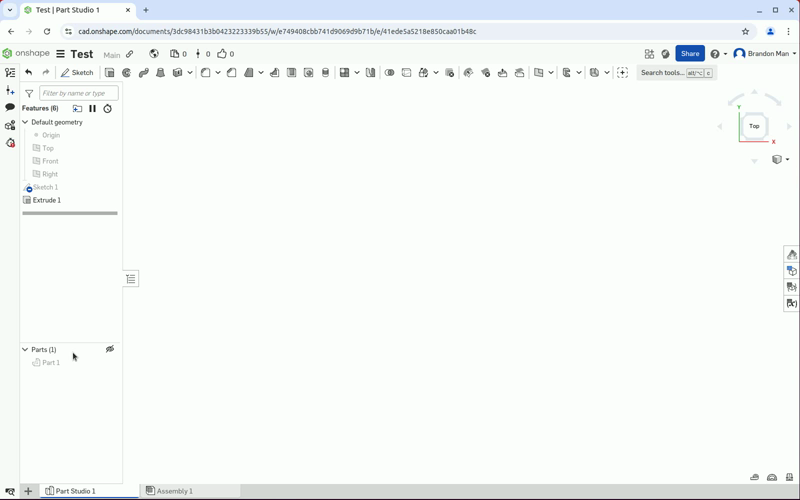
key_up(shift)
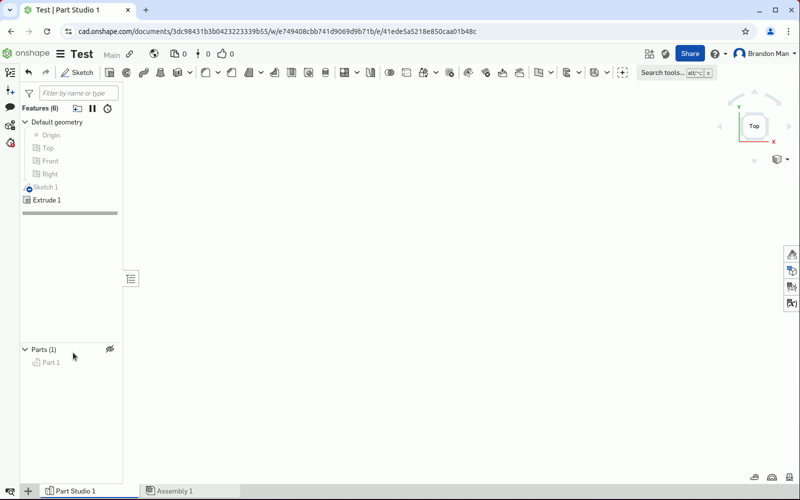
mouse_move(73, 352)
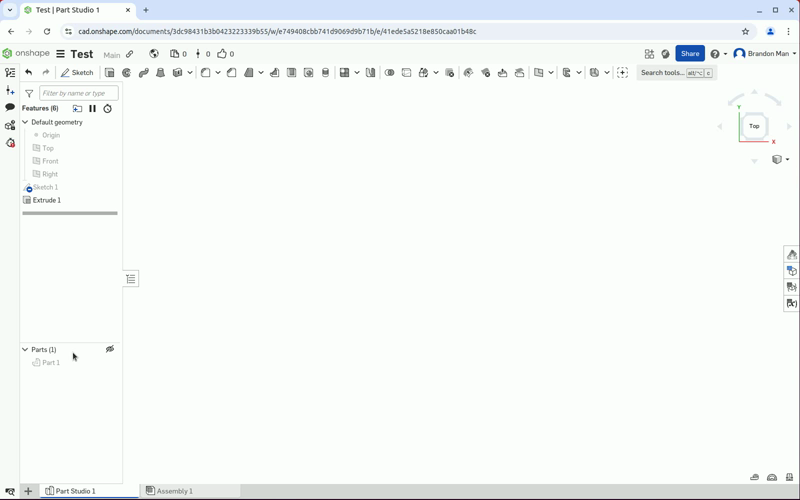
key(shift+y)
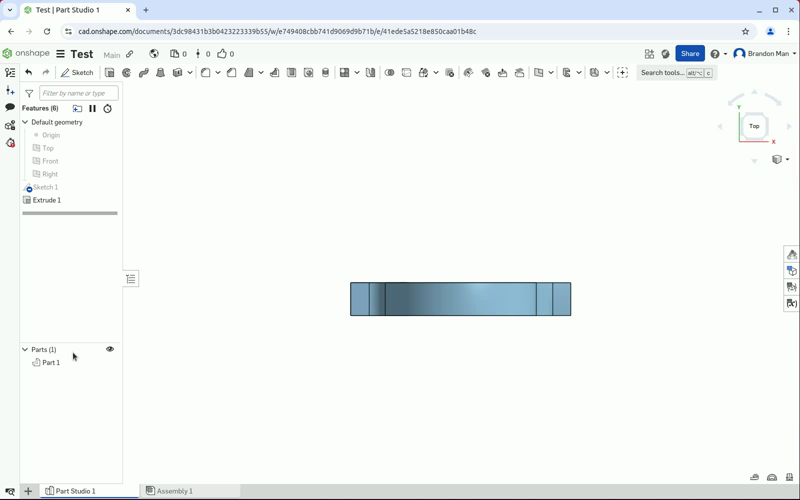
mouse_move(541, 75)
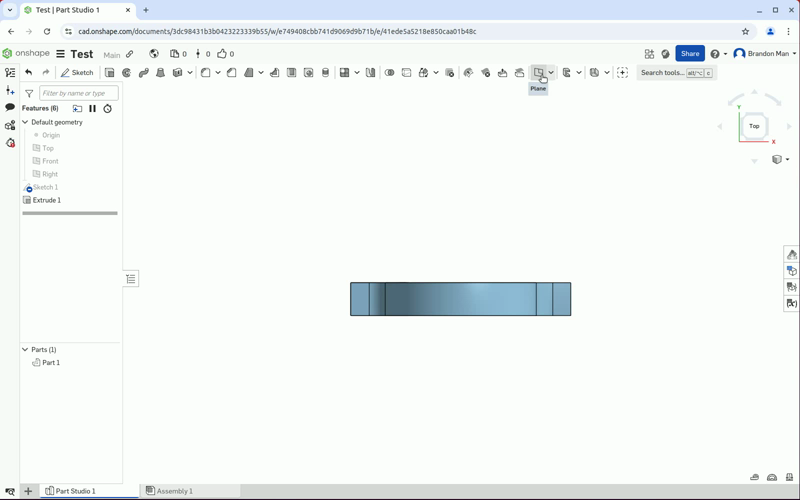
click(541, 75)
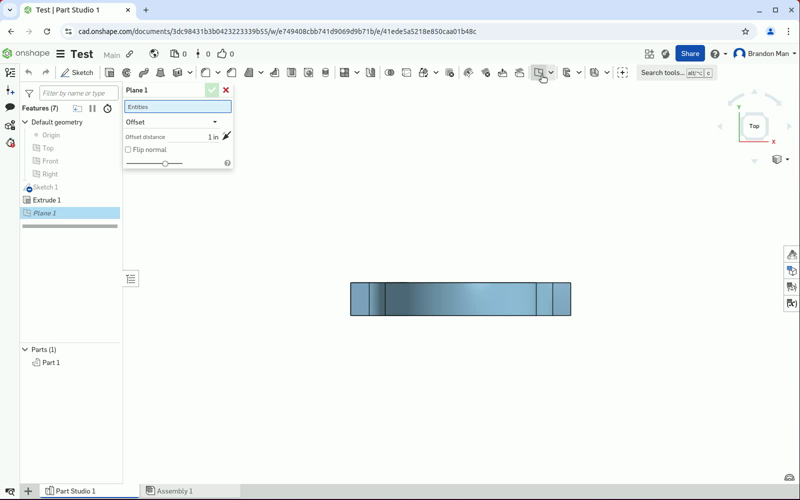
mouse_move(73, 150)
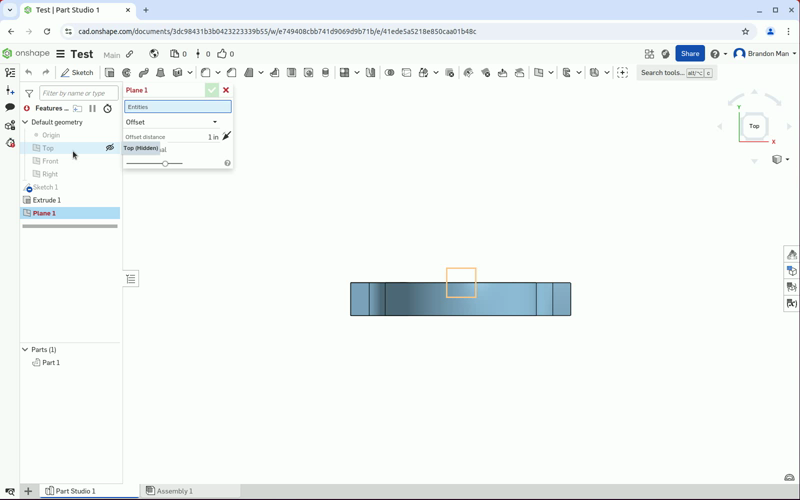
click(73, 150)
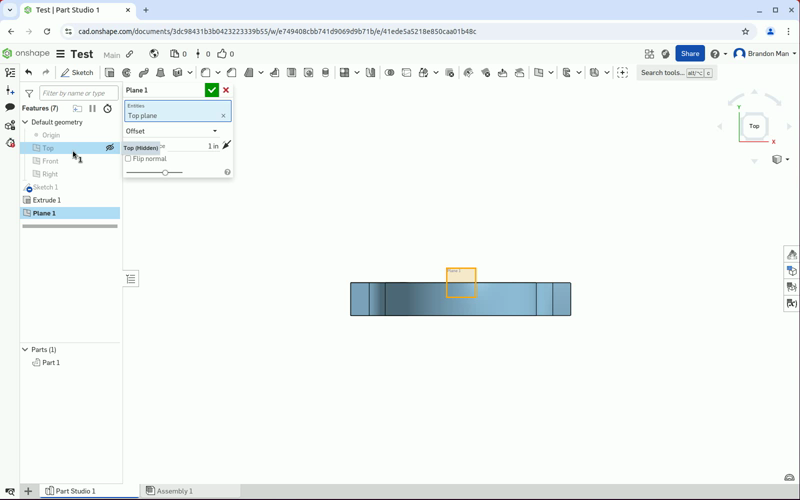
key(tab, 2)
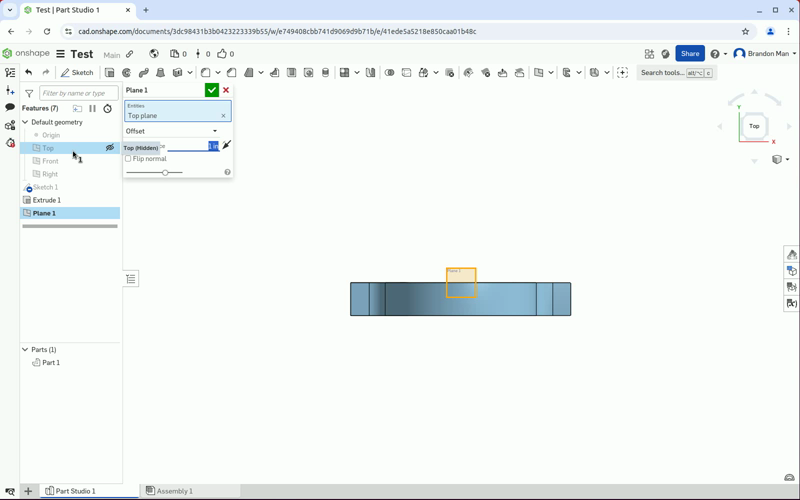
text(1.695)
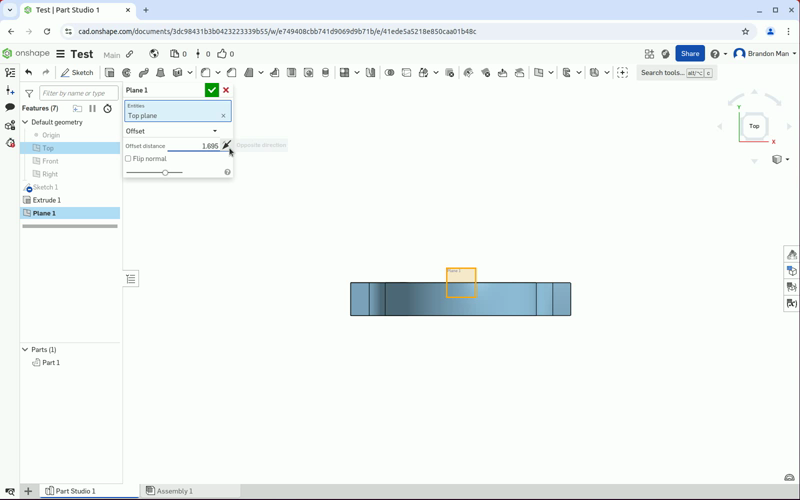
mouse_move(229, 147)
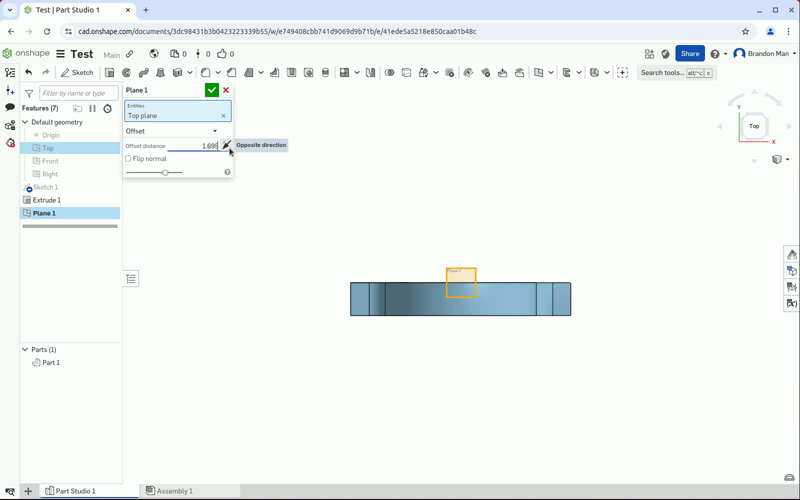
click(229, 147)
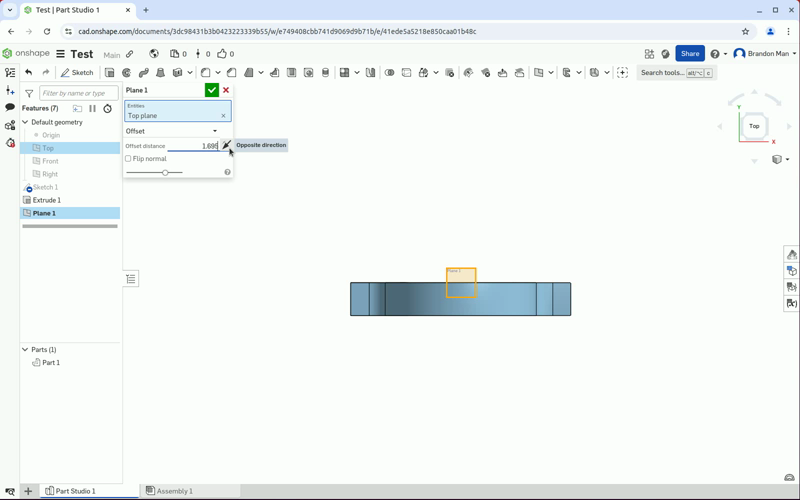
key(enter, 2)
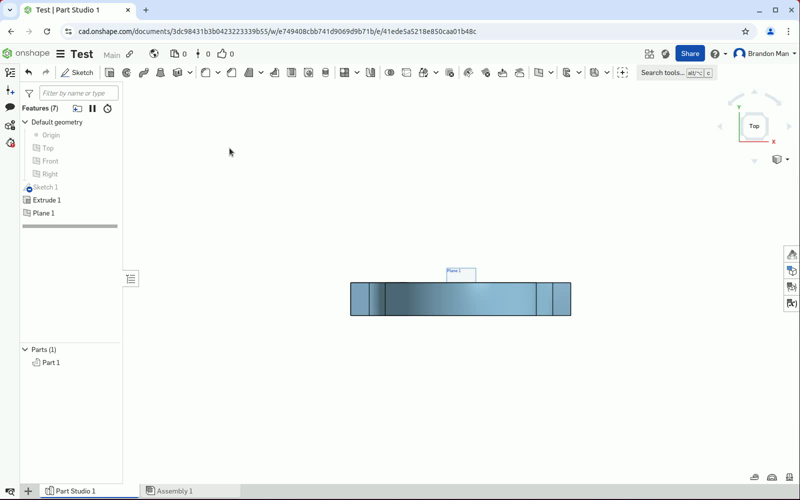
key(shift+s)
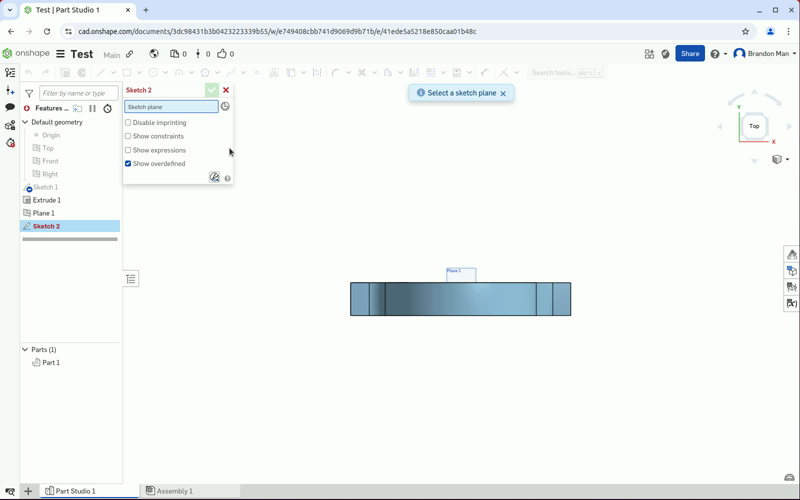
mouse_move(73, 215)
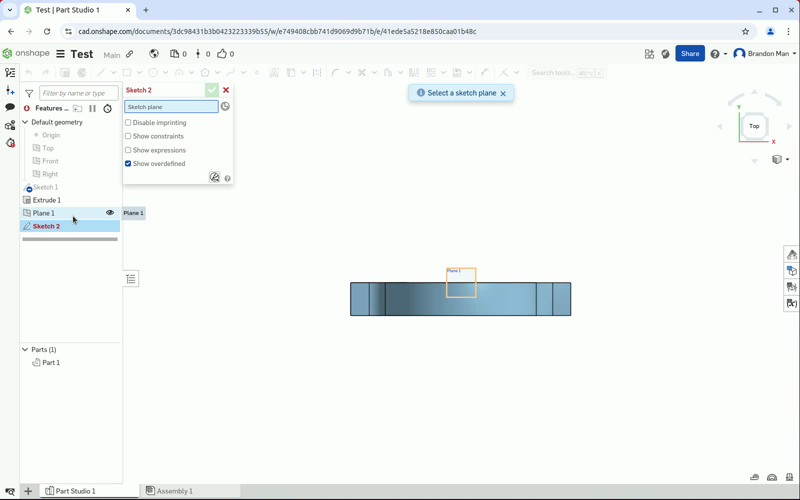
click(73, 215)
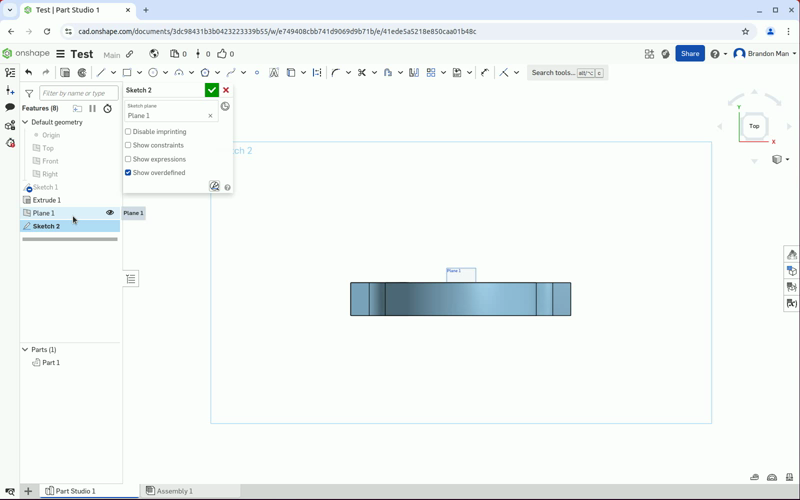
mouse_move(73, 352)
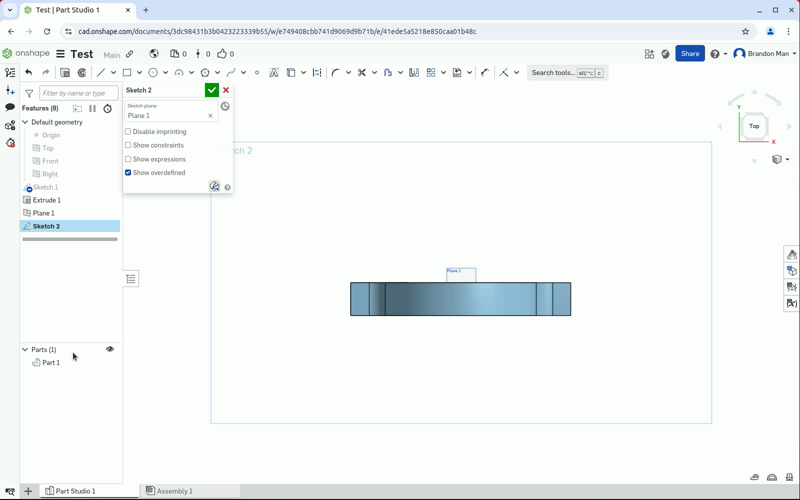
key(y)
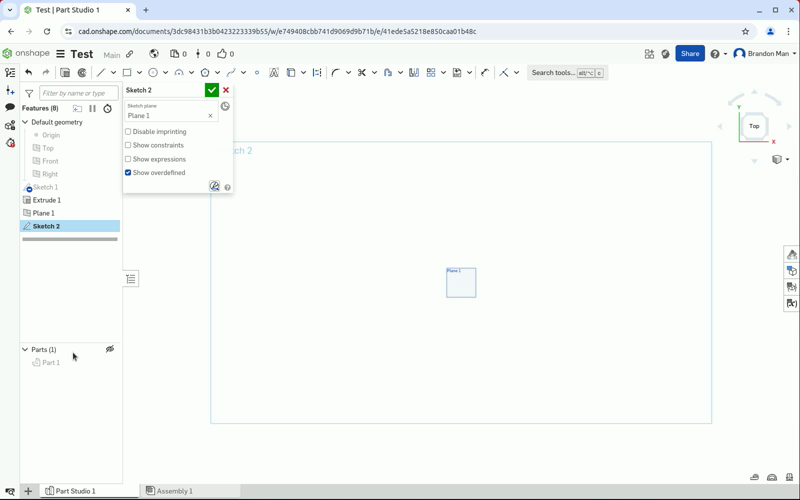
key(a)
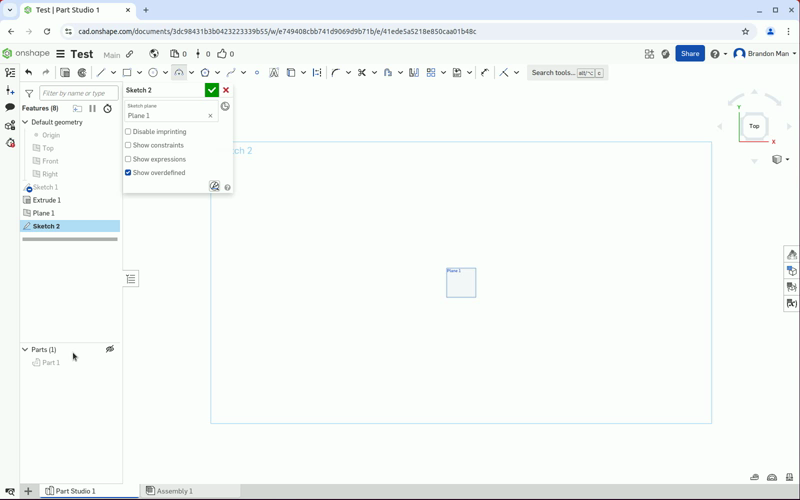
key_down(shift)
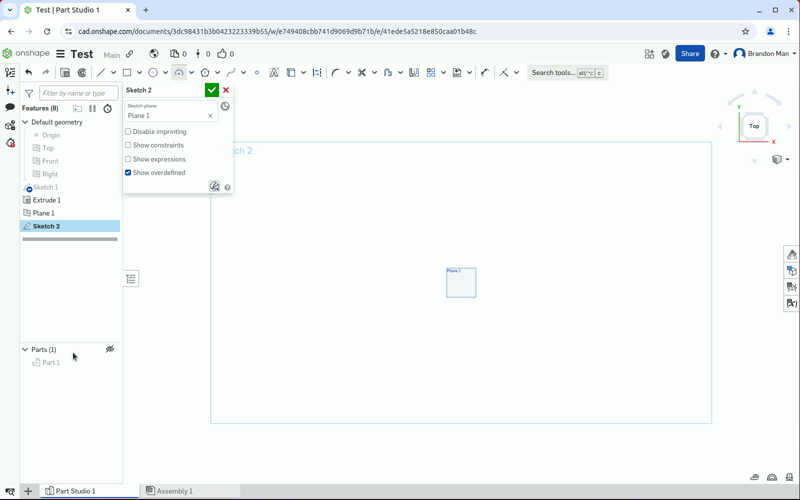
mouse_move(368, 309)
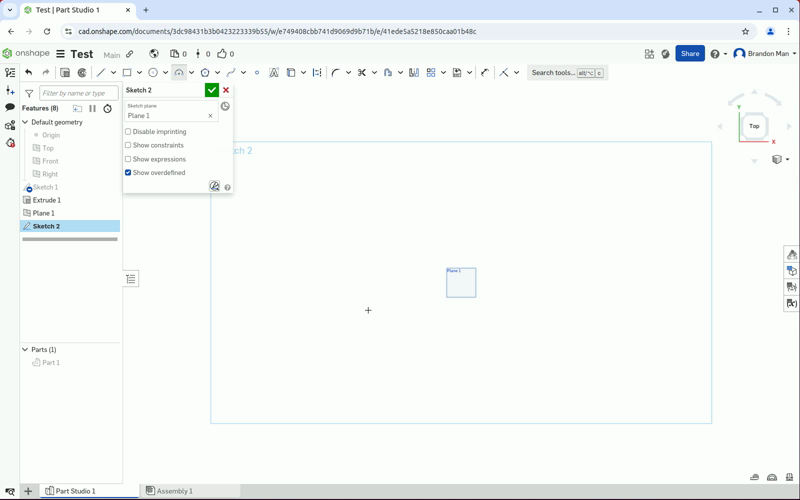
click(368, 309)
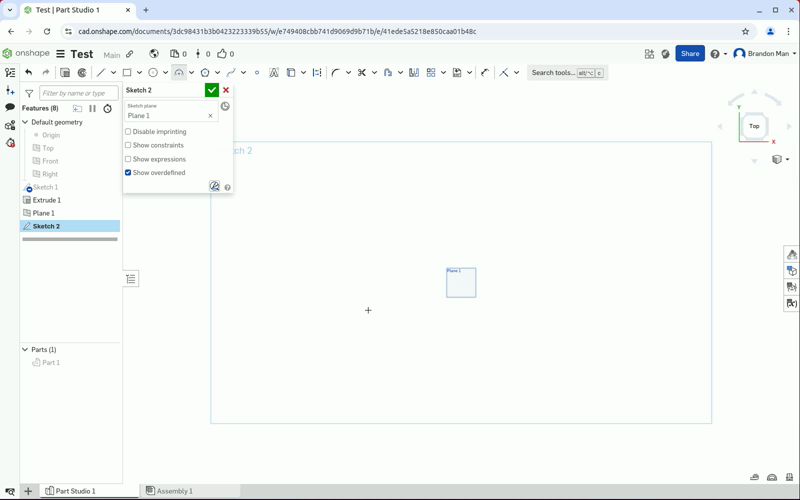
key_up(shift)
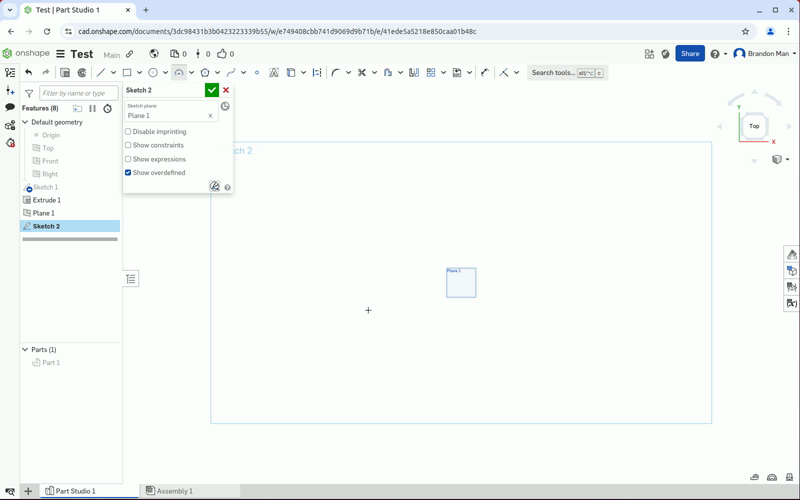
key_down(shift)
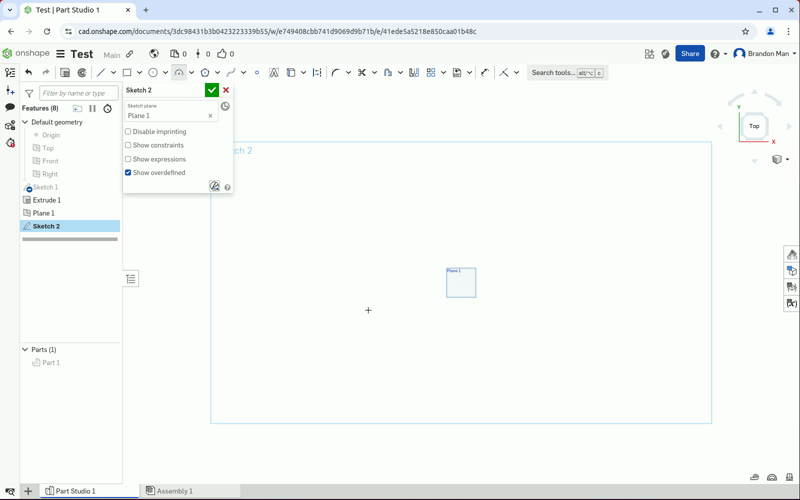
mouse_move(368, 286)
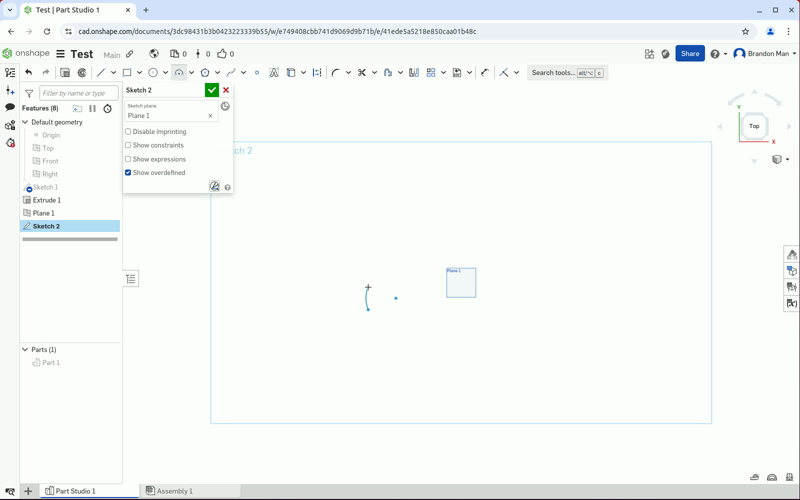
click(368, 286)
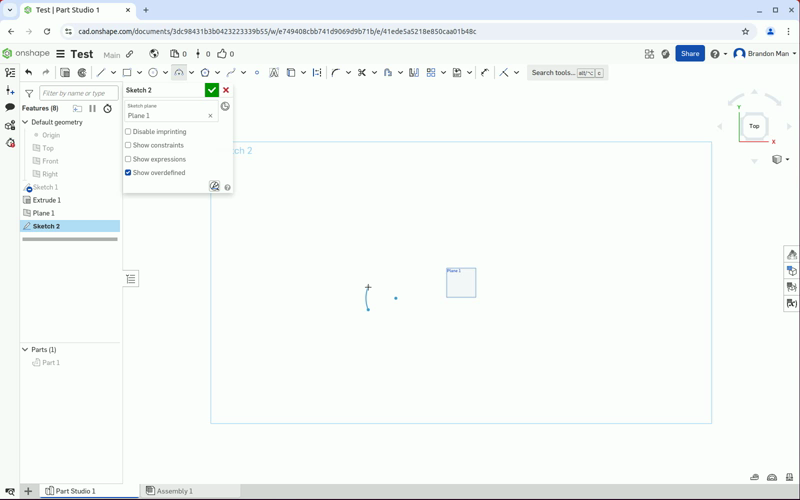
mouse_move(377, 298)
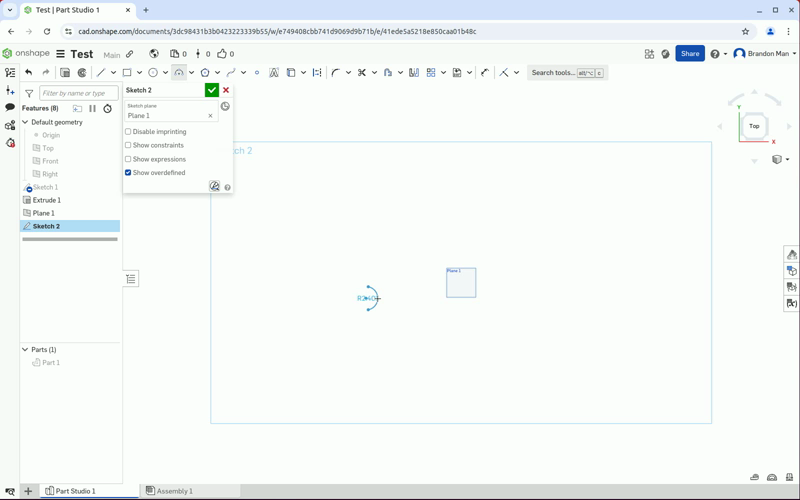
click(377, 298)
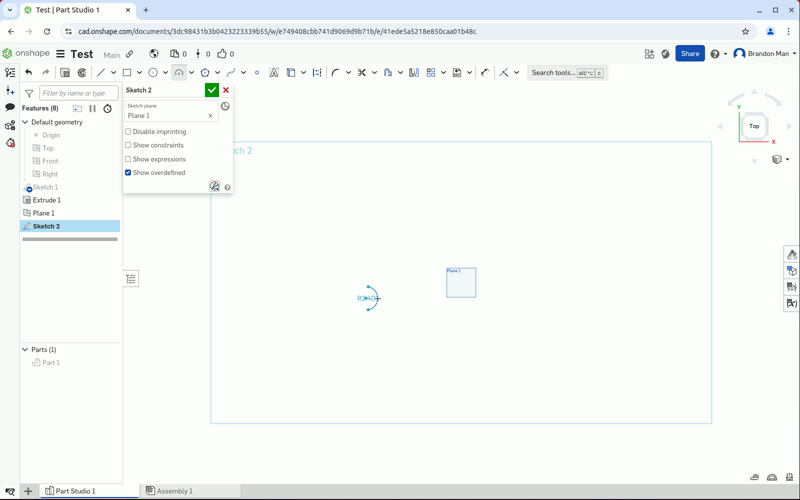
key_up(shift)
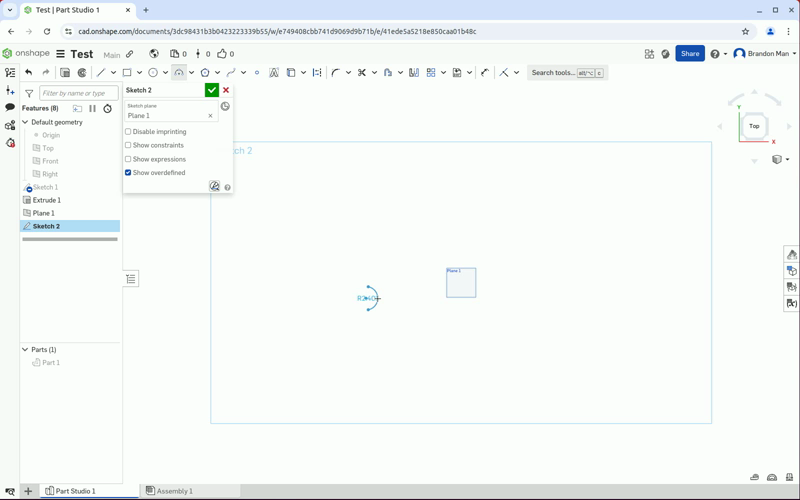
key(esc)
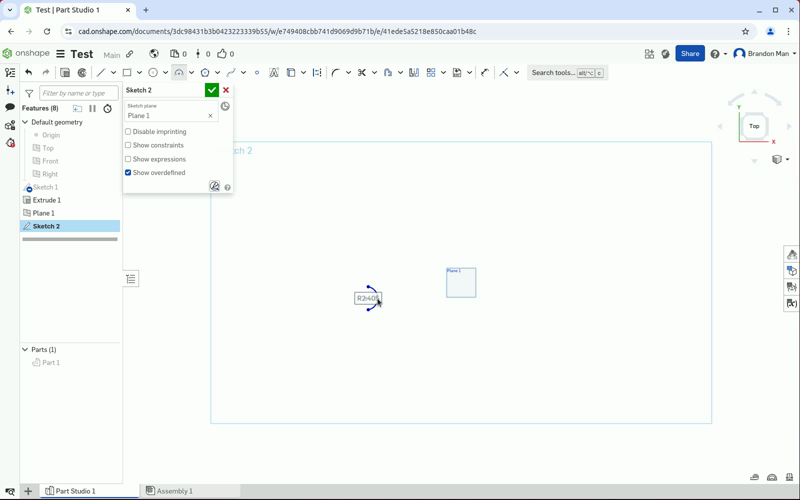
key(l)
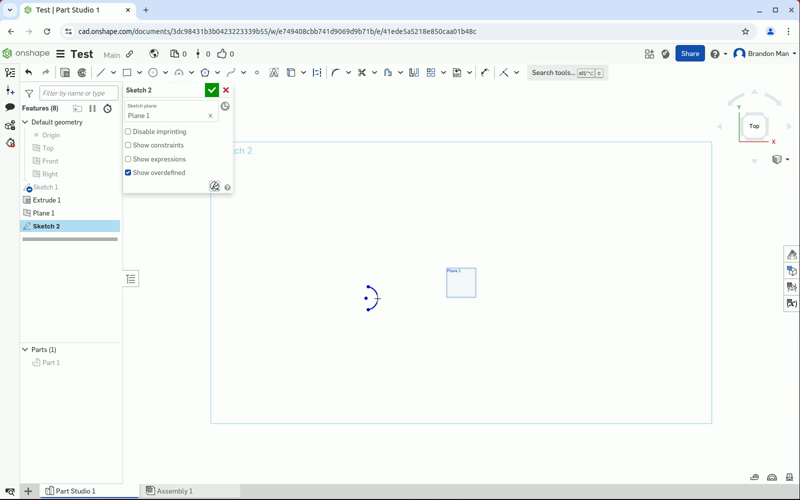
mouse_move(368, 286)
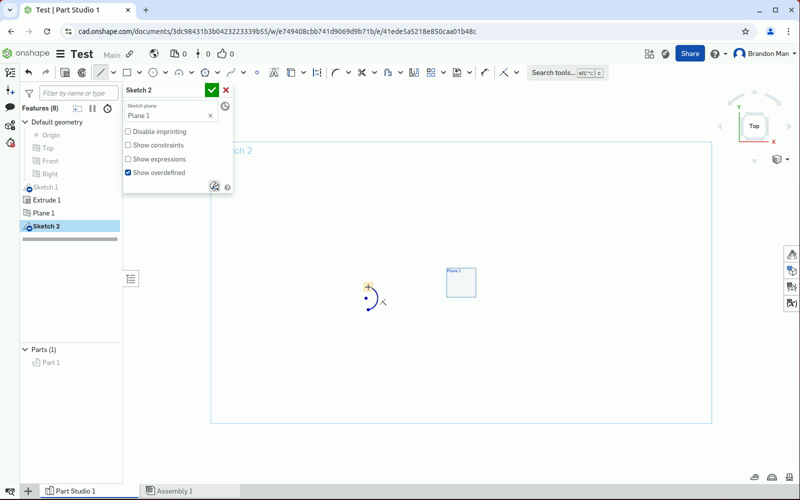
click(368, 286)
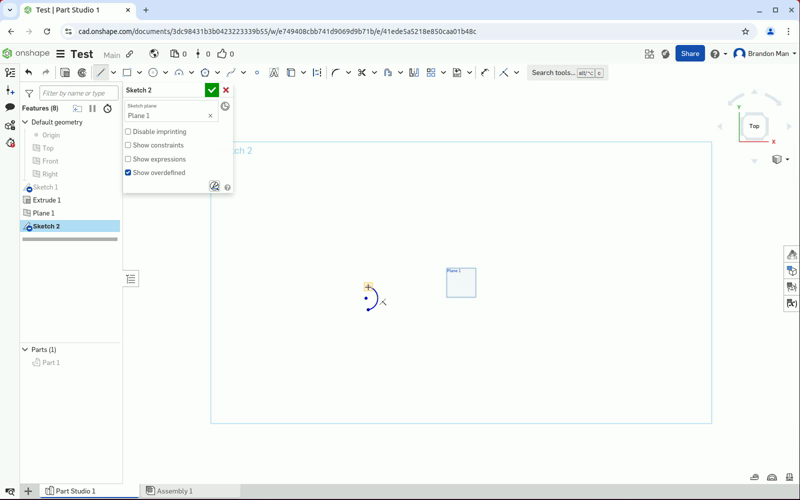
mouse_move(398, 286)
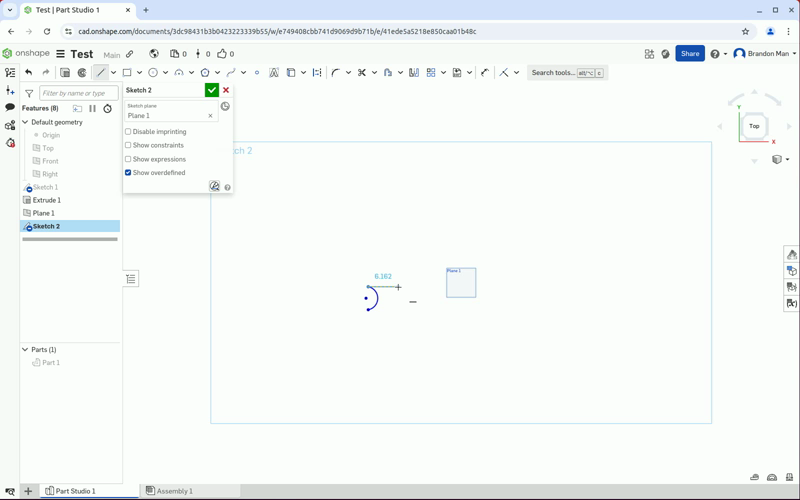
key_down(shift)
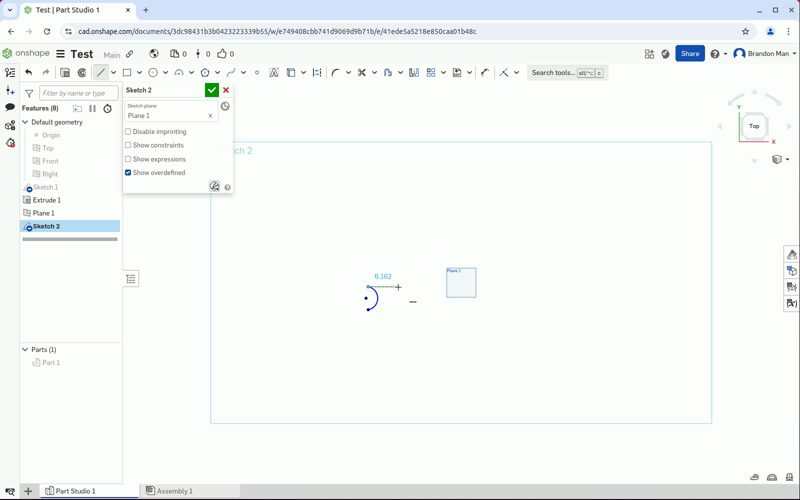
mouse_move(368, 309)
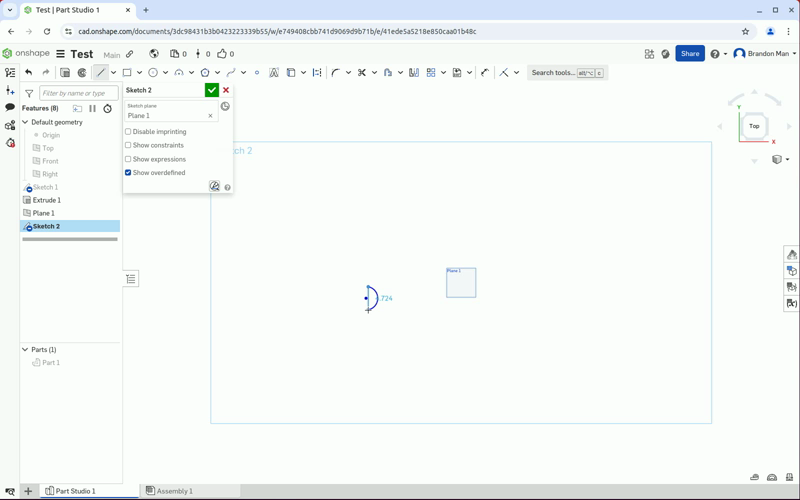
key_up(shift)
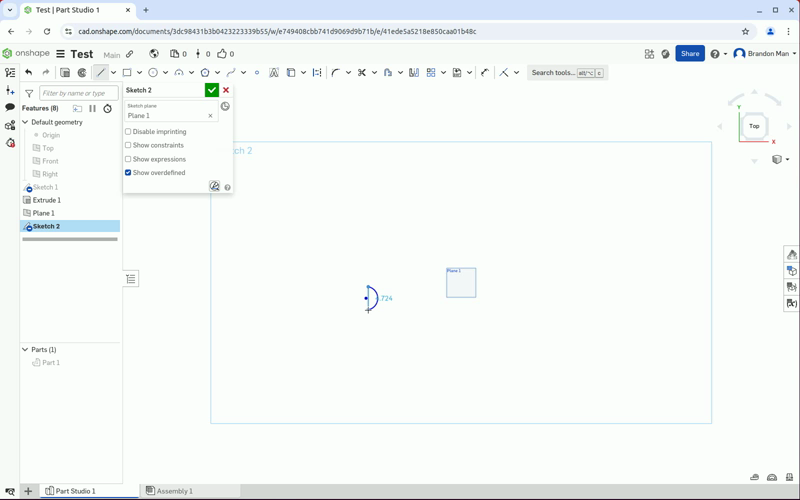
click(368, 309)
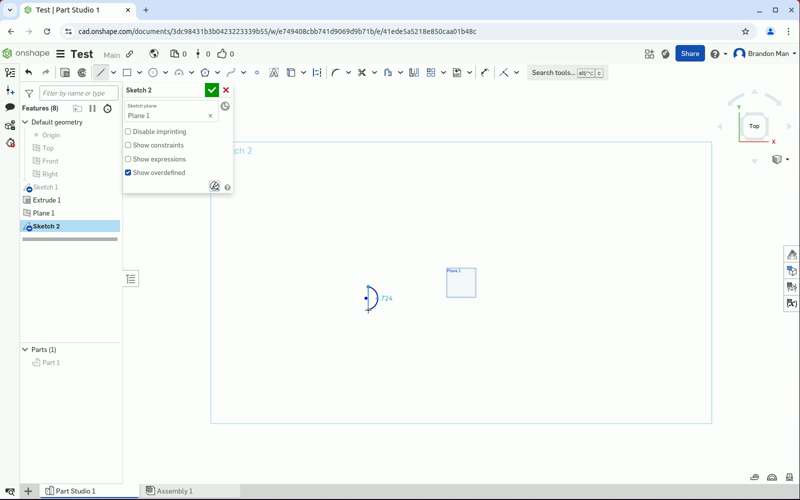
key(esc)
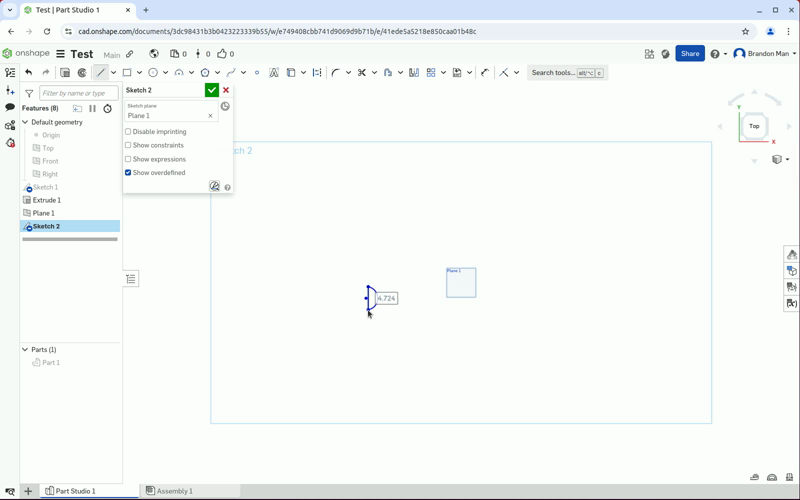
mouse_move(374, 298)
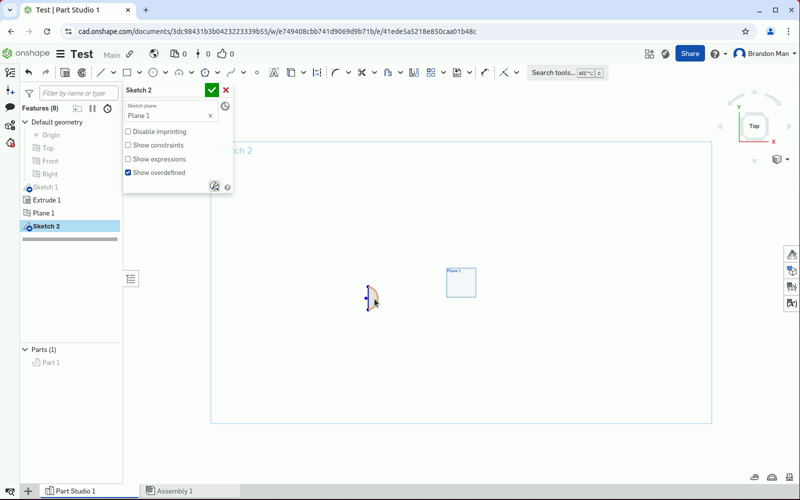
scroll(6)
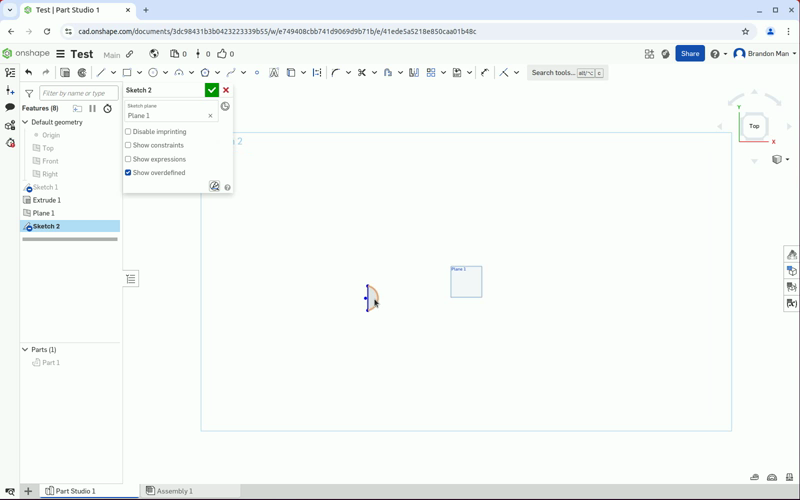
scroll(6)
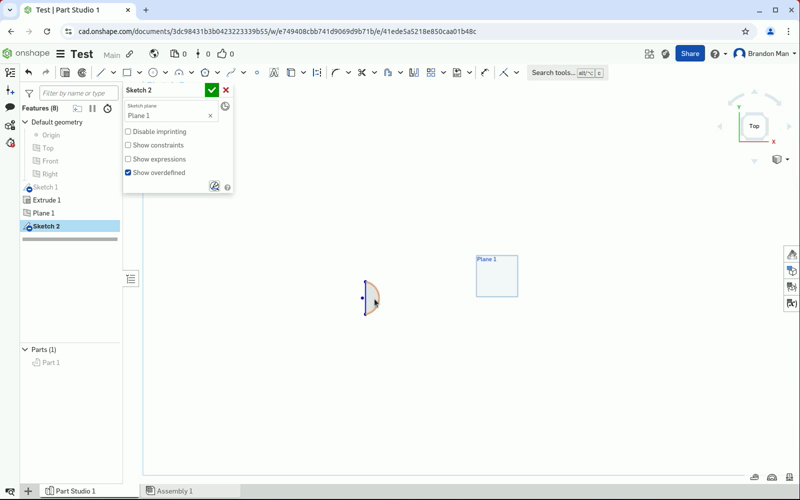
scroll(6)
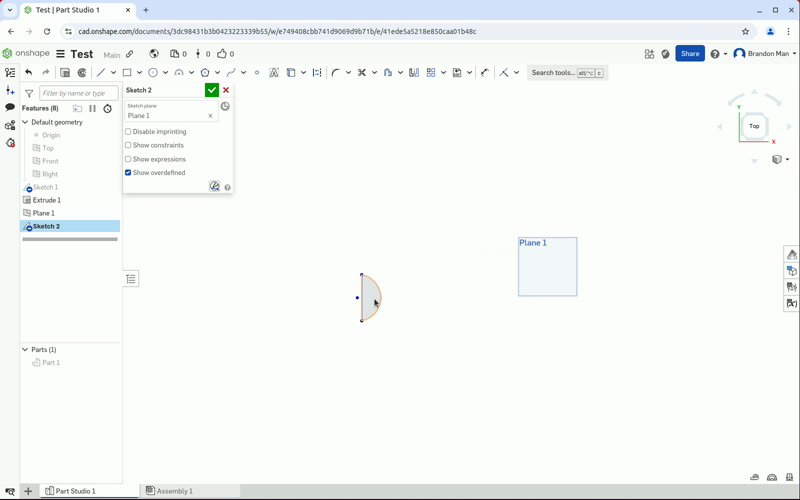
scroll(6)
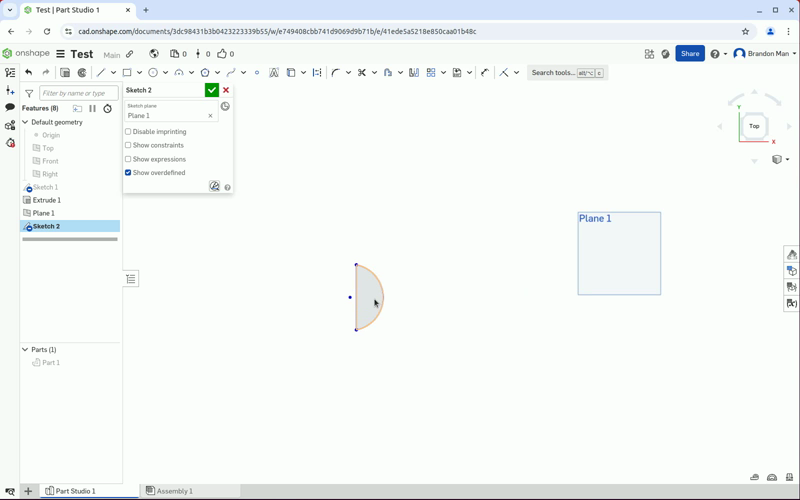
scroll(6)
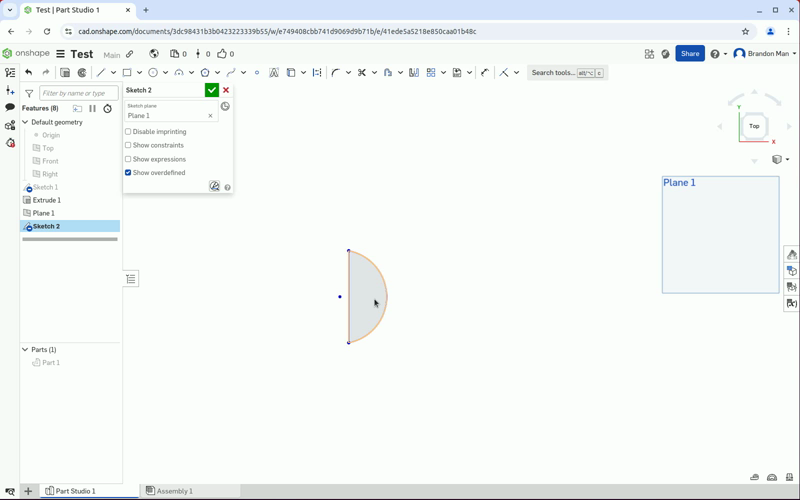
scroll(6)
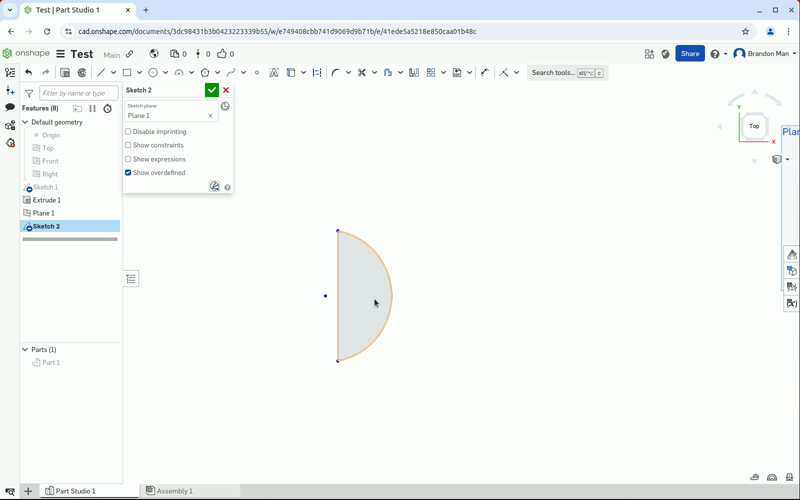
scroll(6)
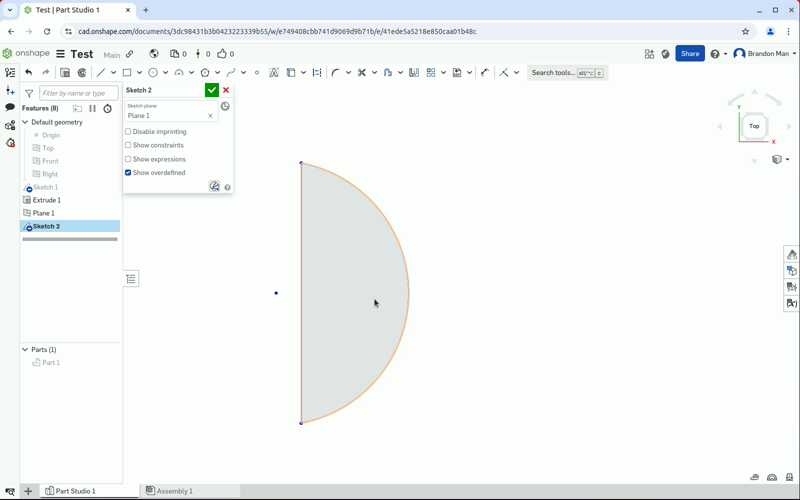
click(374, 298)
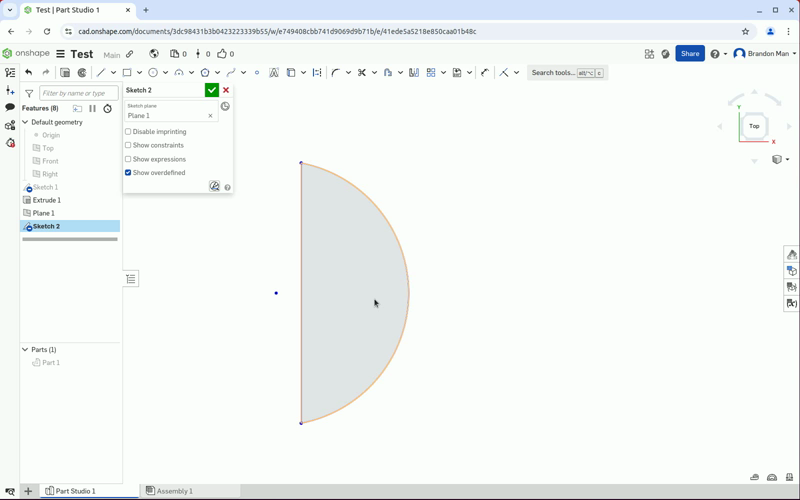
scroll(-6)
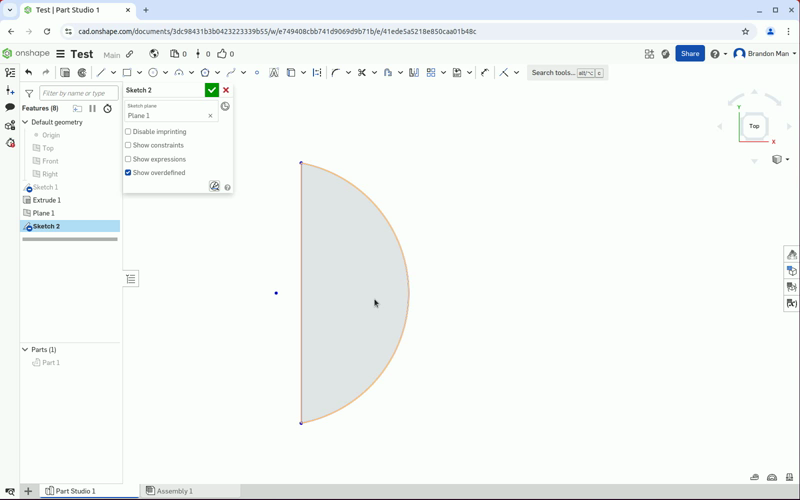
scroll(-6)
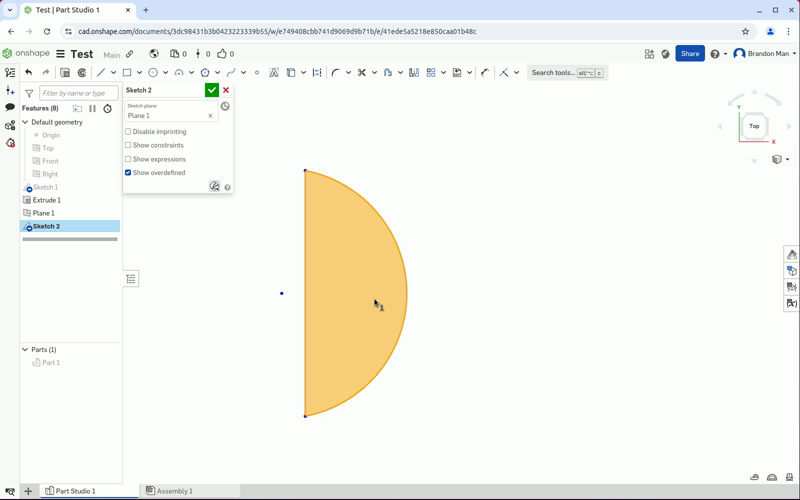
scroll(-6)
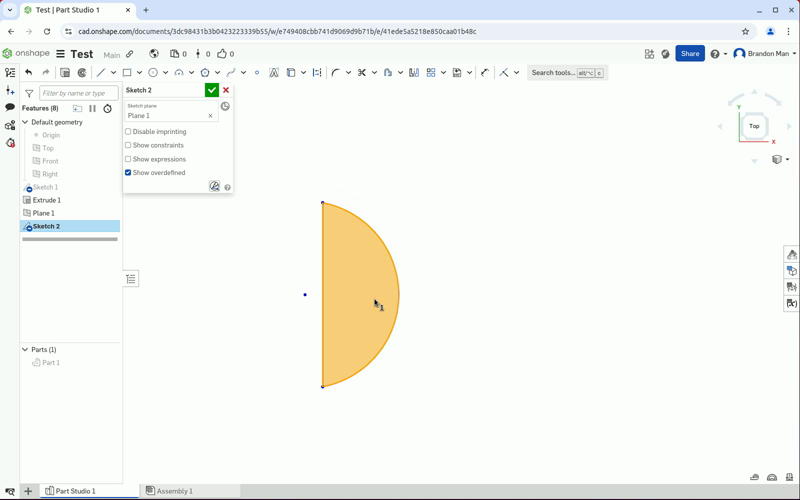
scroll(-6)
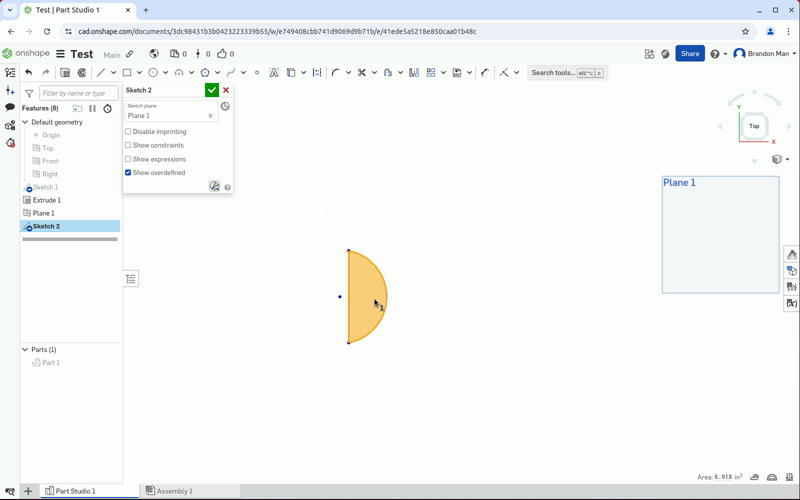
scroll(-6)
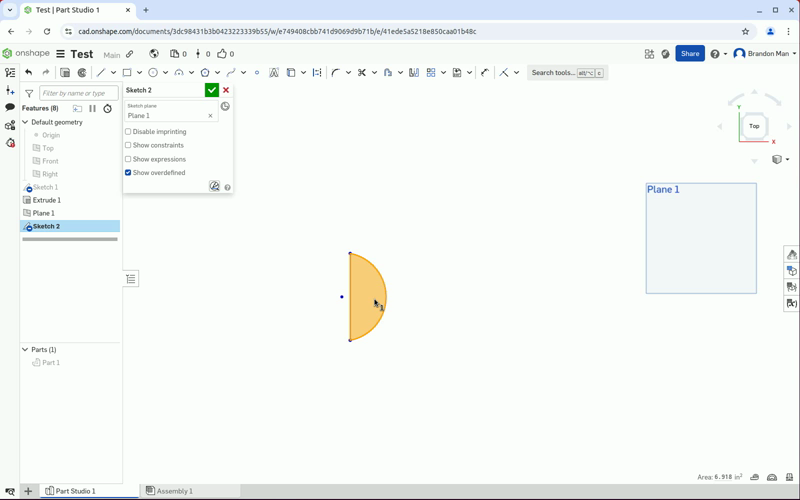
scroll(-6)
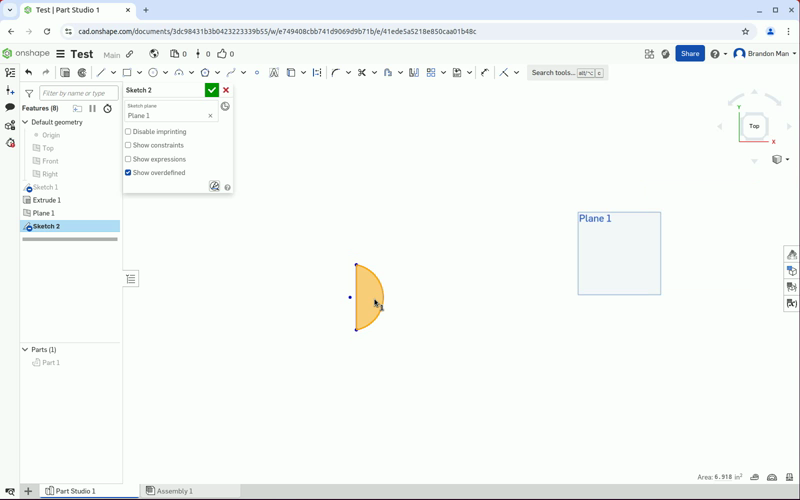
scroll(-6)
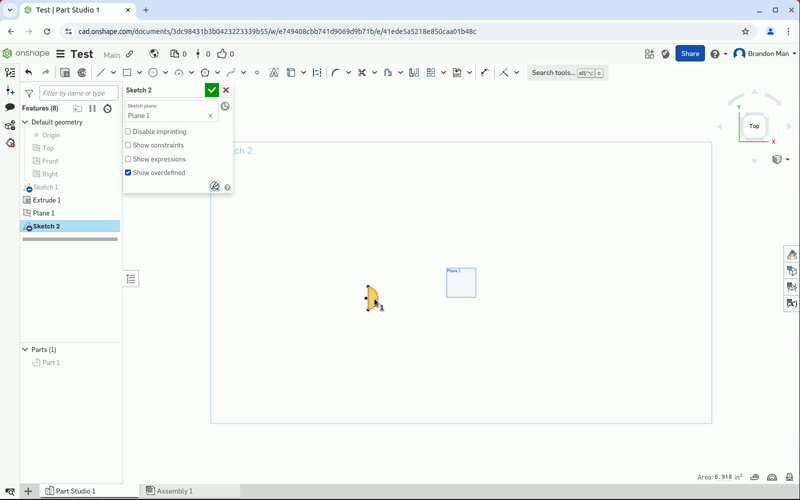
mouse_move(73, 352)
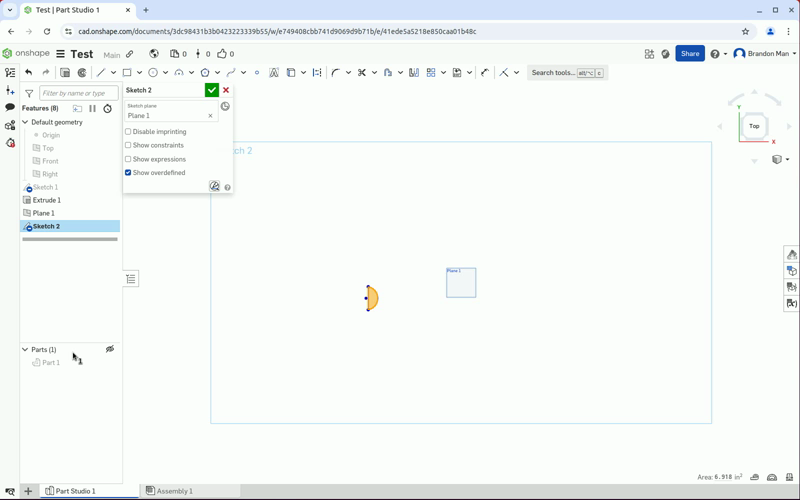
key(shift+y)
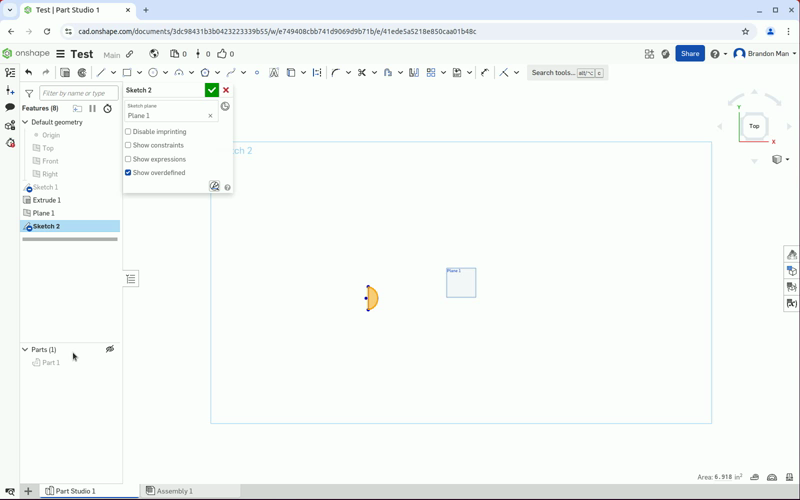
key(shift+e)
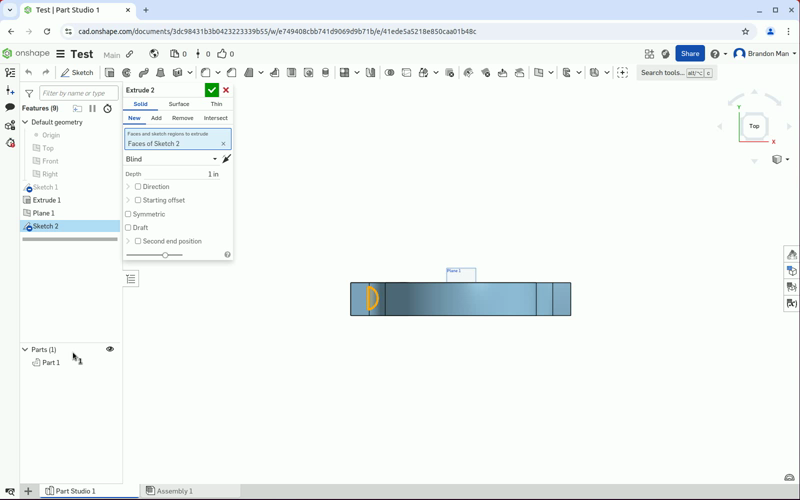
mouse_move(143, 106)
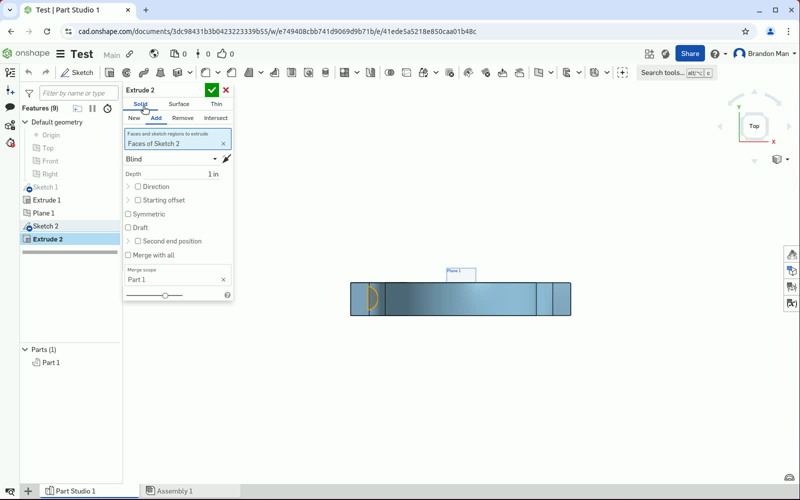
click(143, 106)
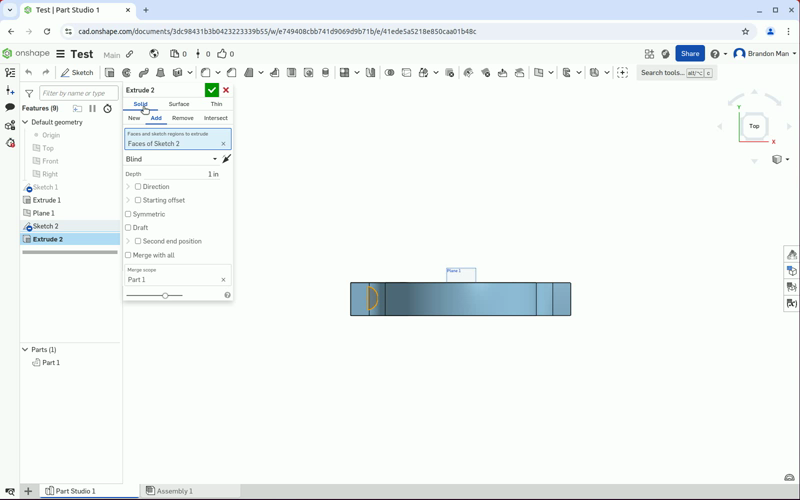
mouse_move(186, 120)
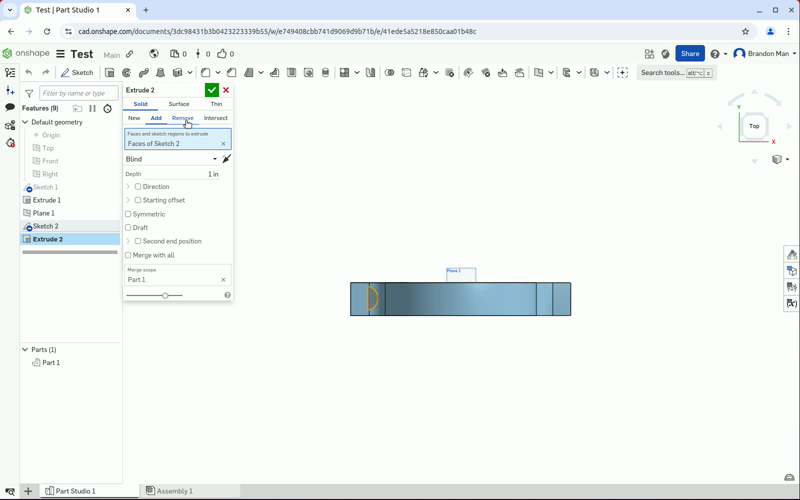
click(186, 120)
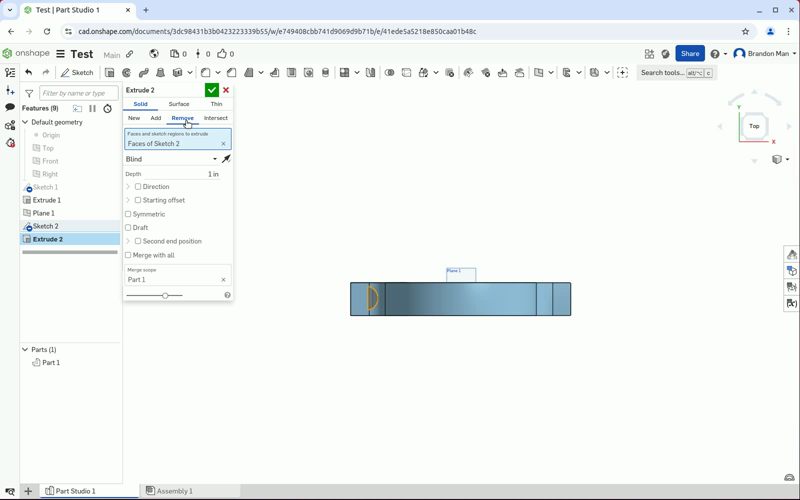
key(tab, 4)
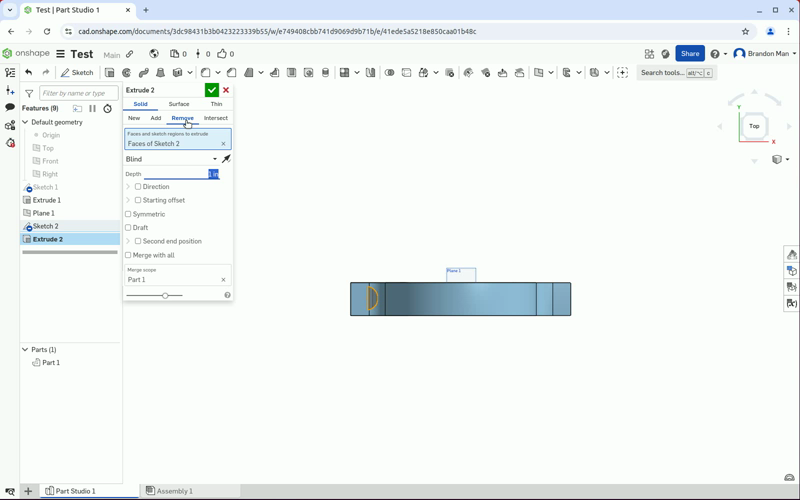
text(61.622)
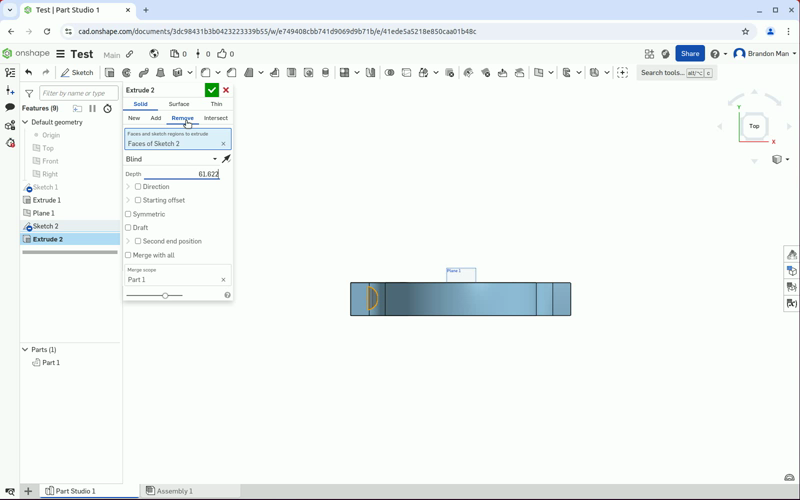
key(tab, 3)
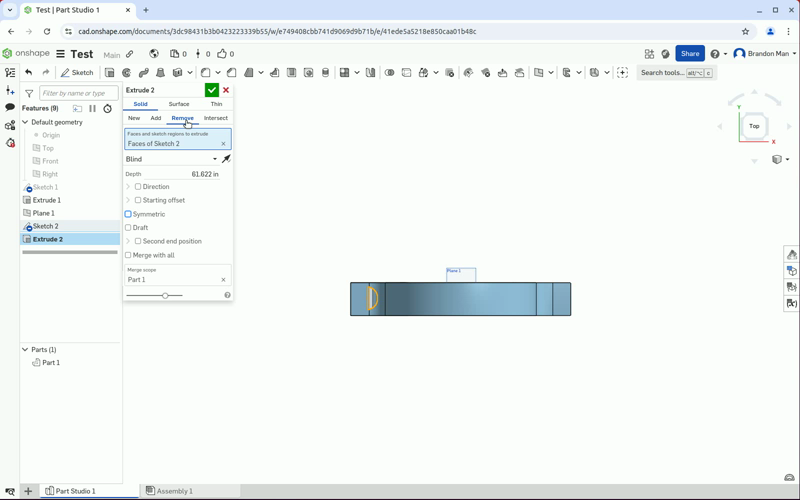
key(space)
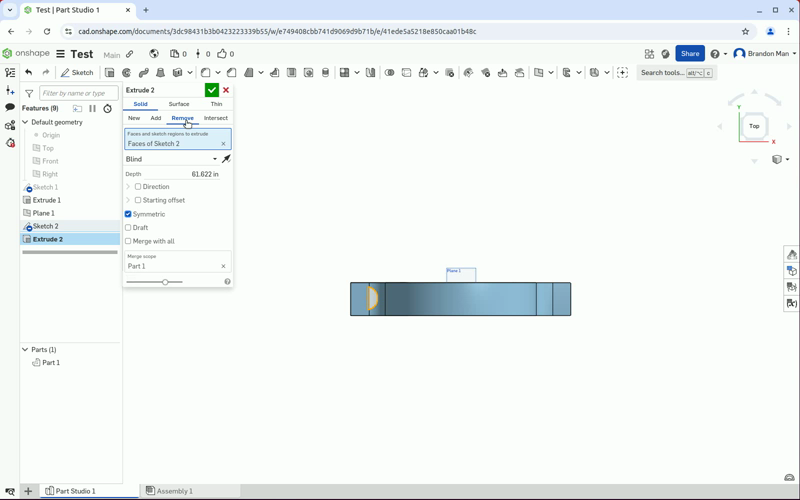
key(tab, 2)
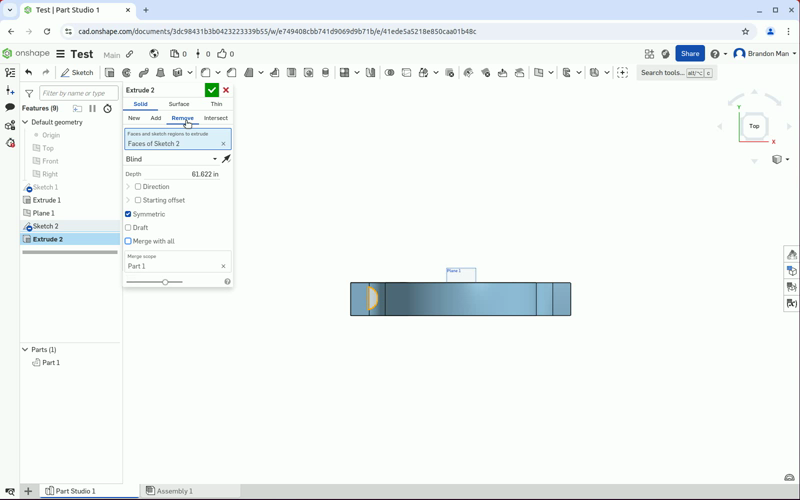
key(space)
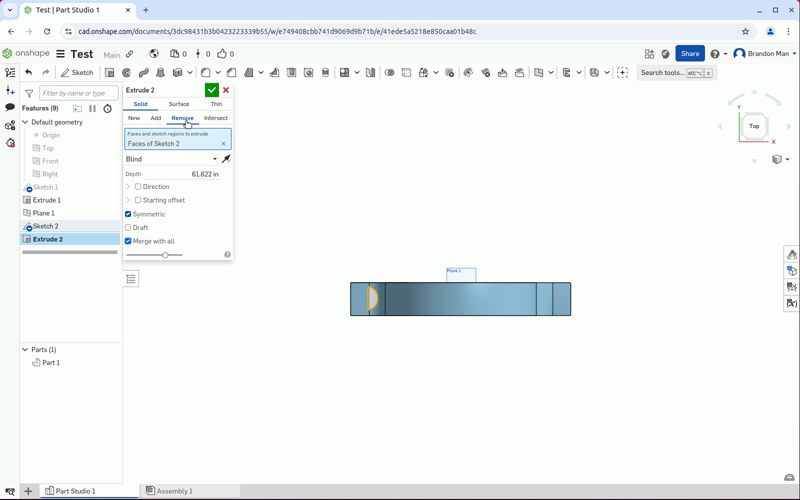
key(enter)
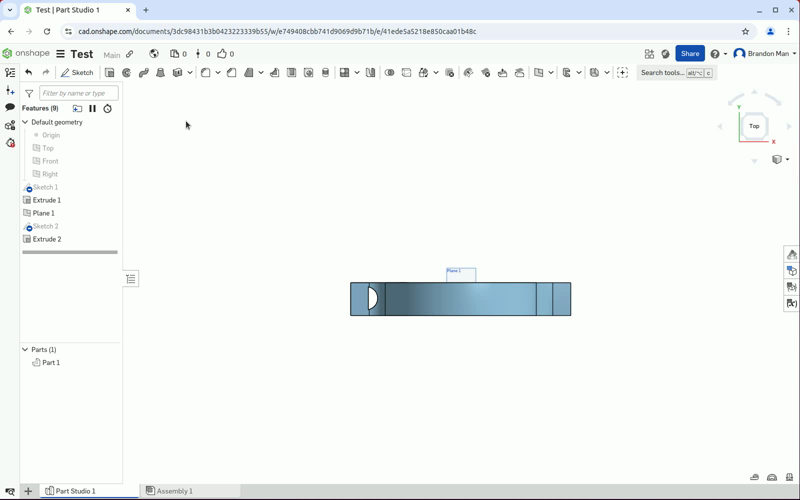
key(shift+h)
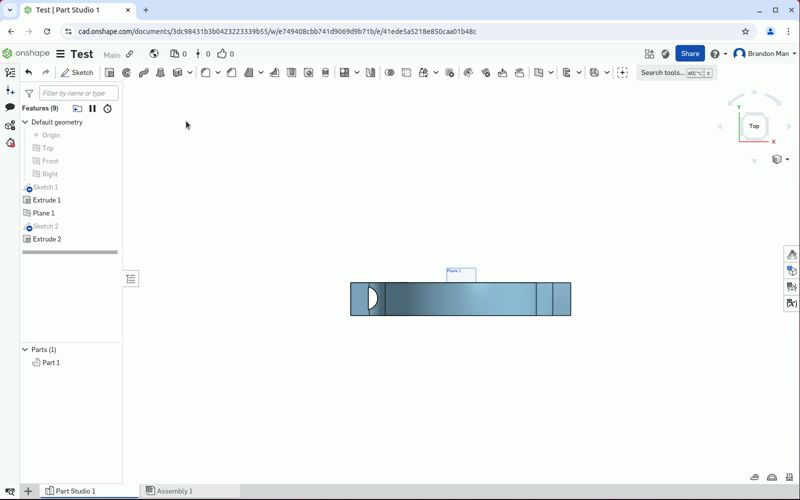
key(shift+h)
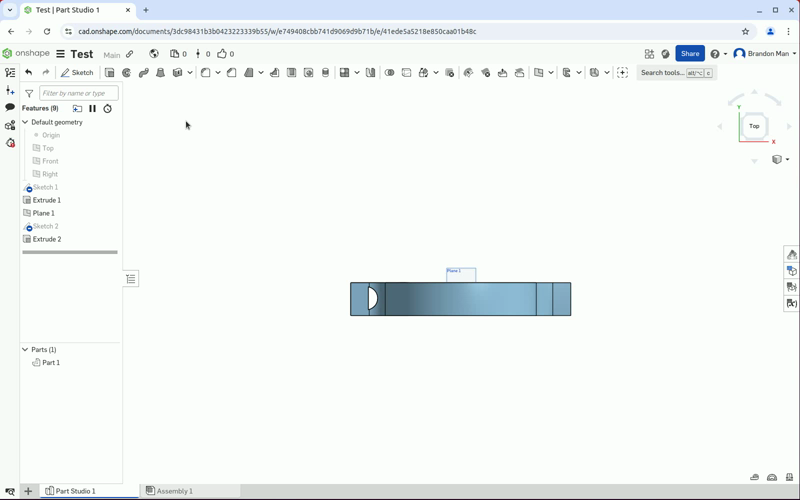
mouse_move(73, 189)
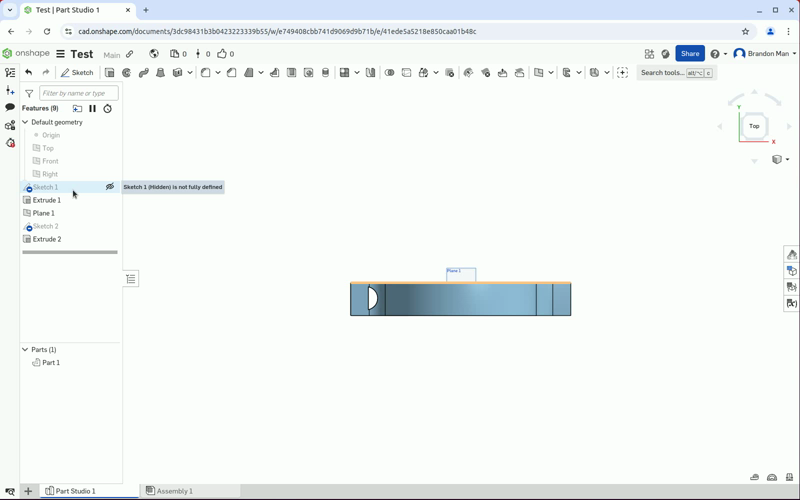
click(73, 189)
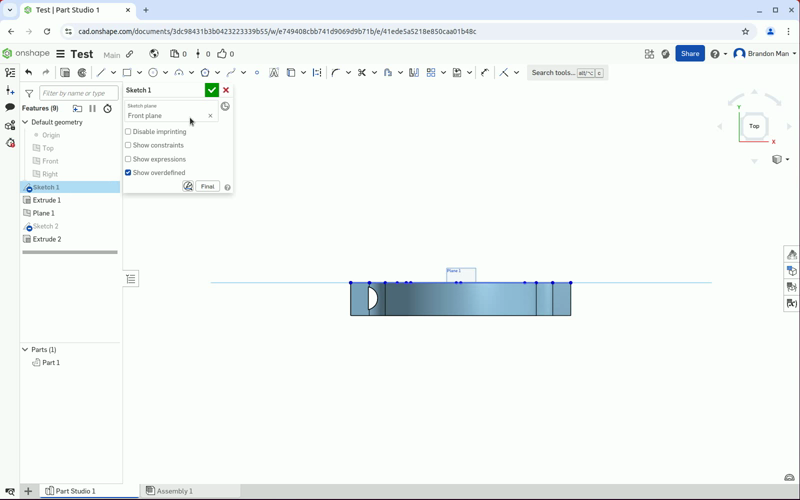
mouse_move(229, 92)
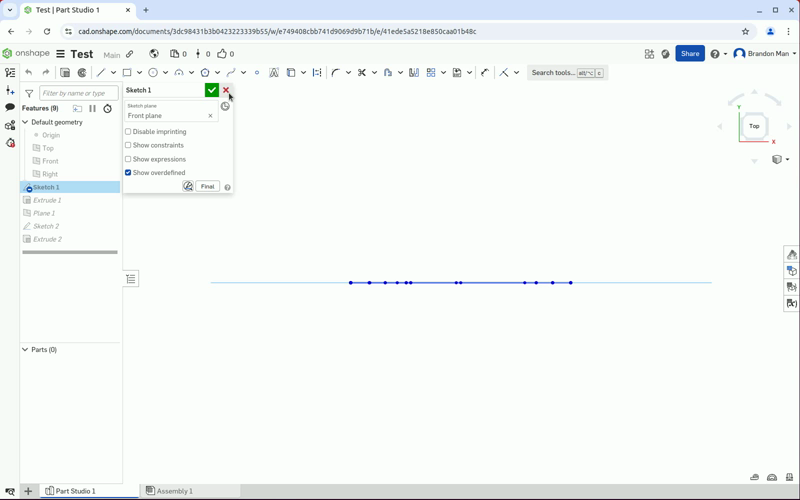
click(229, 92)
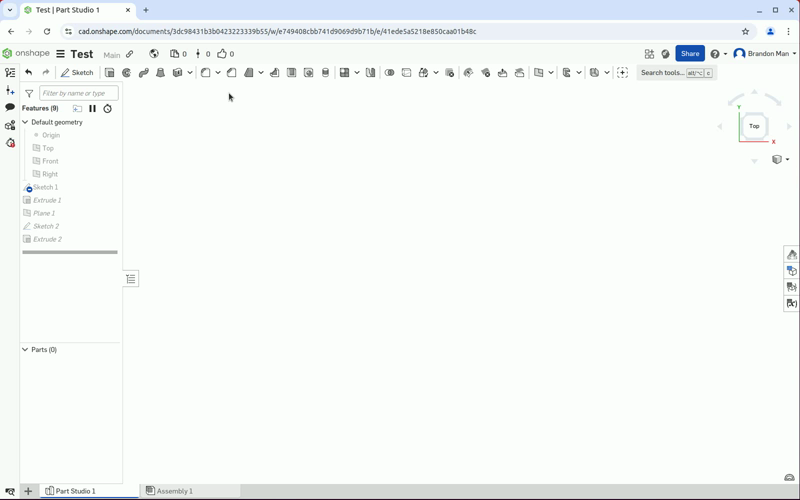
key(shift+s)
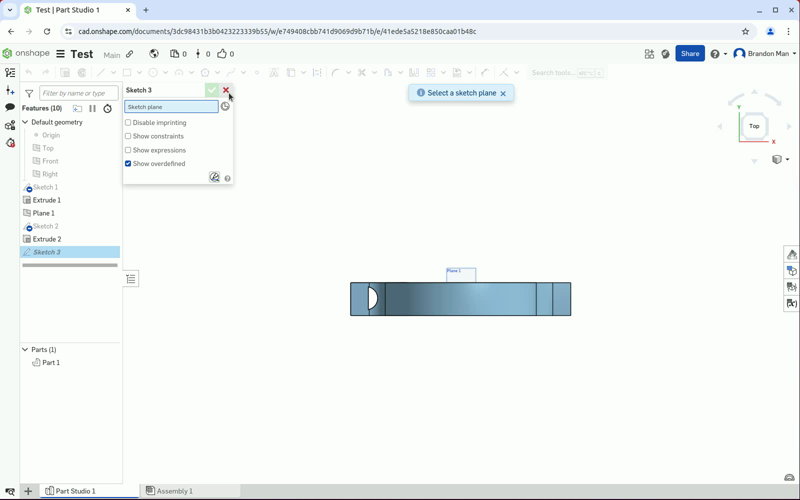
mouse_move(73, 215)
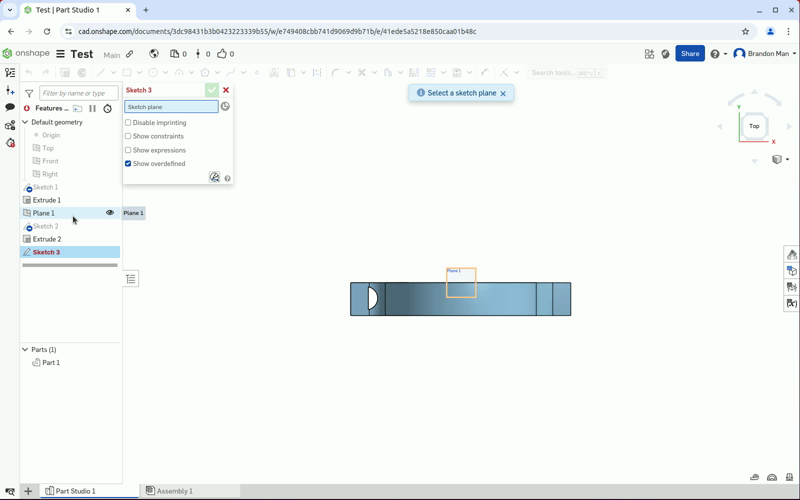
click(73, 215)
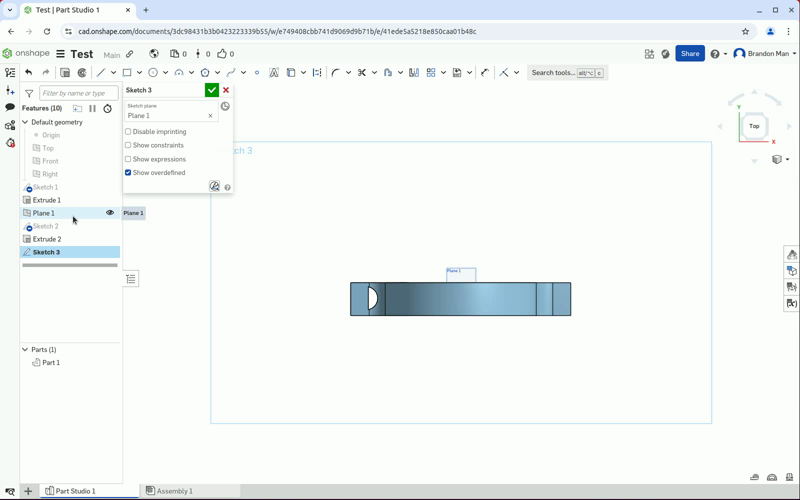
mouse_move(73, 352)
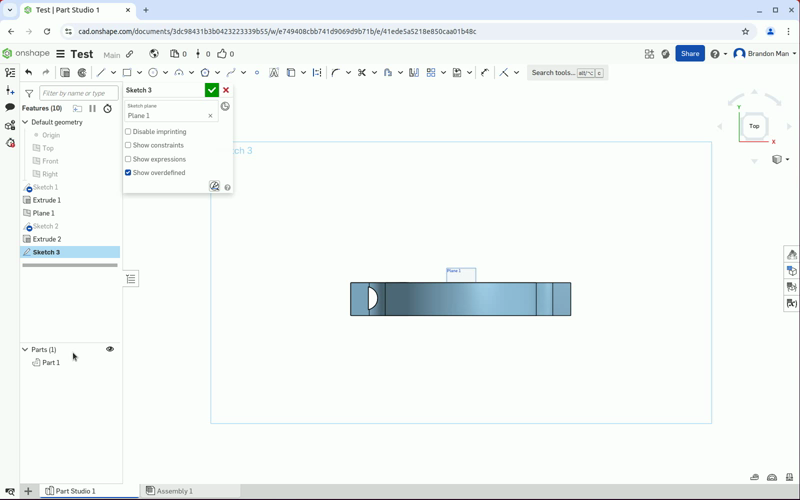
key(y)
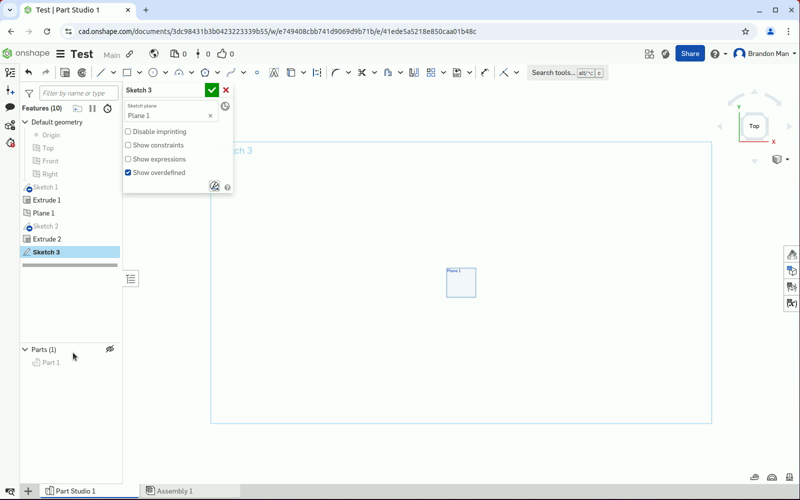
key(l)
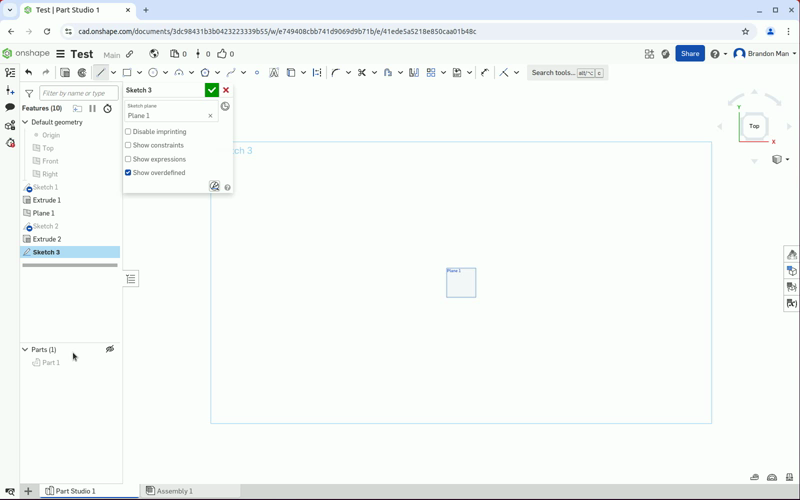
key_down(shift)
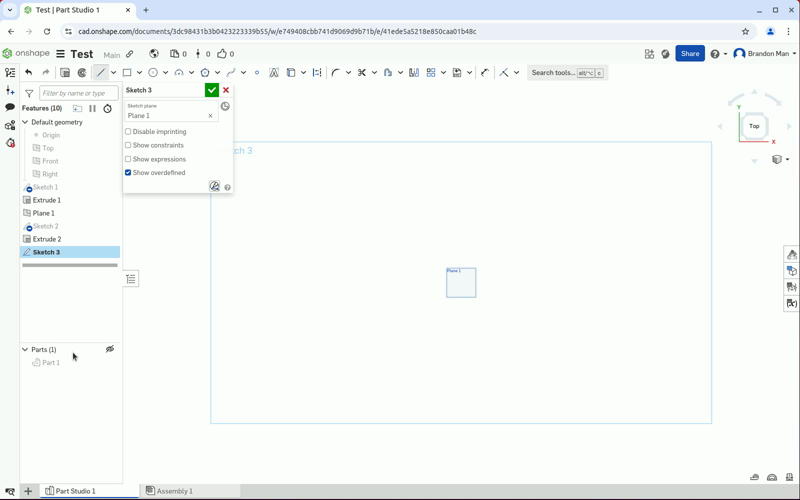
mouse_move(368, 309)
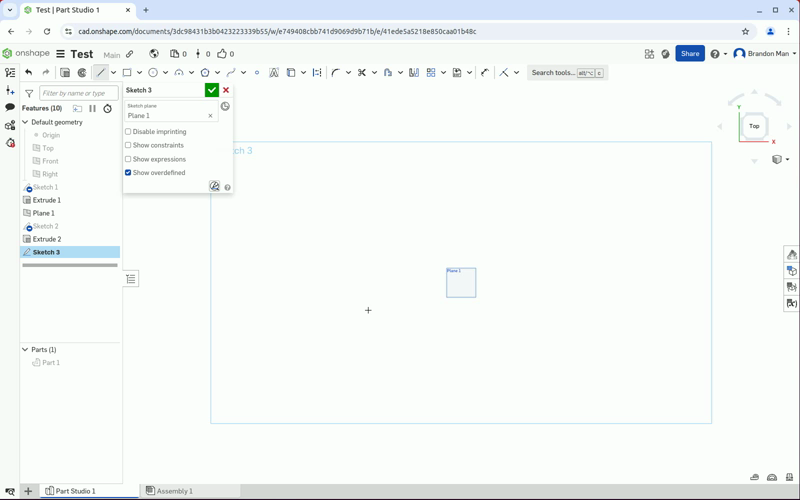
click(368, 309)
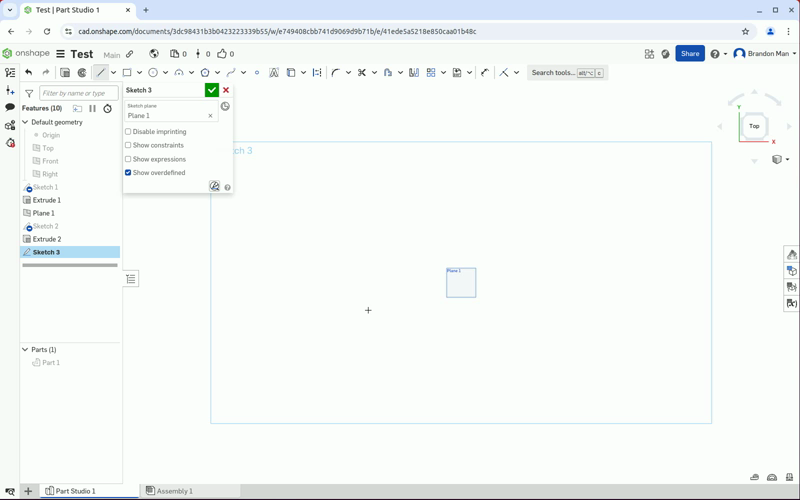
key_up(shift)
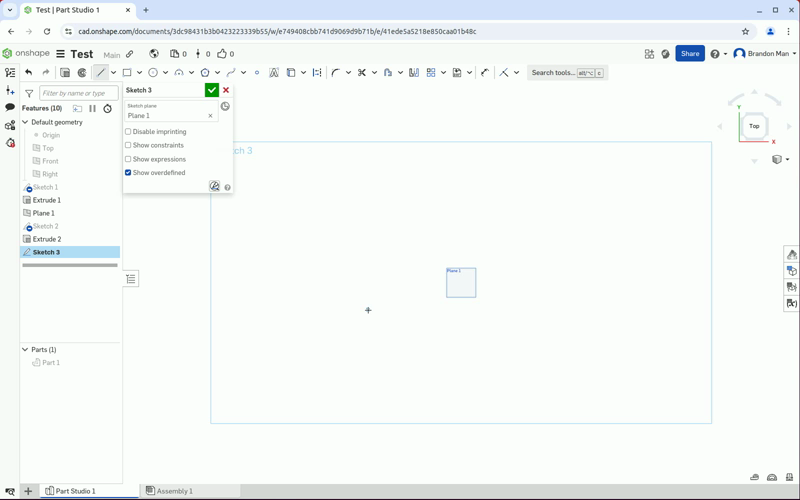
key_down(shift)
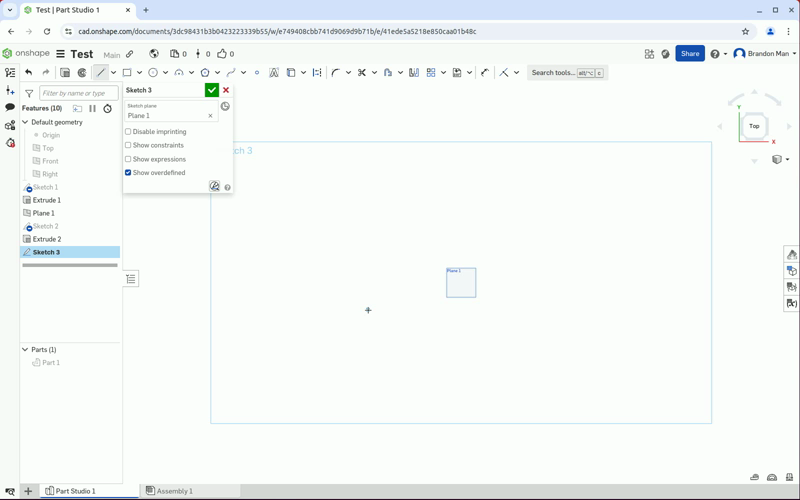
mouse_move(398, 309)
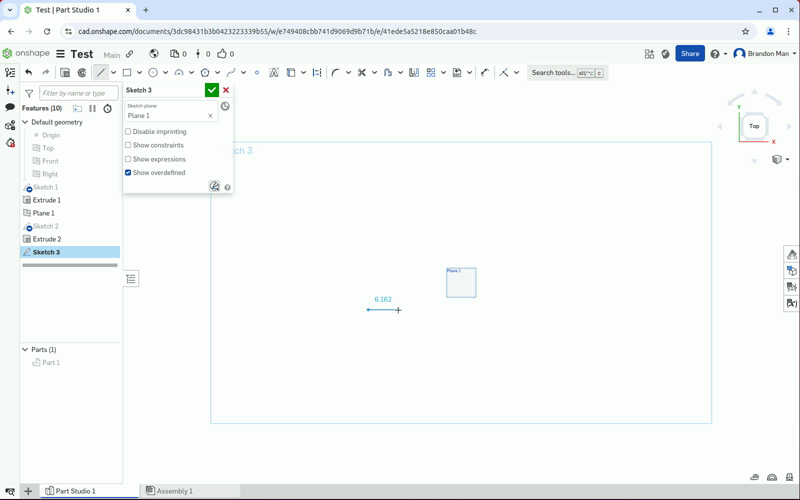
mouse_move(368, 287)
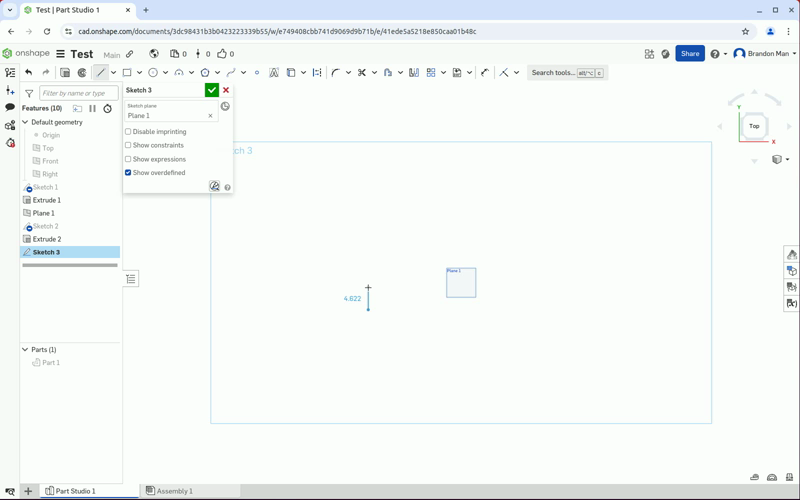
click(368, 287)
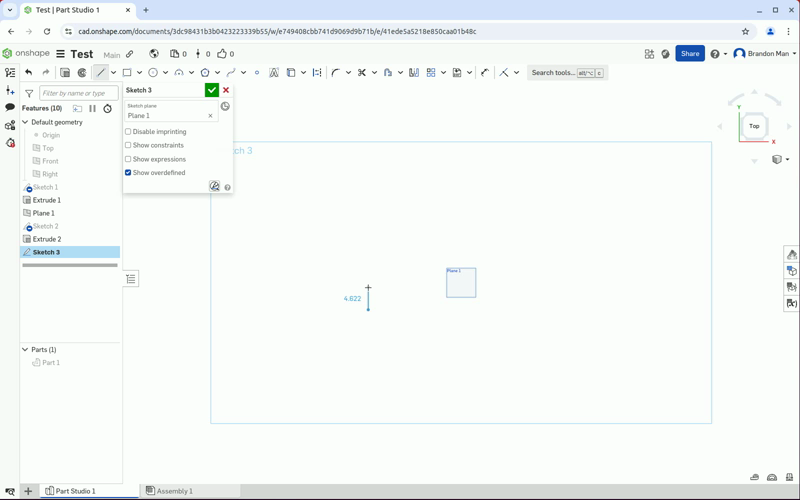
key_up(shift)
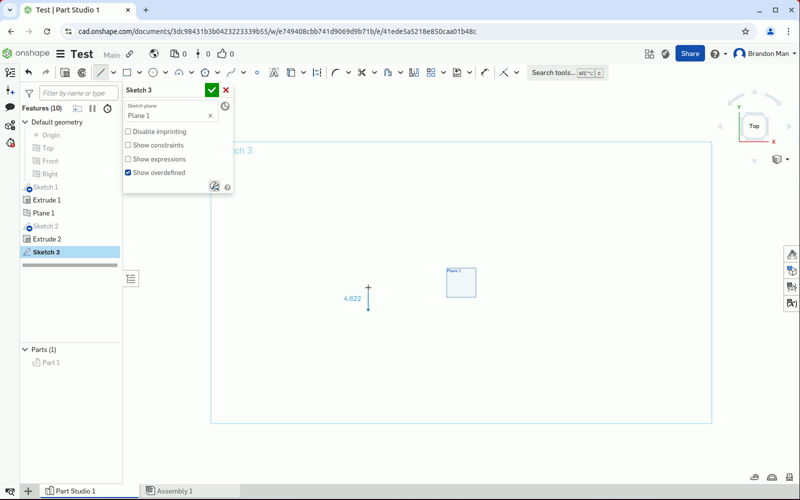
key(esc)
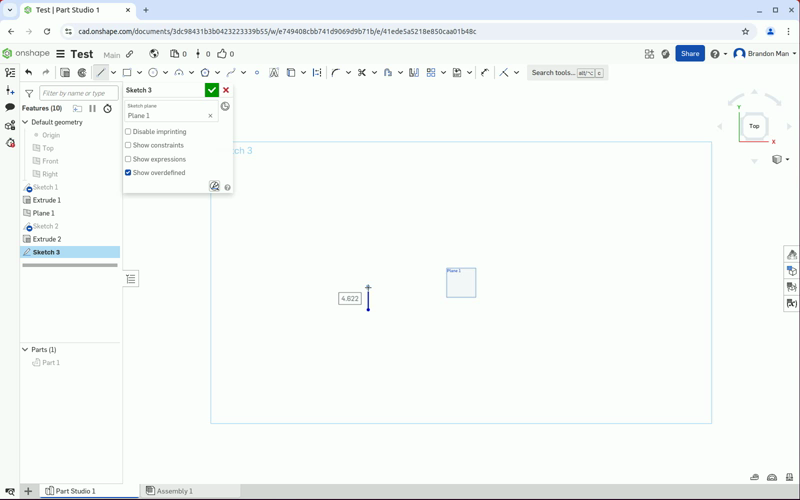
key(a)
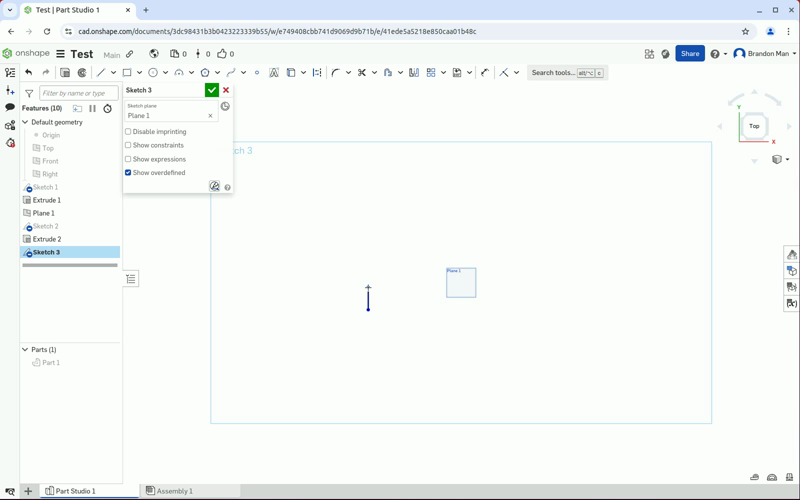
mouse_move(368, 287)
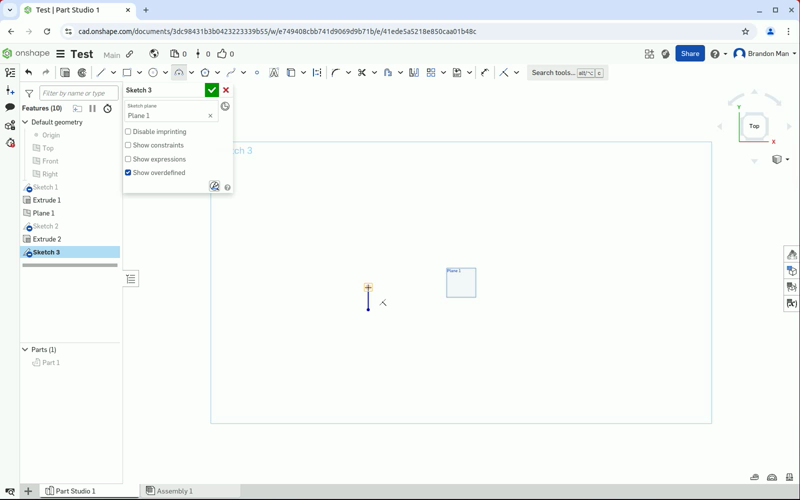
click(368, 287)
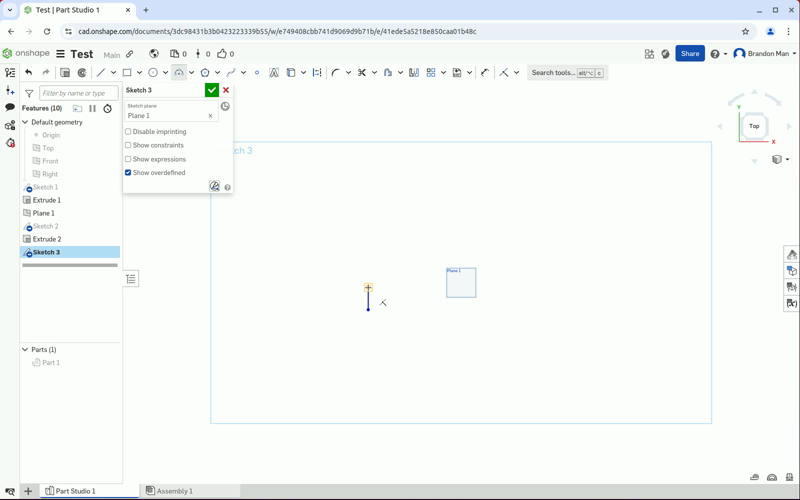
mouse_move(368, 309)
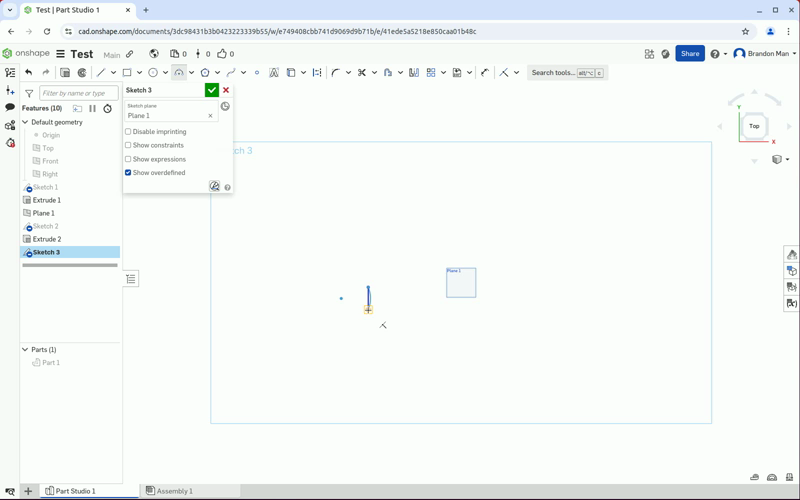
click(368, 309)
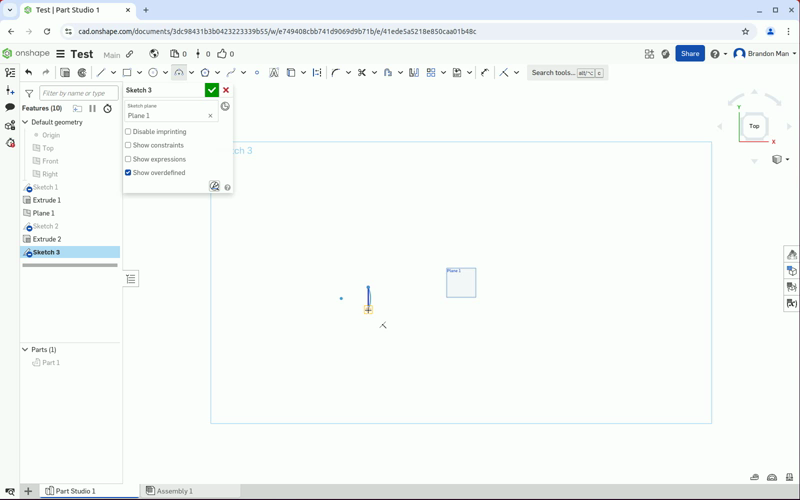
key_down(shift)
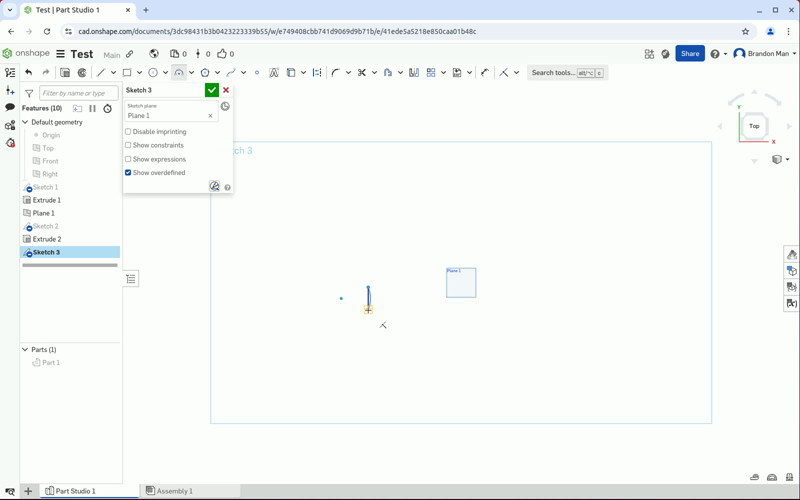
mouse_move(354, 298)
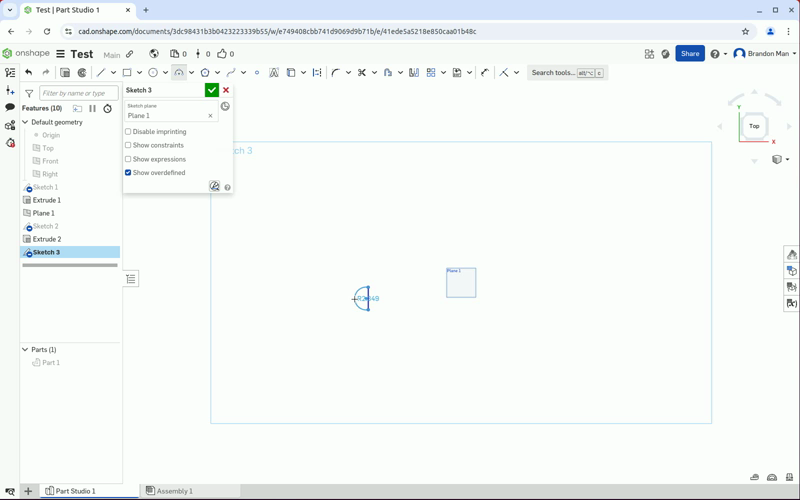
click(354, 298)
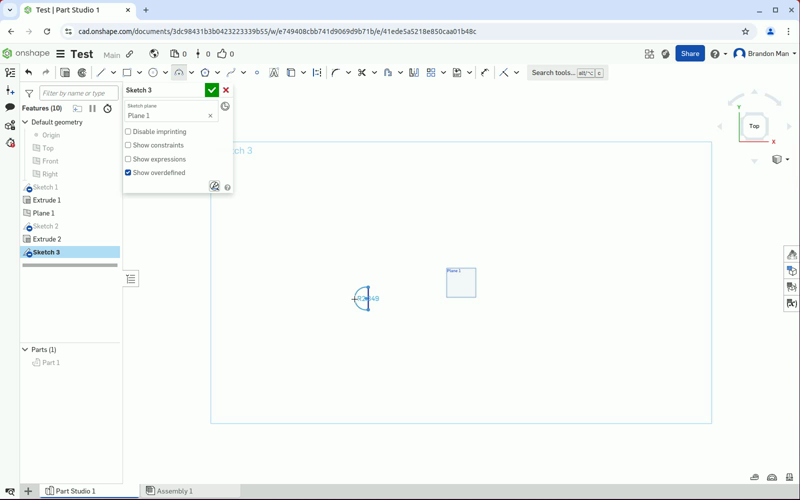
key_up(shift)
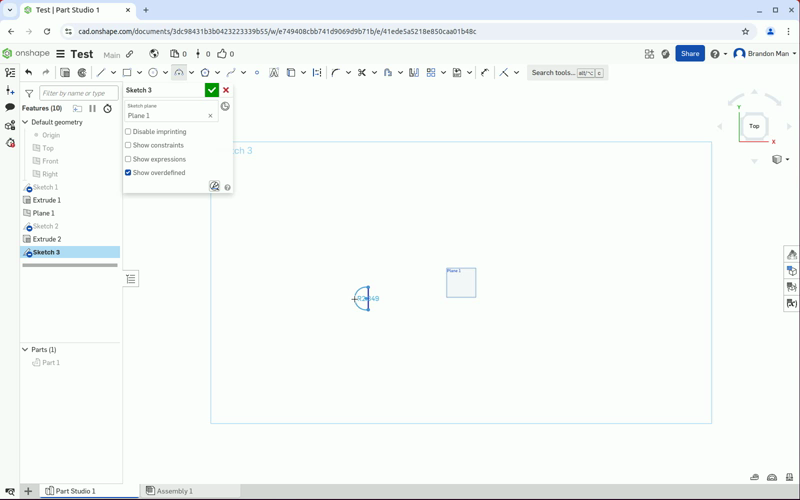
key(esc)
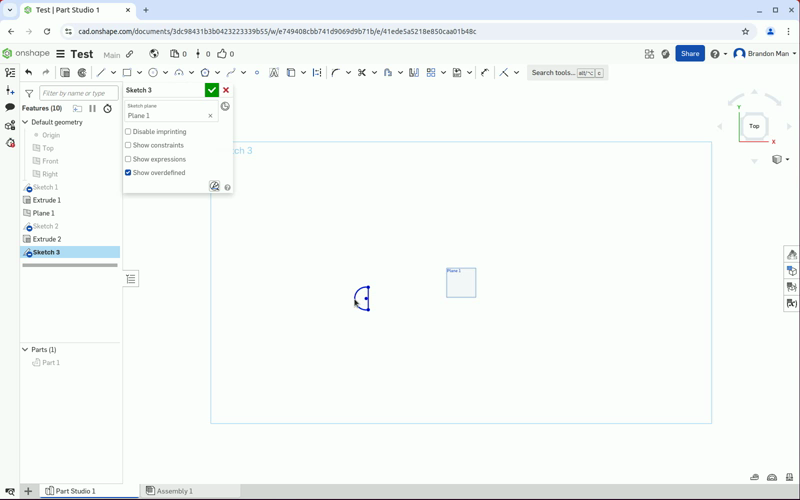
mouse_move(363, 302)
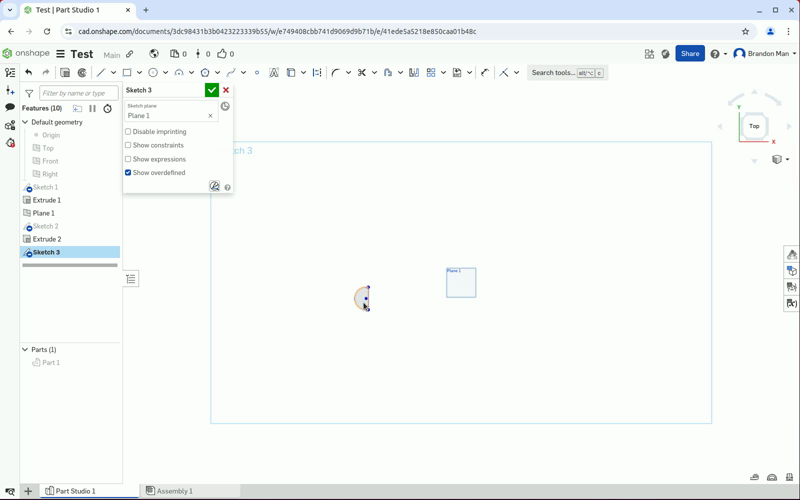
scroll(6)
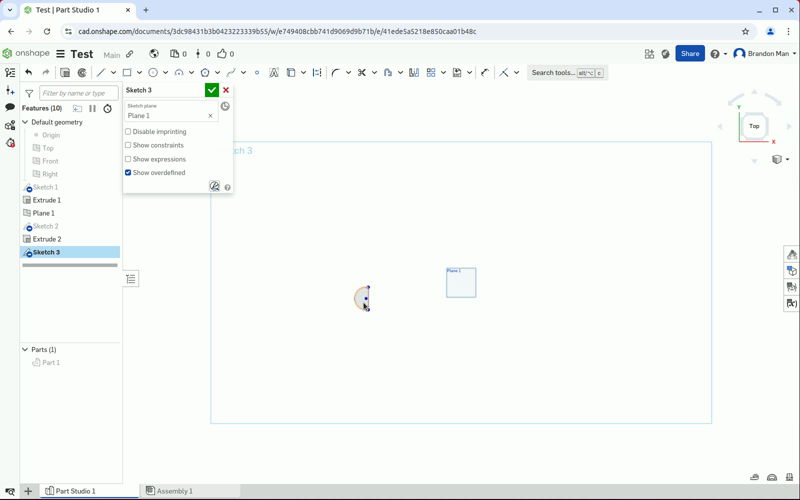
scroll(6)
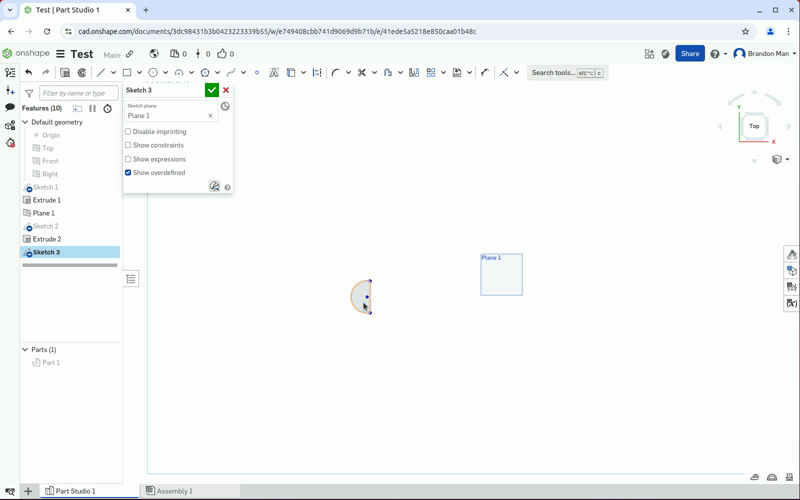
scroll(6)
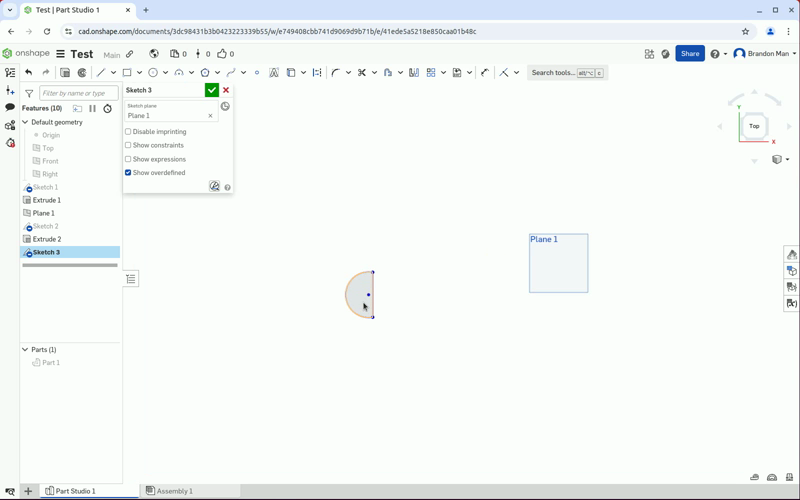
scroll(6)
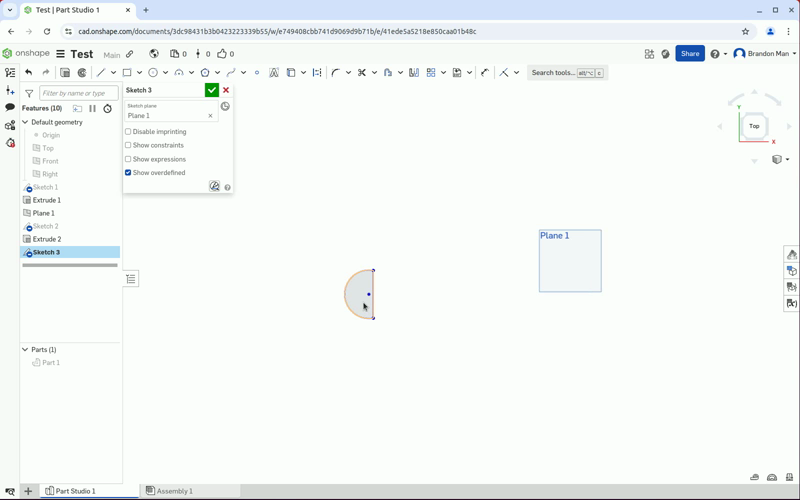
scroll(6)
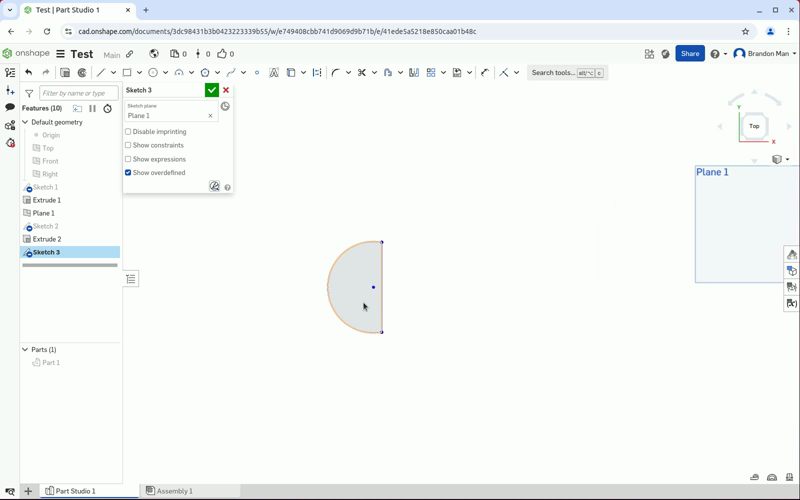
scroll(6)
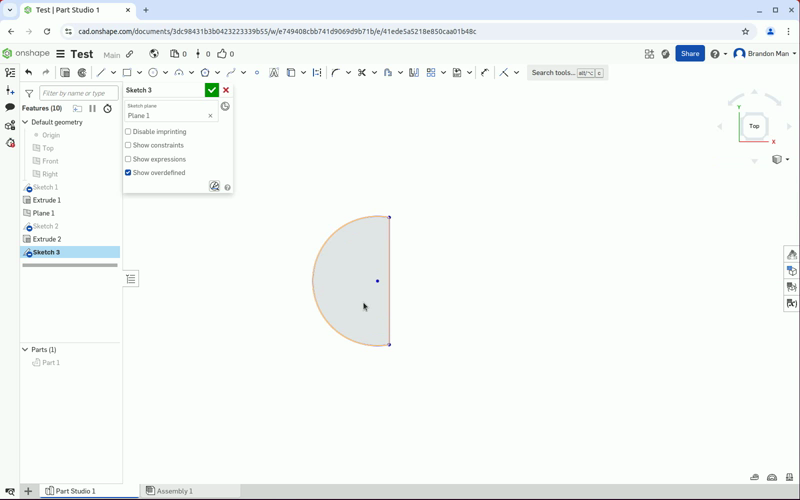
scroll(6)
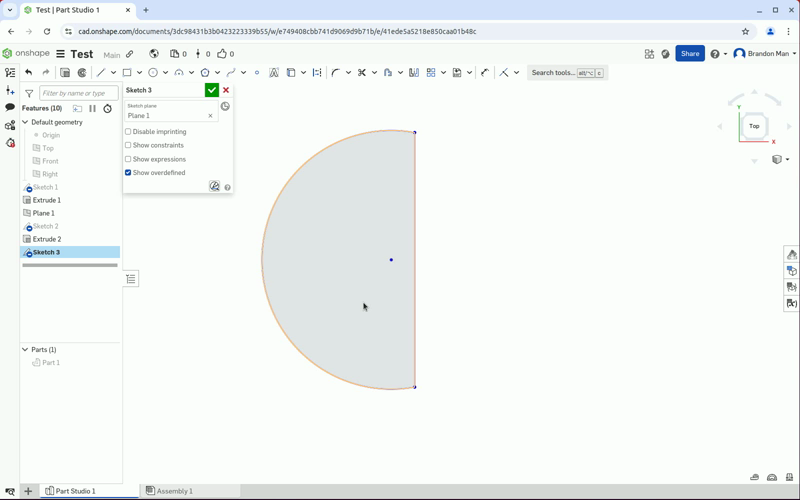
click(363, 302)
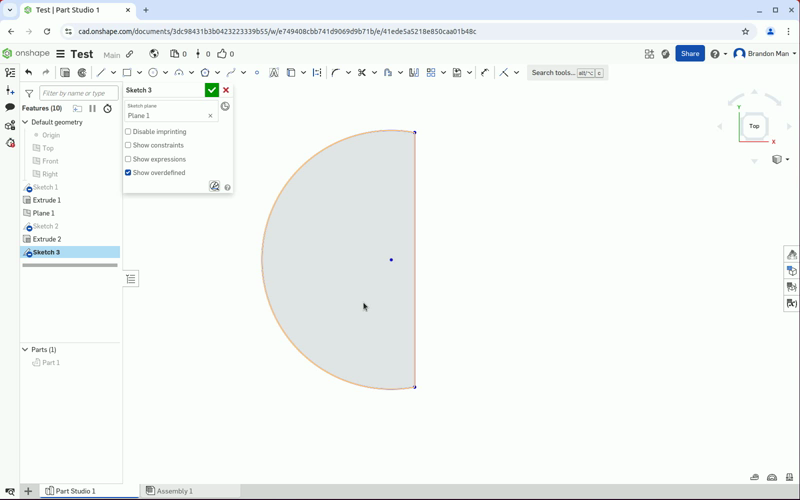
scroll(-6)
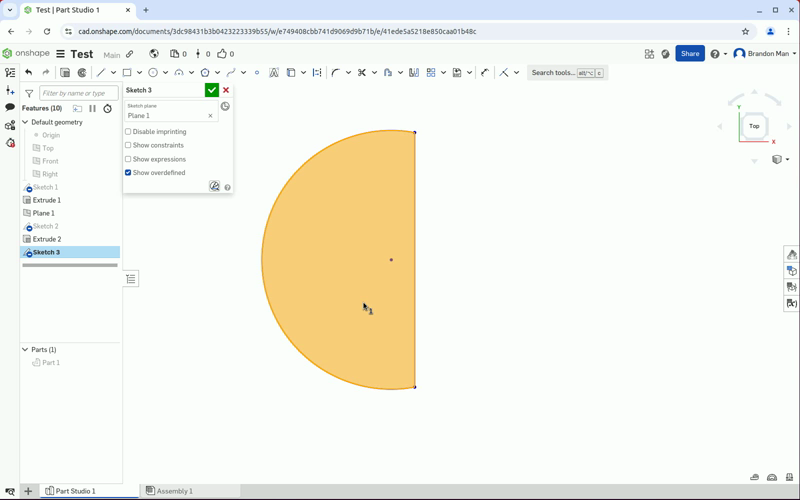
scroll(-6)
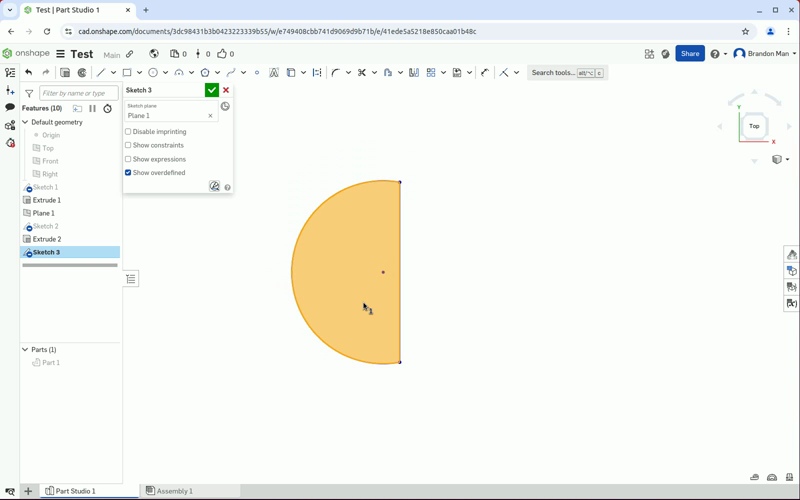
scroll(-6)
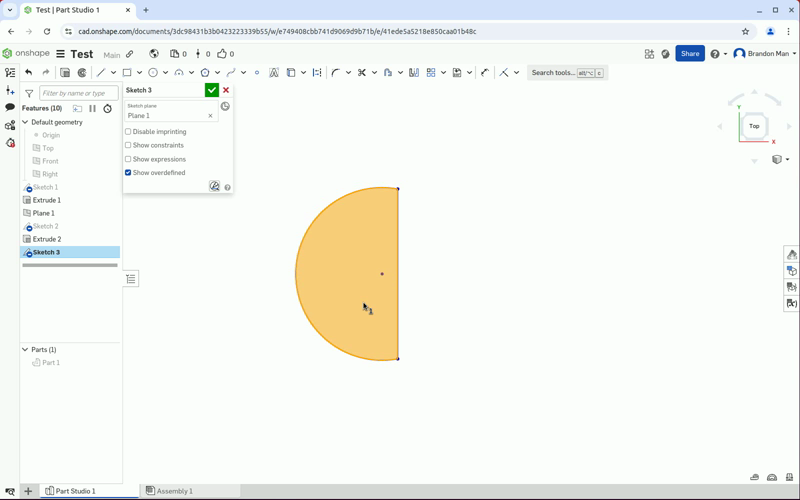
scroll(-6)
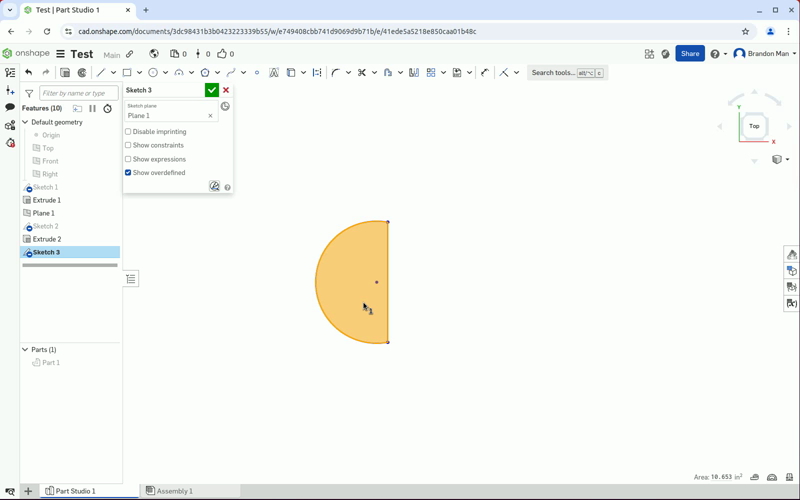
scroll(-6)
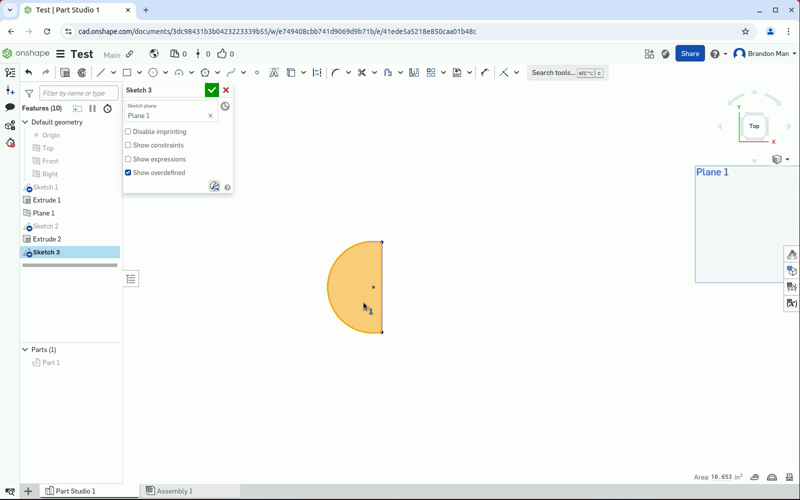
scroll(-6)
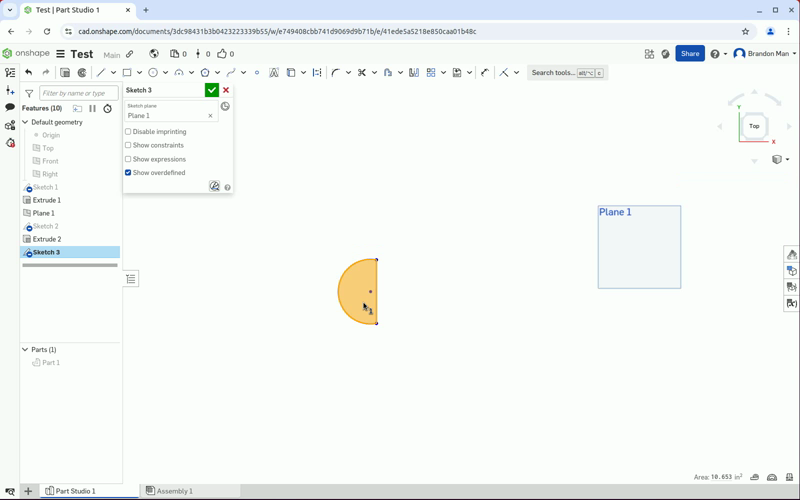
scroll(-6)
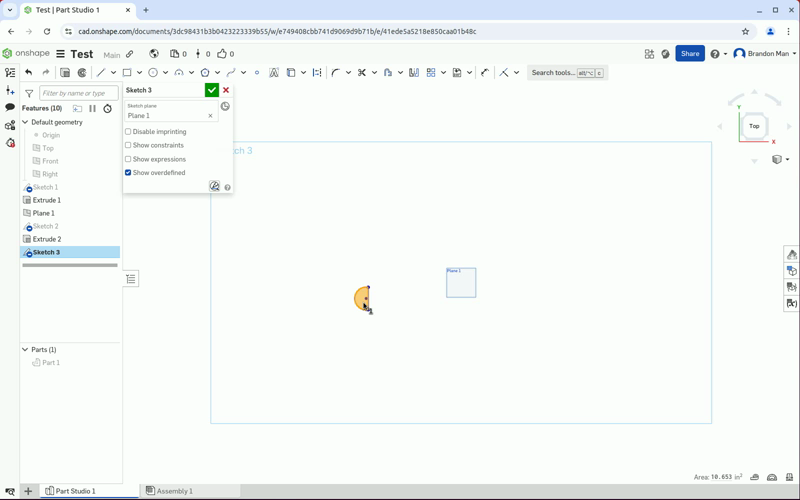
mouse_move(73, 352)
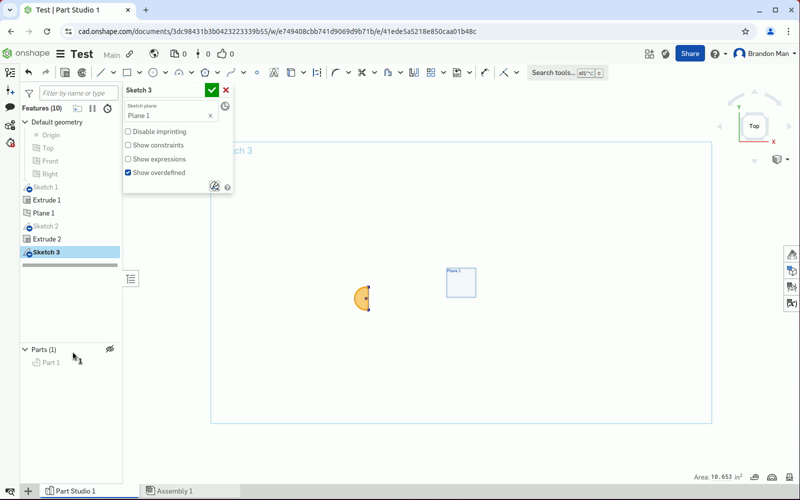
key(shift+y)
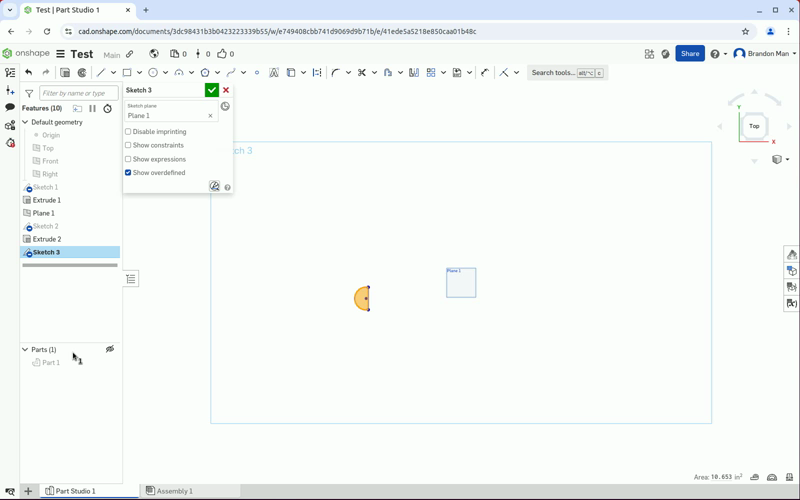
key(shift+e)
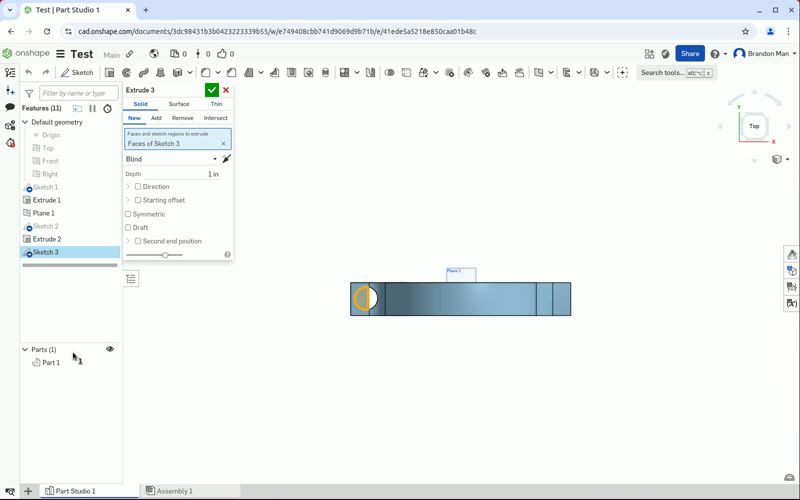
mouse_move(143, 106)
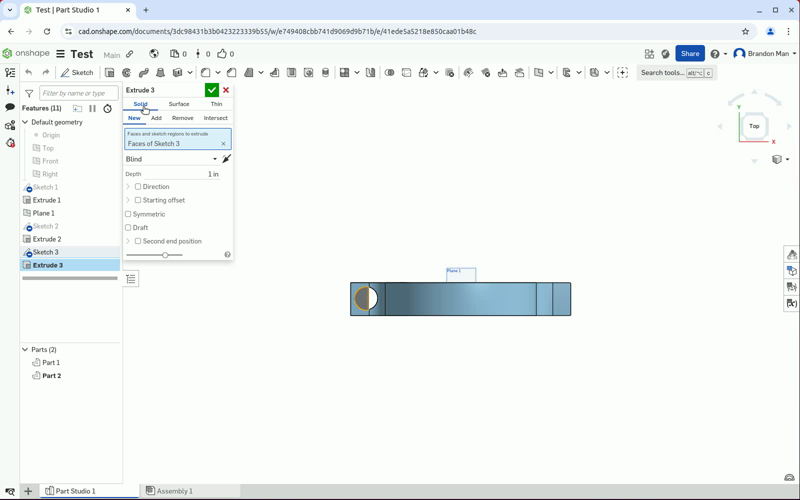
click(143, 106)
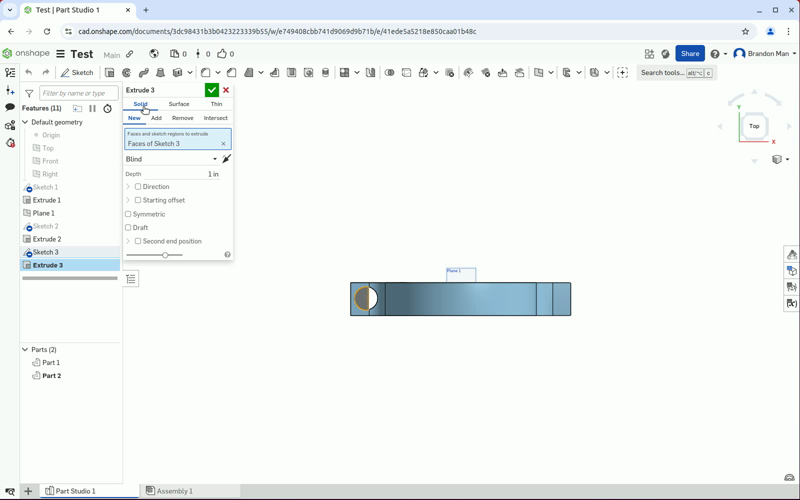
mouse_move(186, 120)
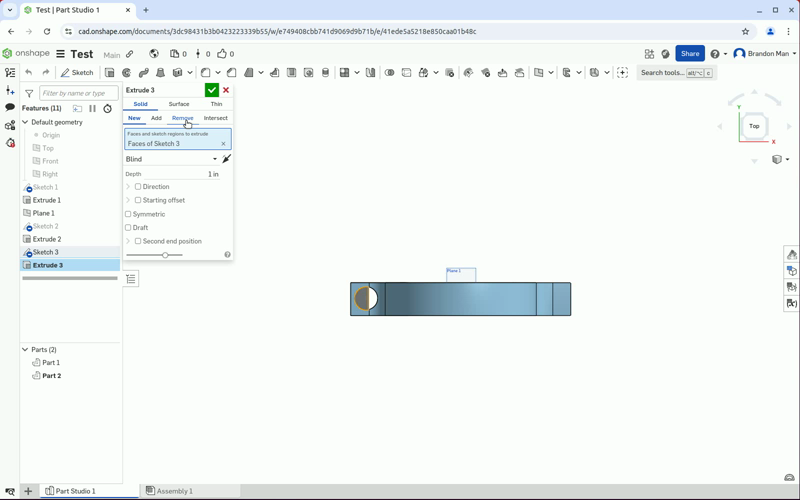
click(186, 120)
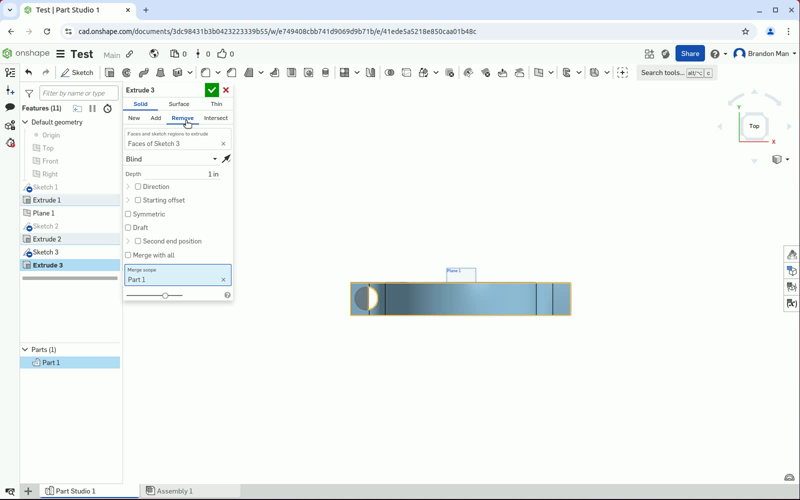
key(tab, 4)
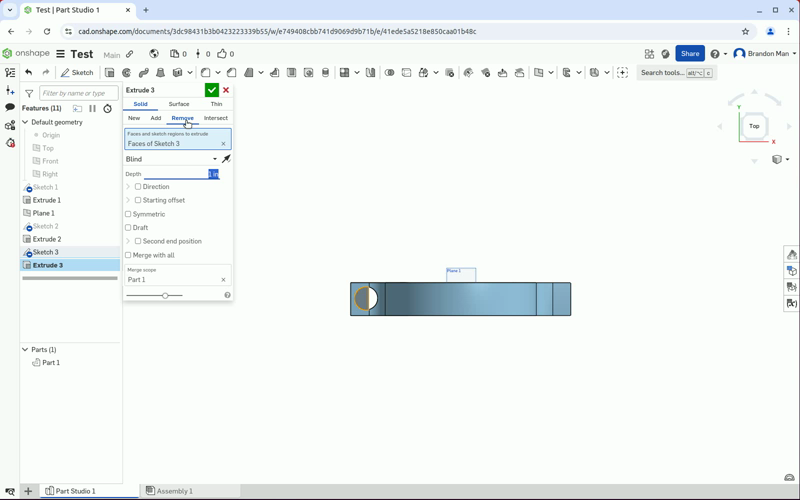
text(61.622)
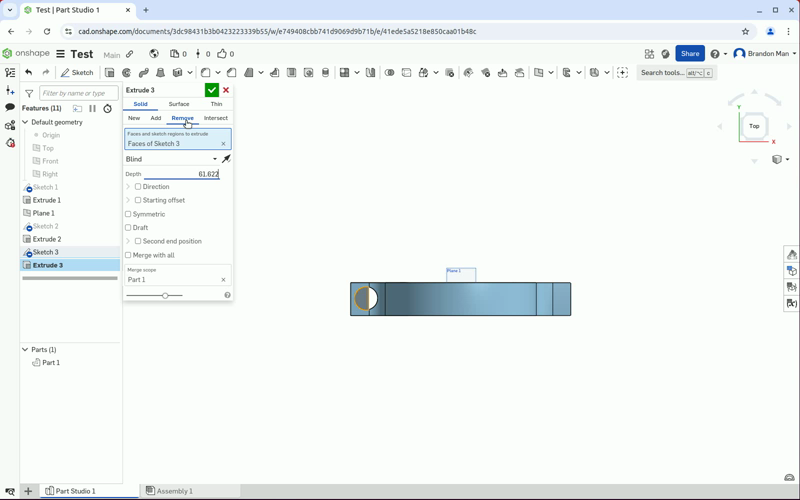
key(tab, 3)
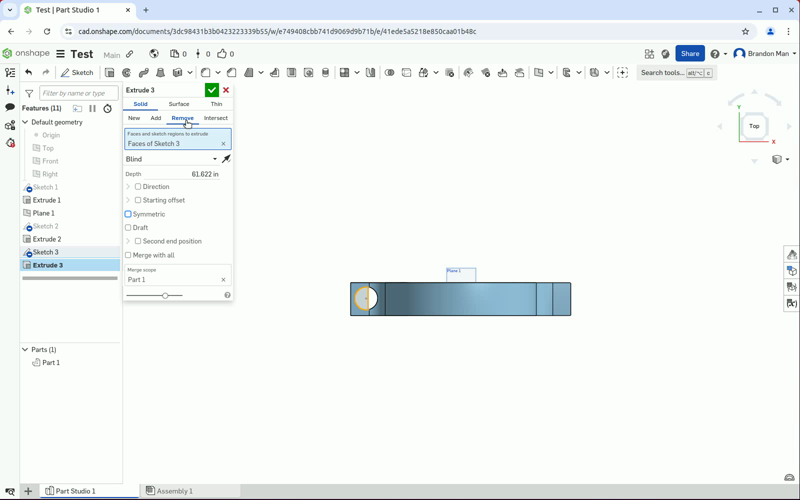
key(space)
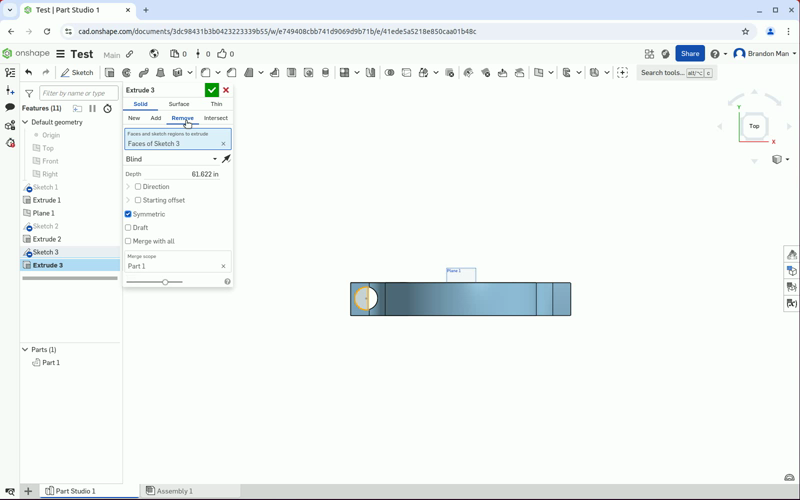
key(tab, 2)
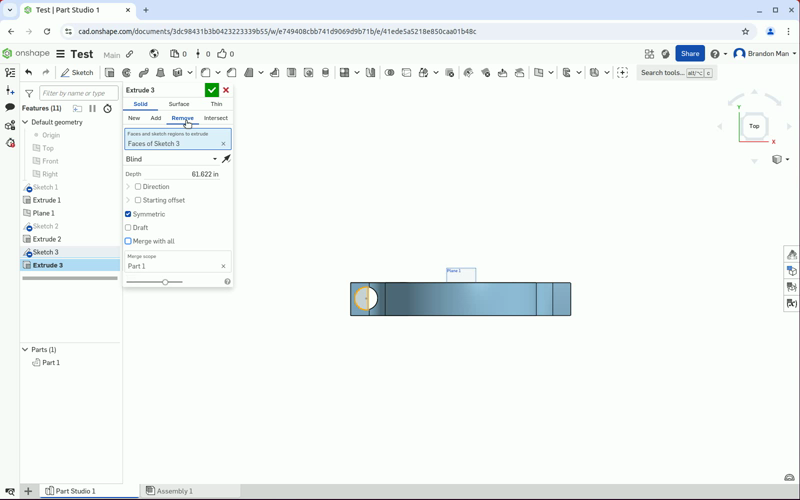
key(space)
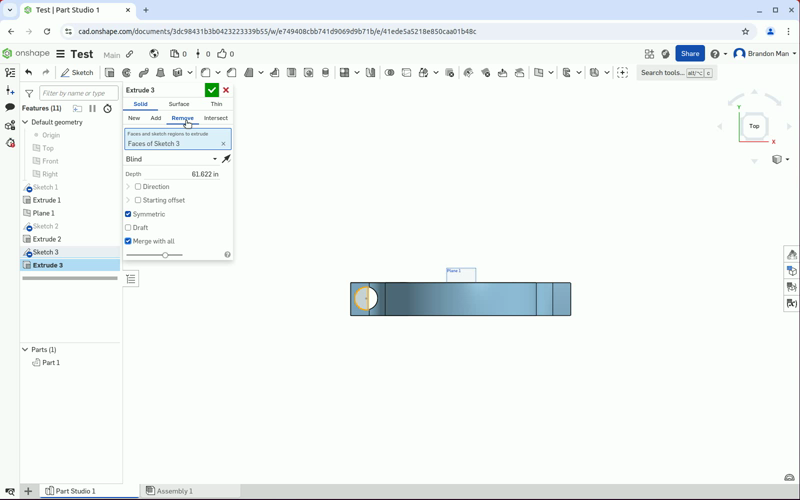
key(enter)
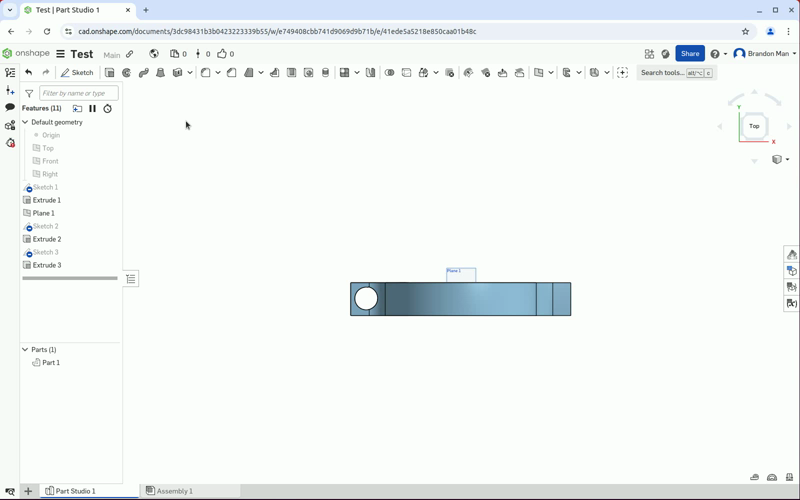
key(shift+h)
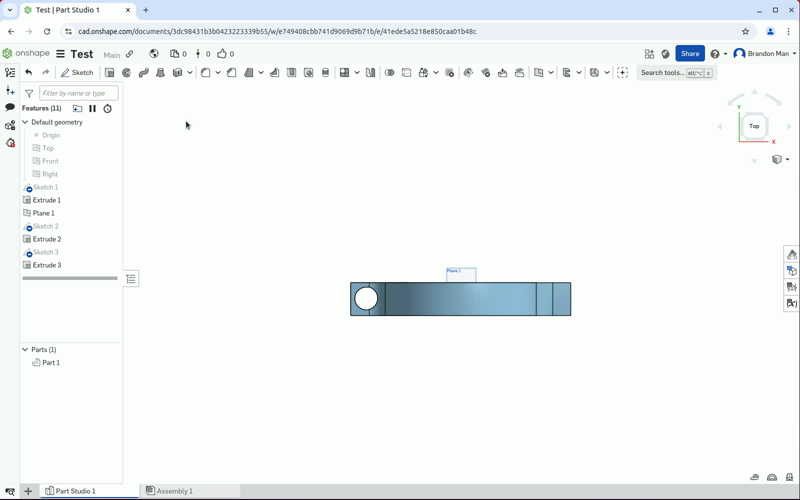
key(shift+h)
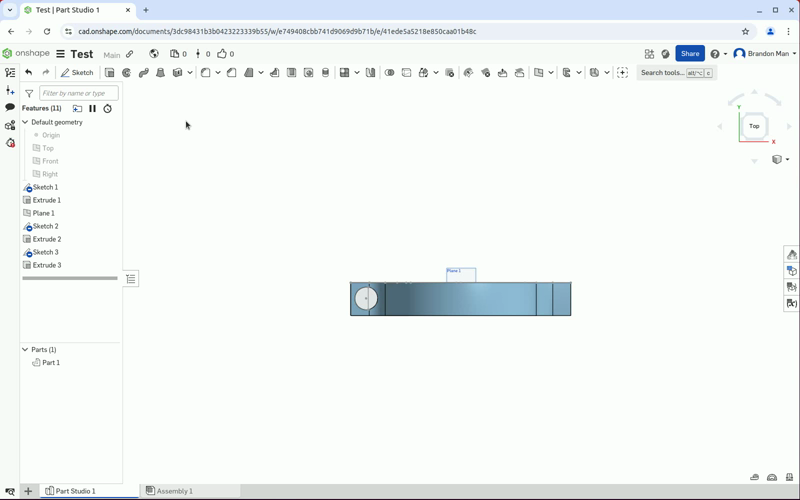
key(shift+7)
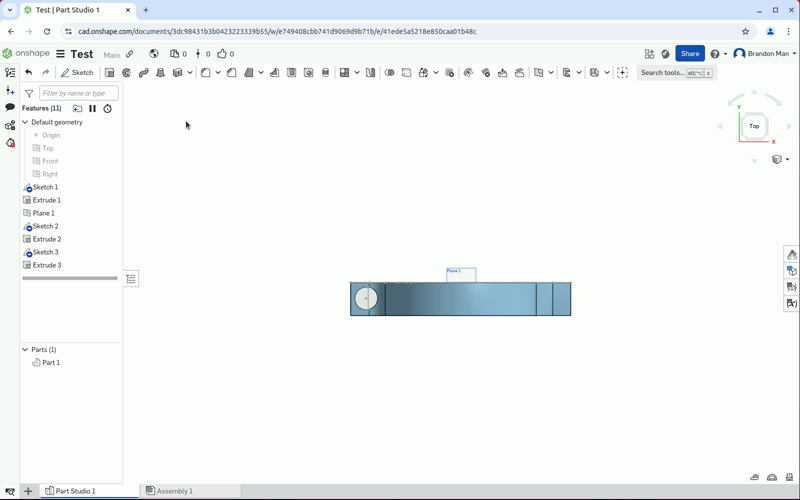
key(up, 3)
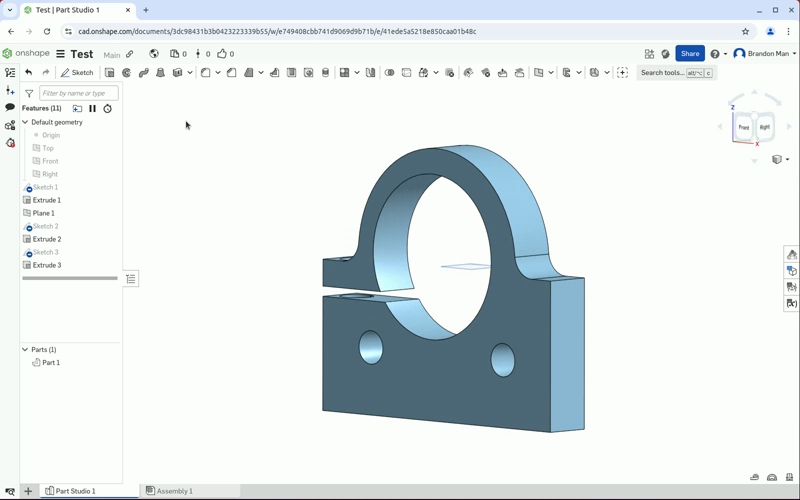
key(left, 3)
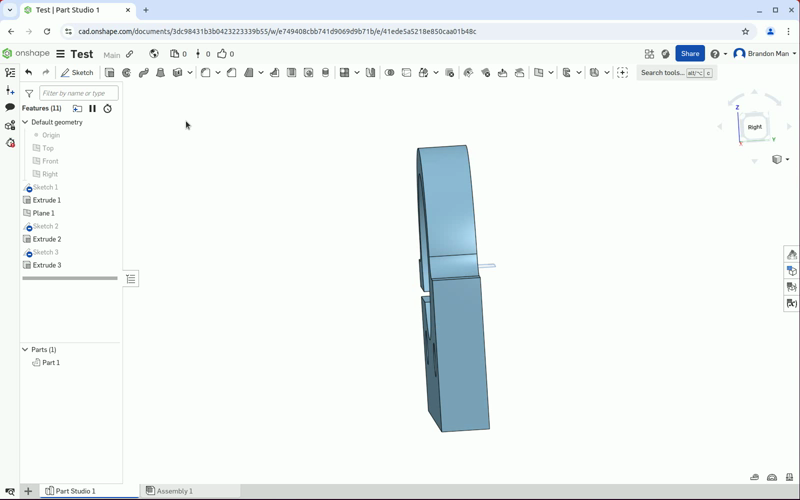
key(right, 3)
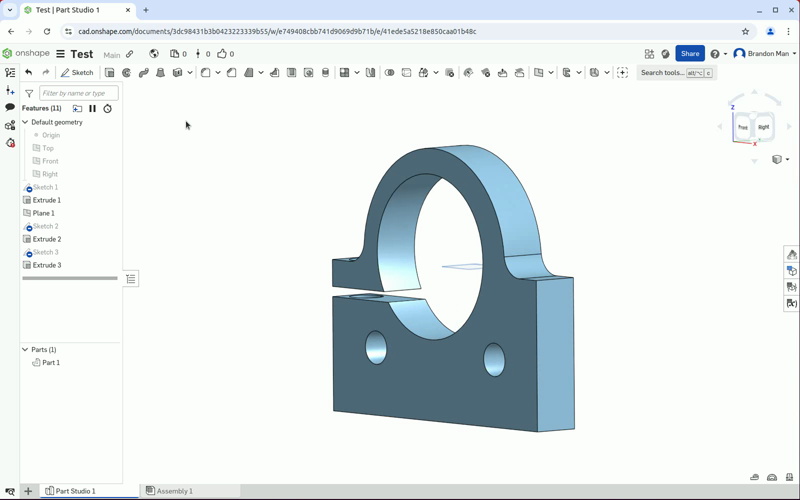
key(down, 3)
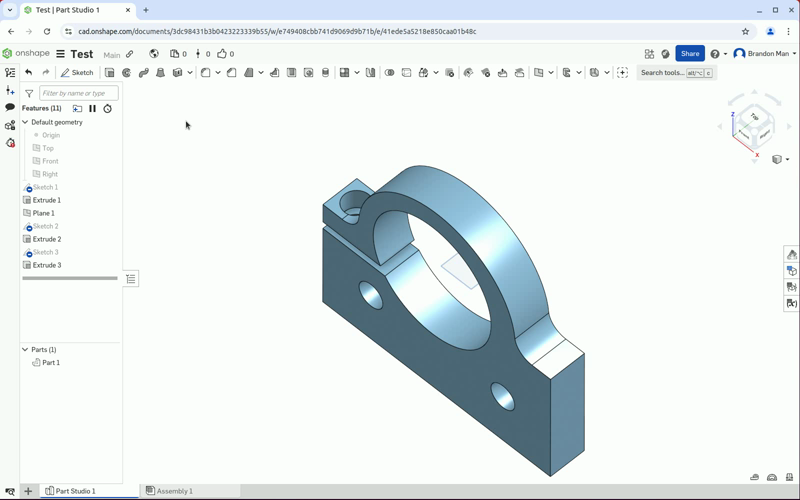
mouse_move(73, 189)
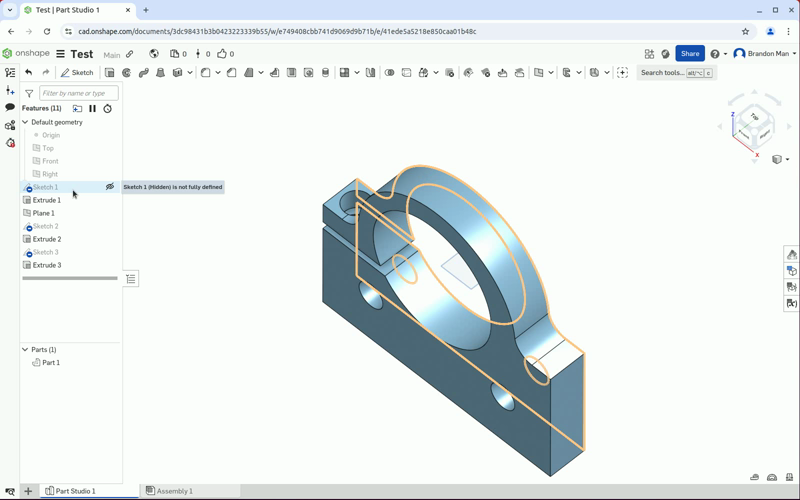
click(73, 189)